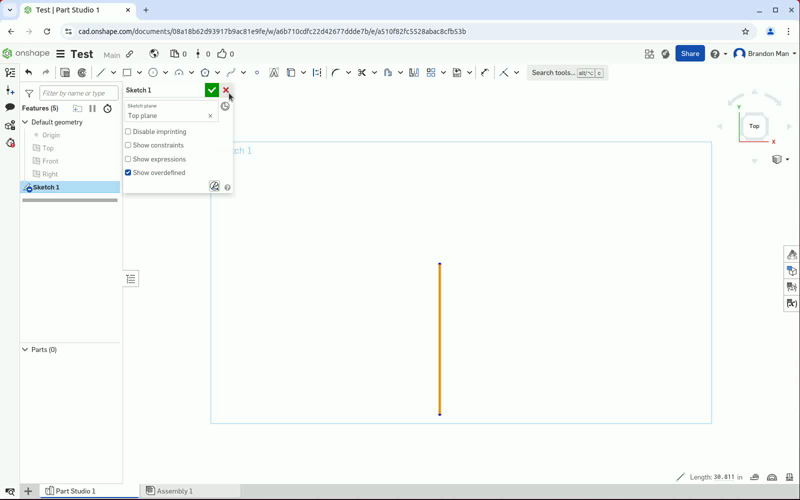
key(shift+h)
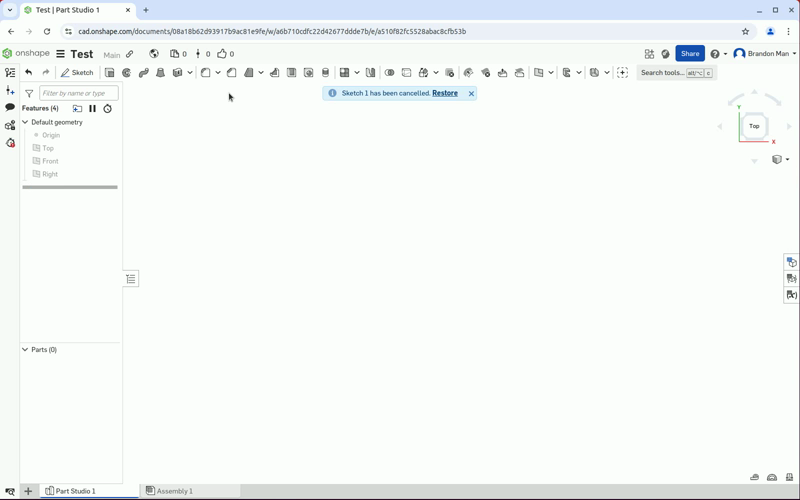
mouse_move(73, 352)
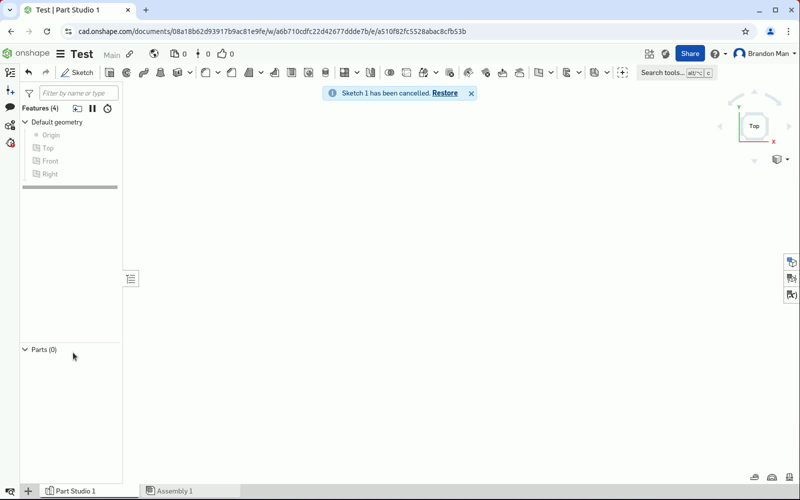
key(y)
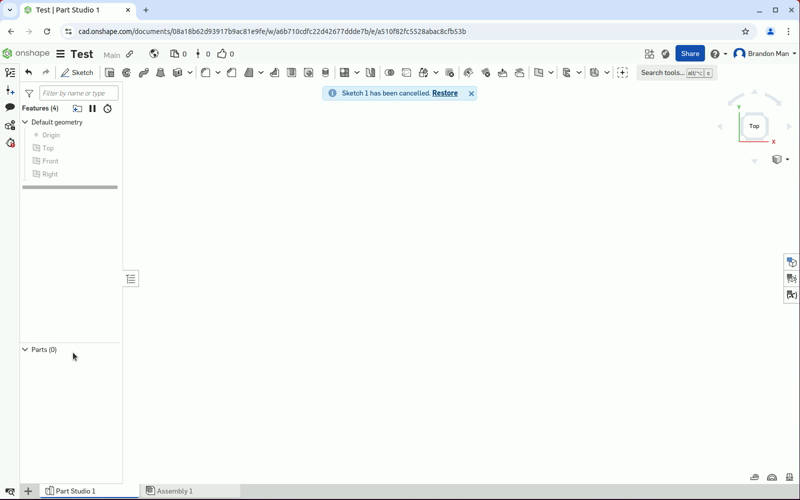
key(shift+p)
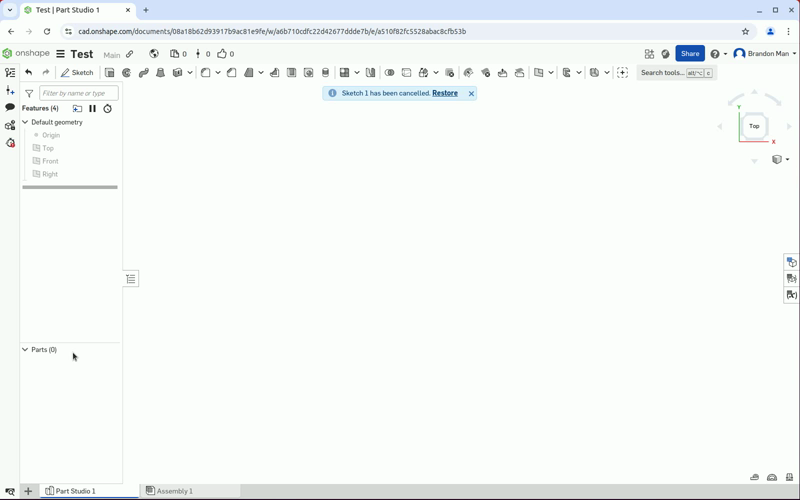
key(space)
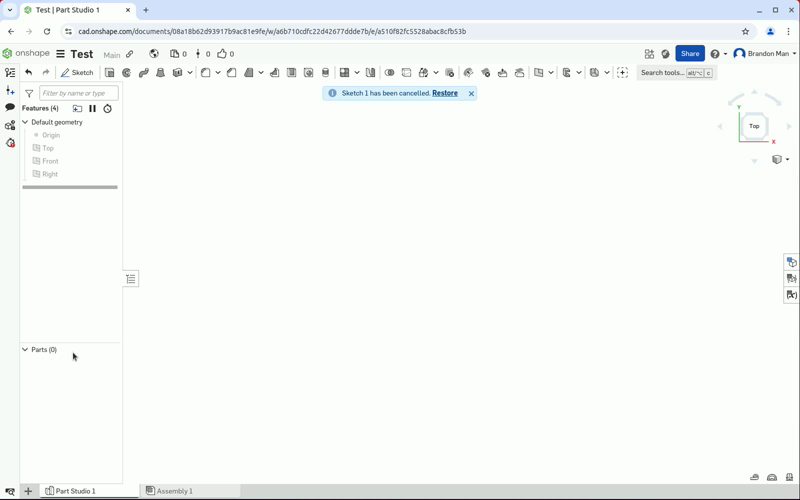
key_down(shift)
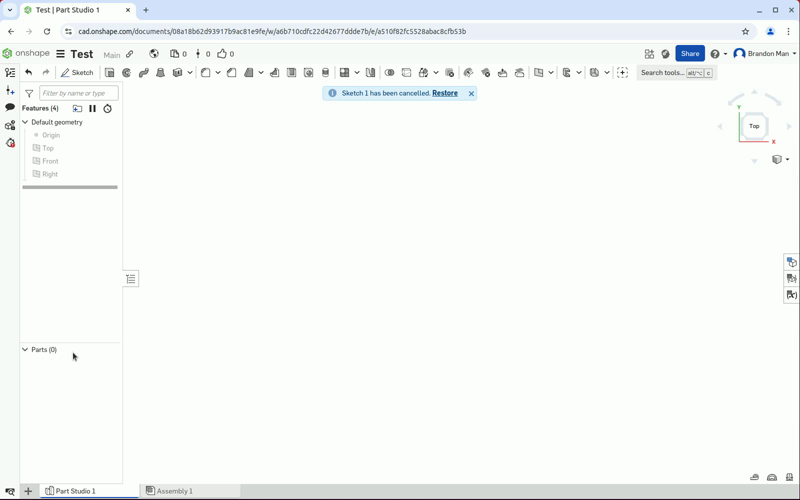
key(up)
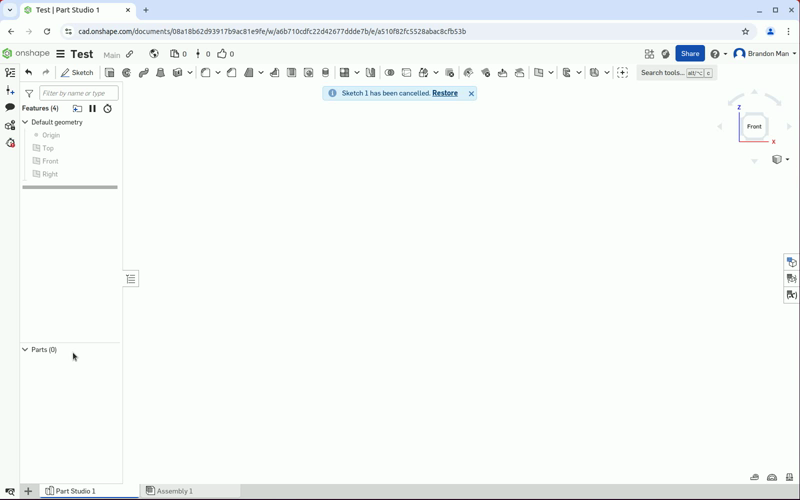
key_up(shift)
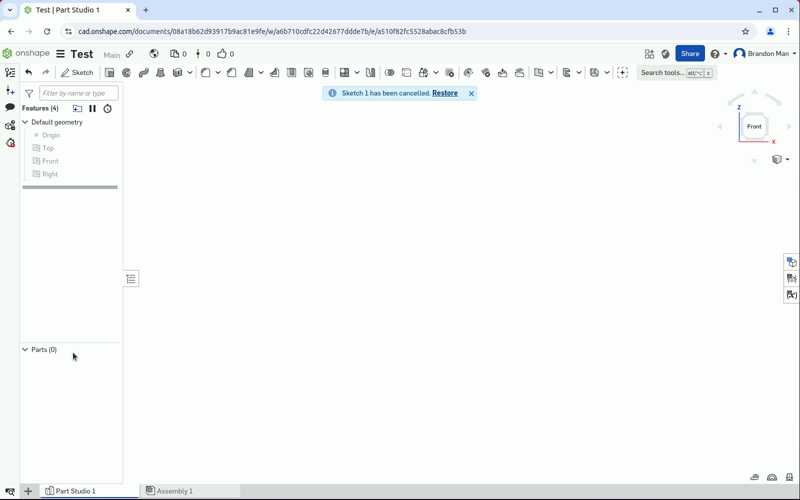
mouse_move(73, 352)
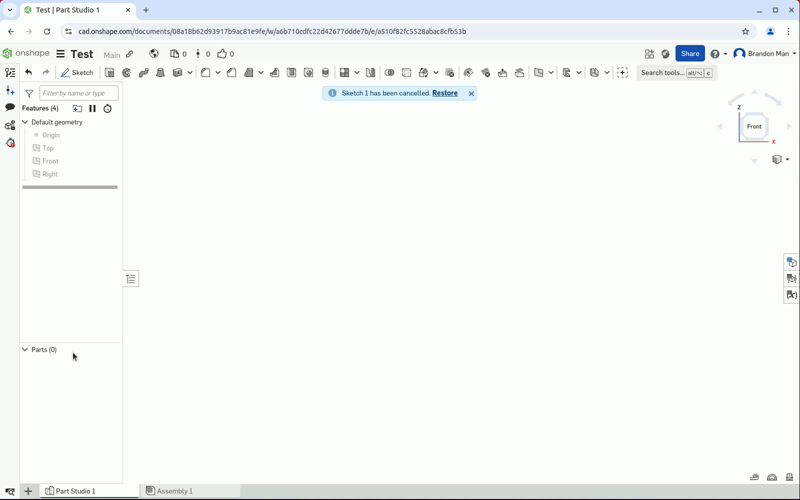
key(shift+y)
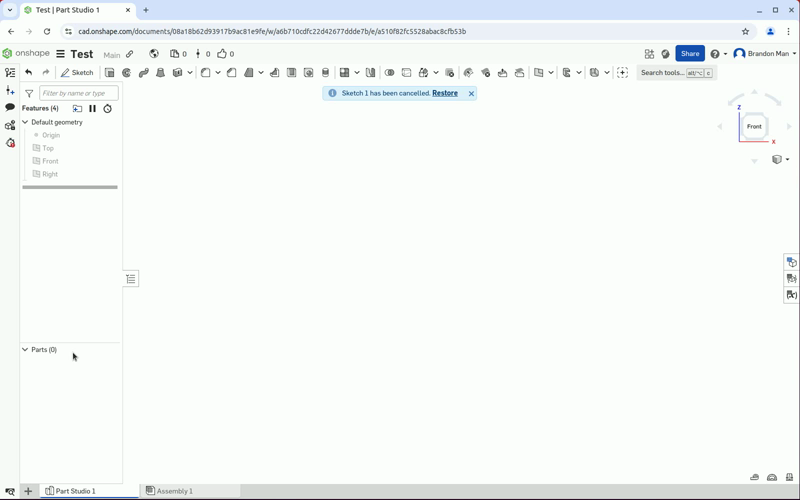
key(shift+s)
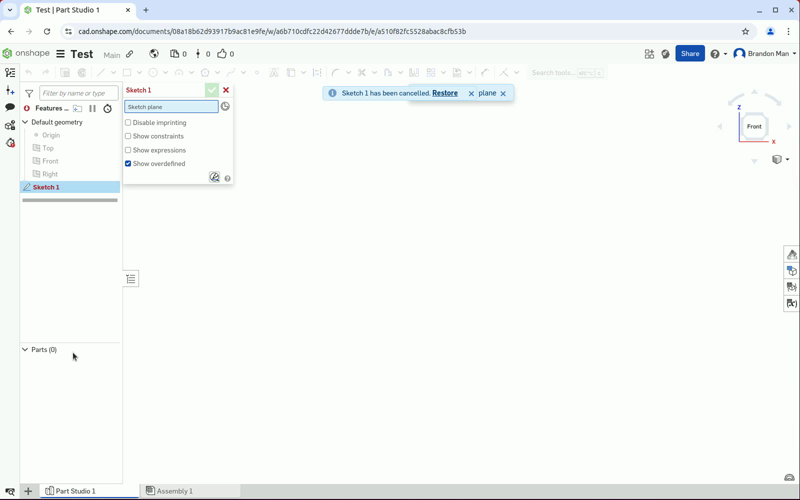
mouse_move(73, 163)
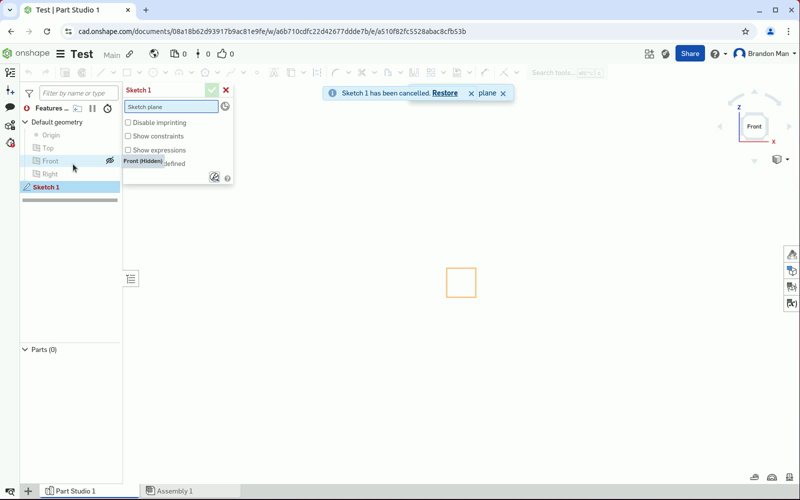
click(73, 163)
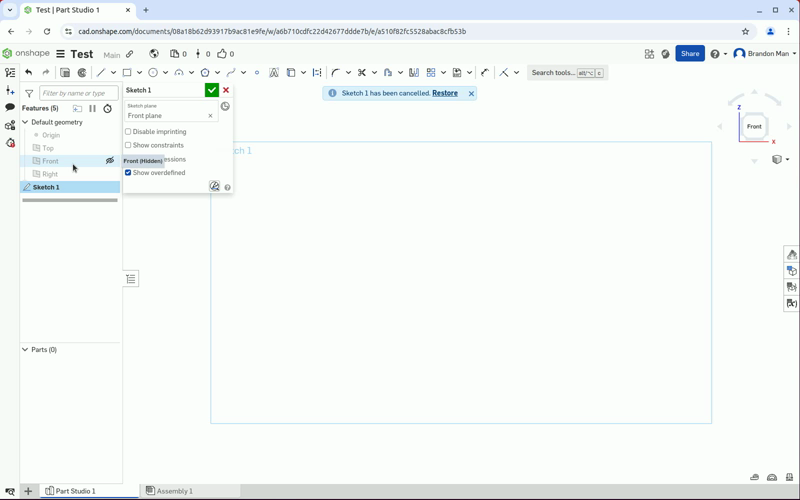
mouse_move(73, 352)
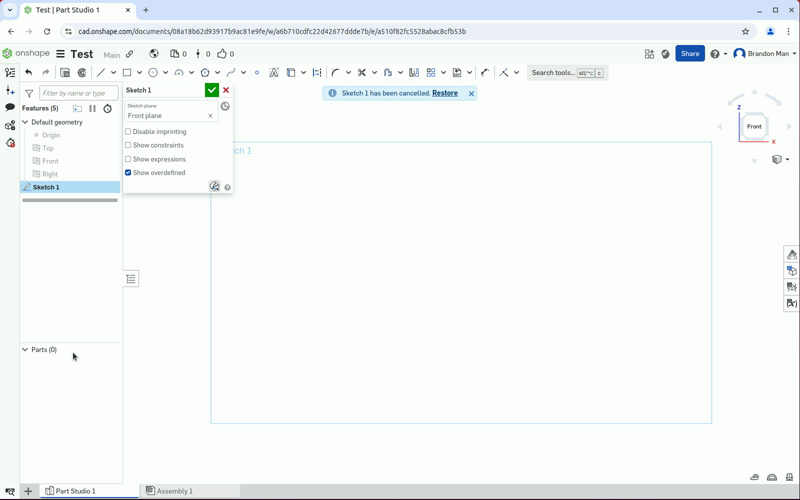
key(y)
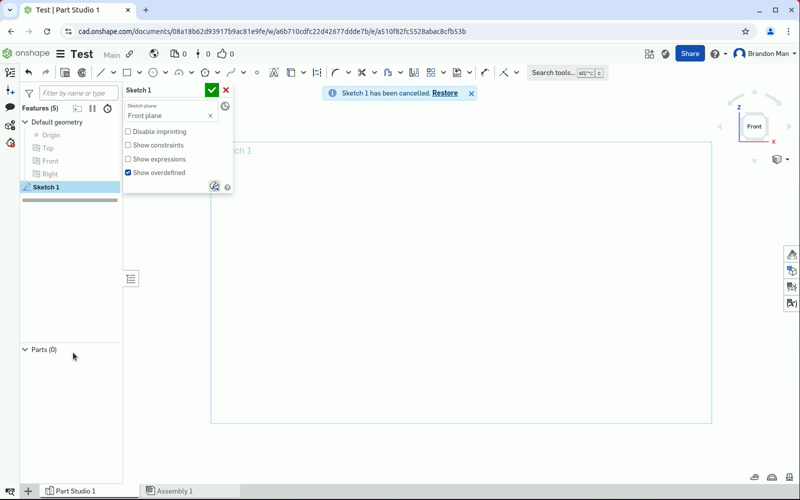
key(l)
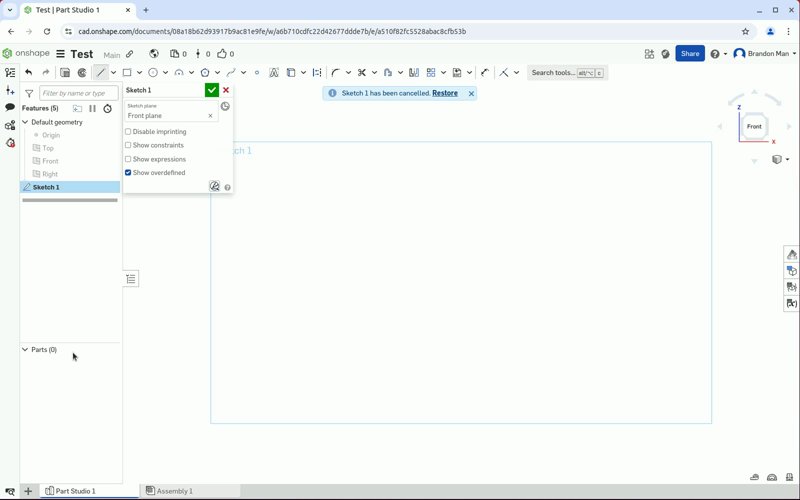
key_down(shift)
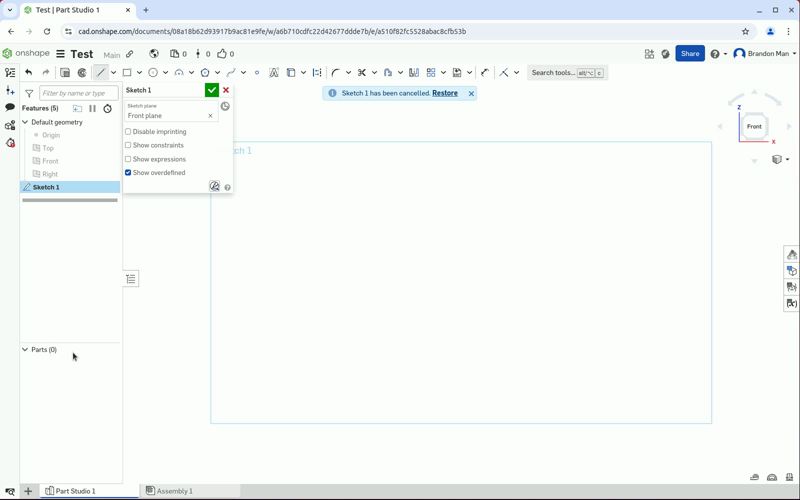
mouse_move(348, 328)
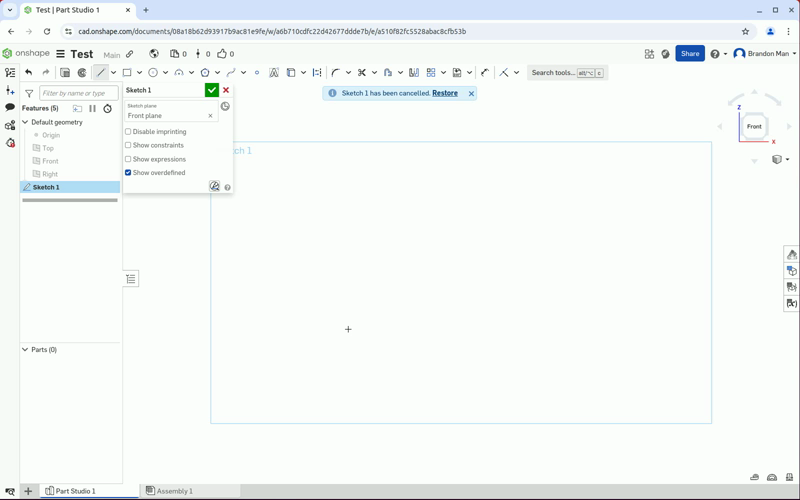
click(348, 328)
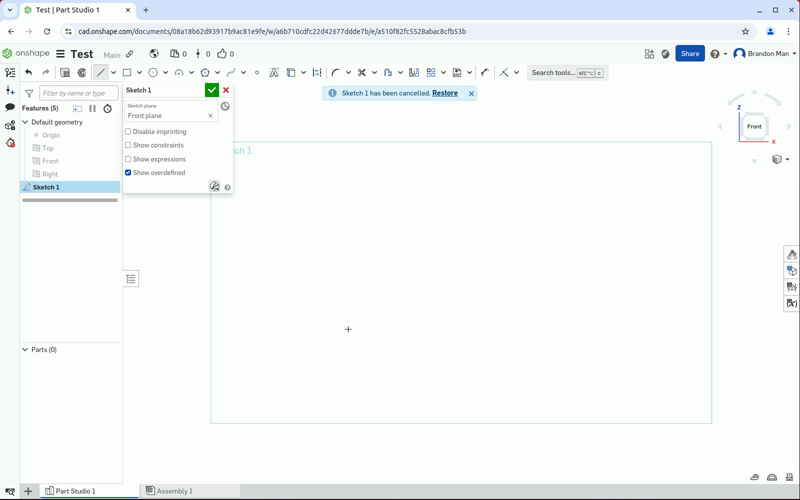
key_up(shift)
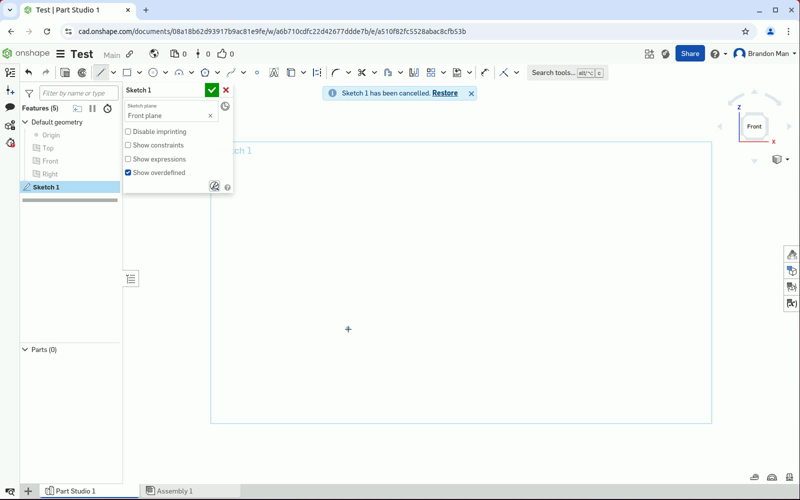
key_down(shift)
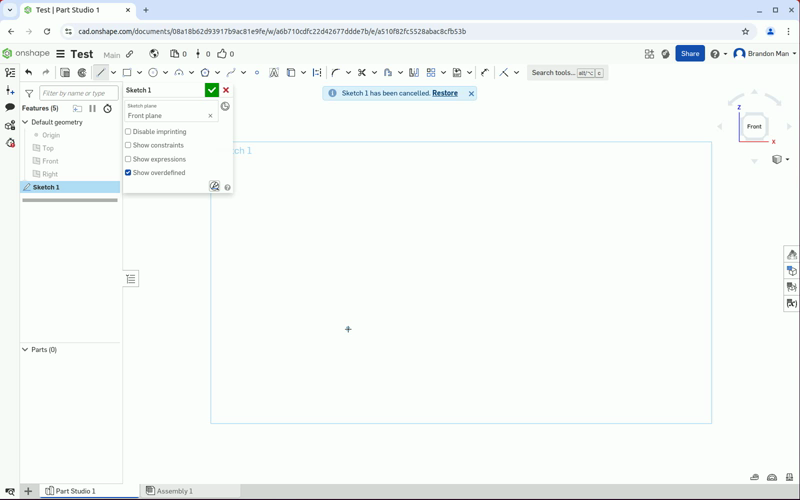
mouse_move(378, 328)
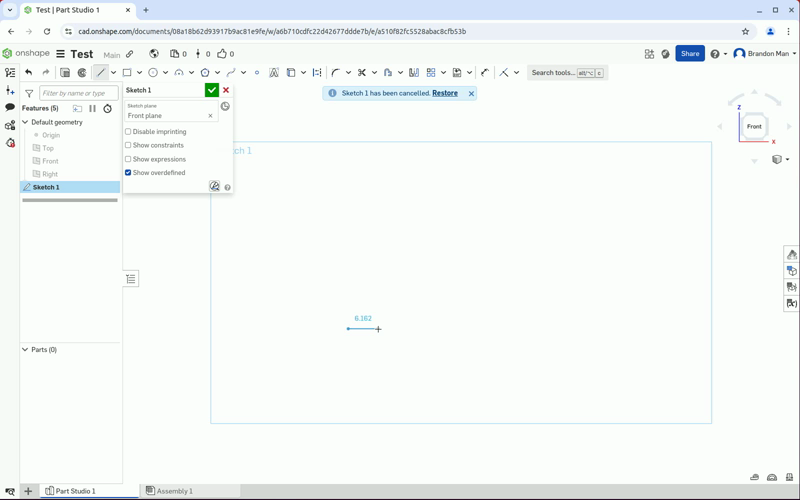
mouse_move(376, 328)
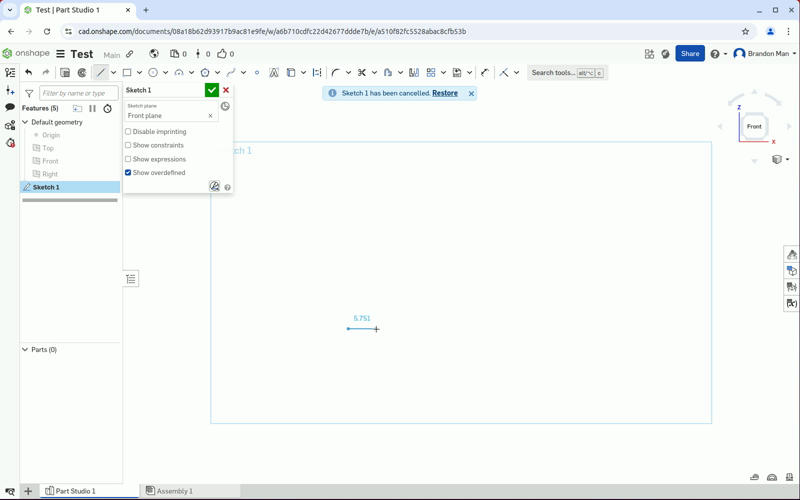
click(376, 328)
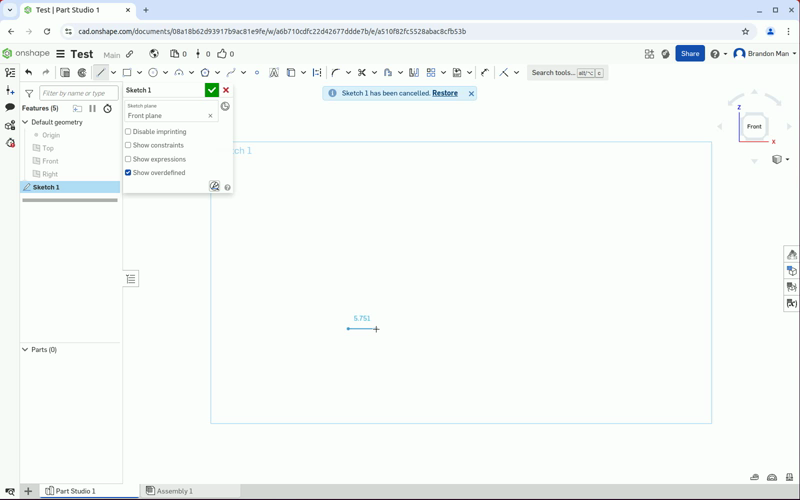
key_up(shift)
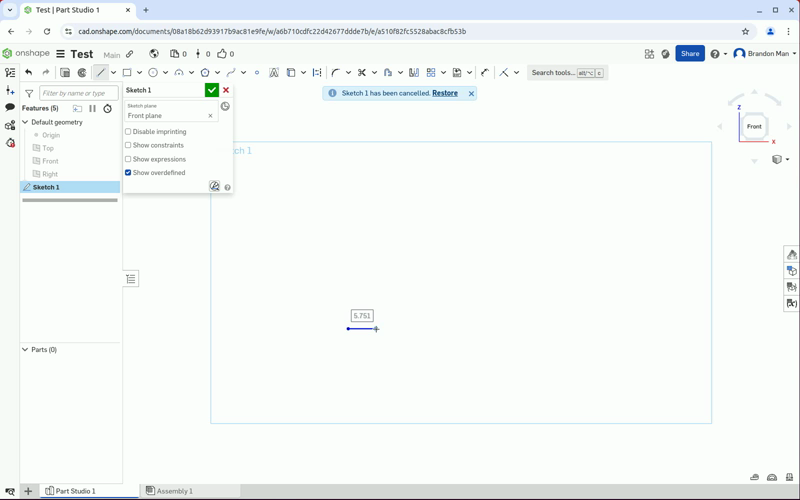
key_down(shift)
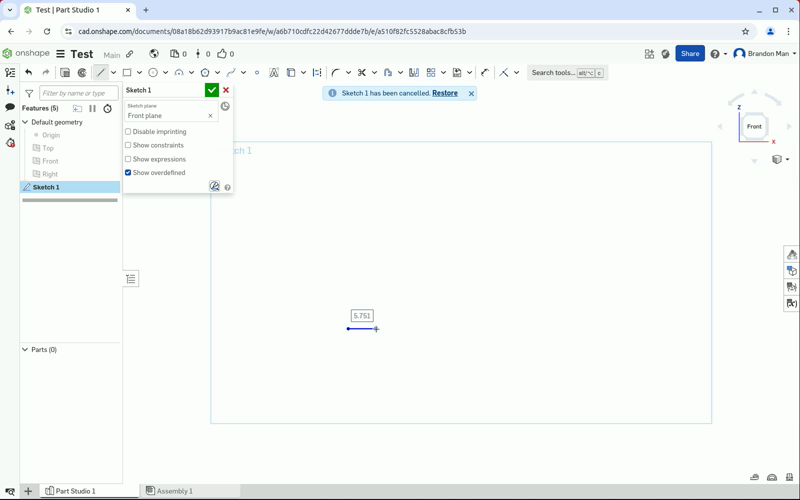
mouse_move(406, 328)
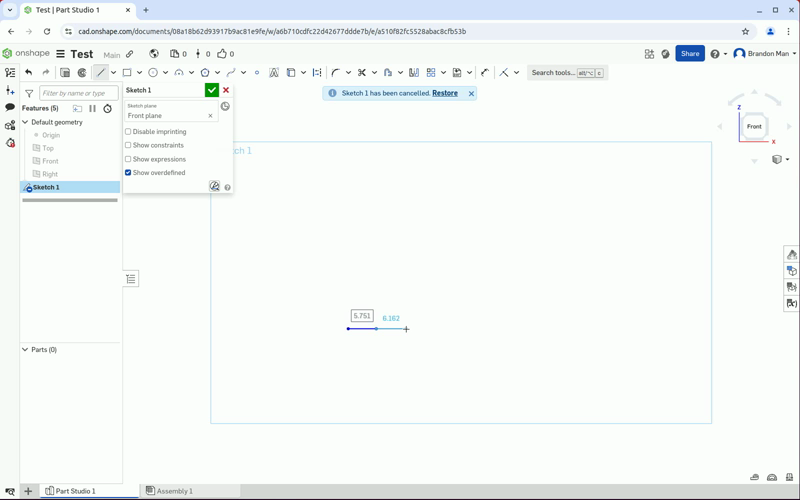
mouse_move(376, 282)
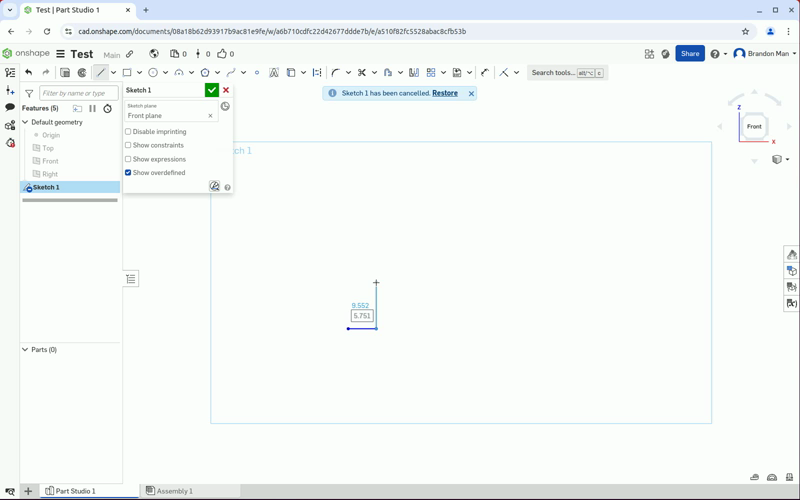
click(376, 282)
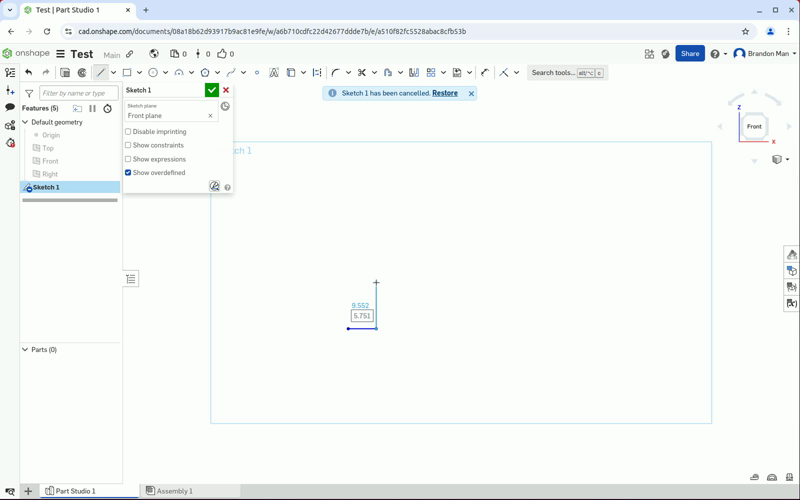
key_up(shift)
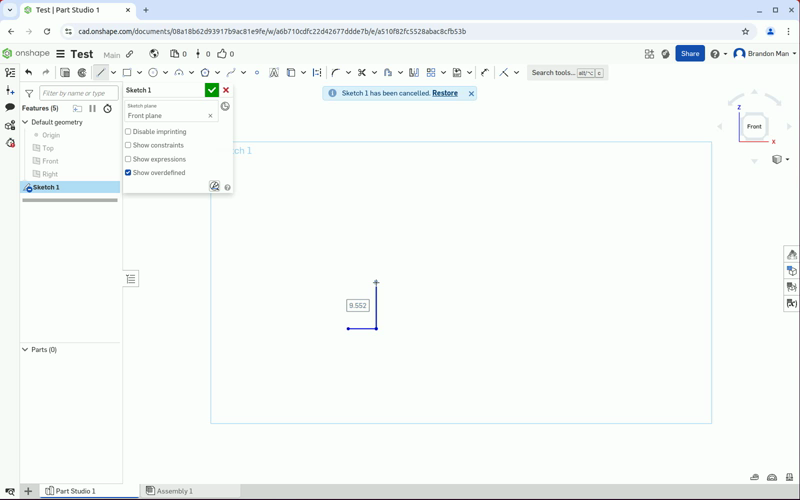
key_down(shift)
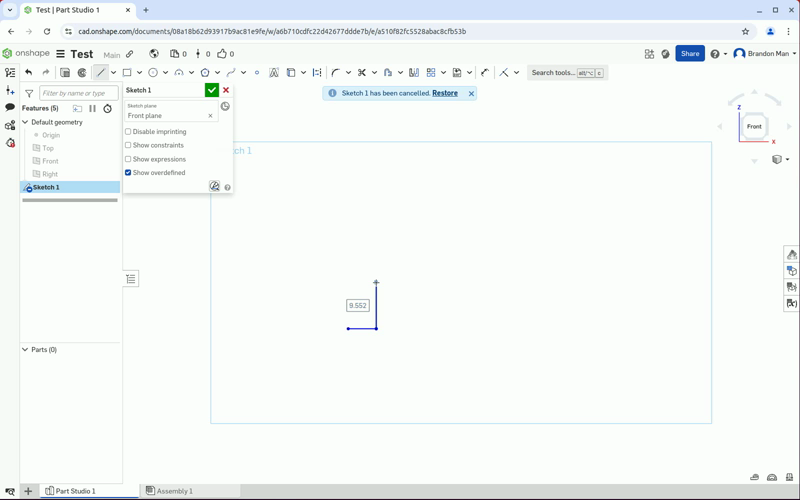
mouse_move(406, 282)
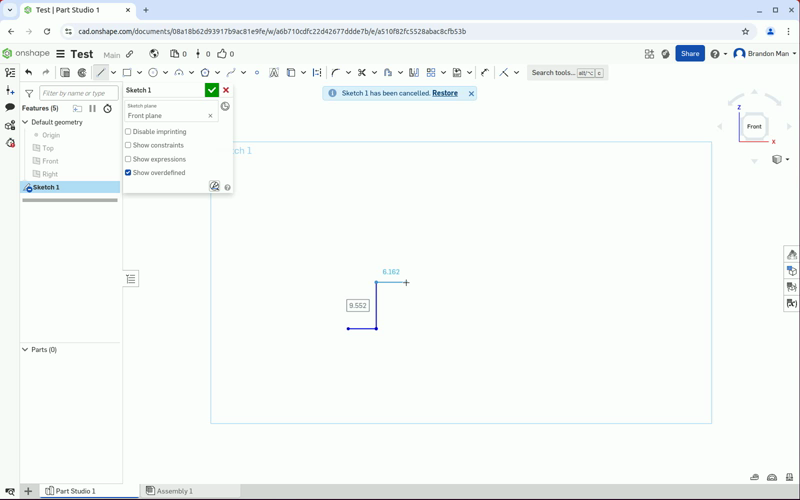
mouse_move(348, 282)
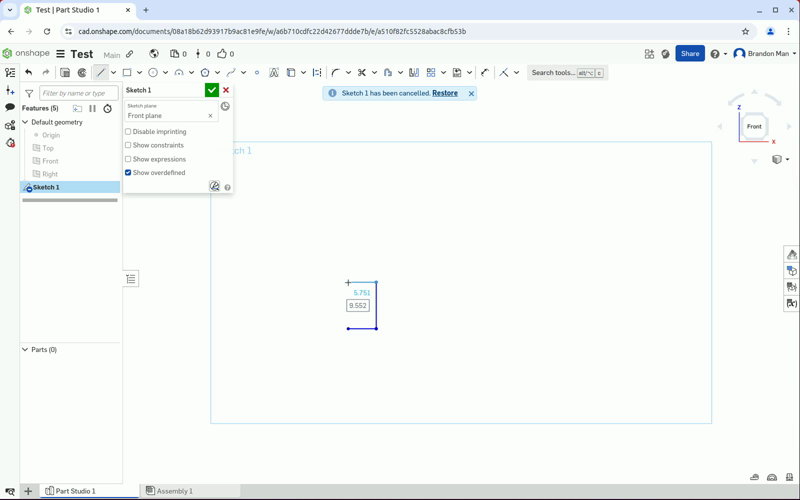
click(348, 282)
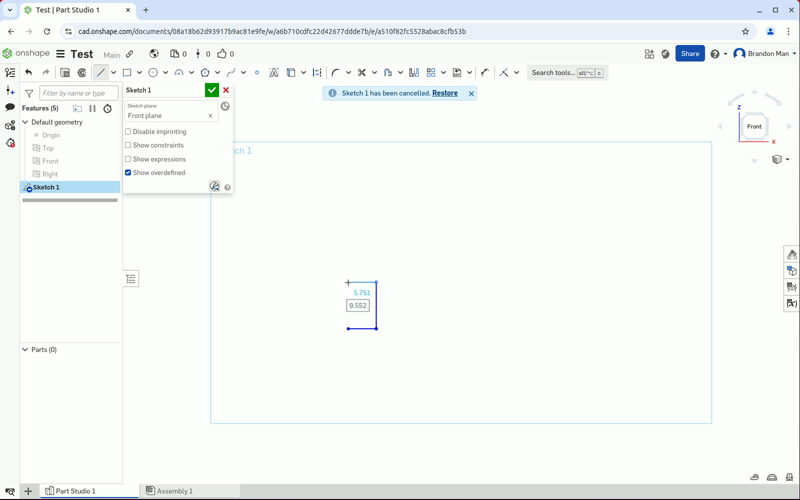
key_up(shift)
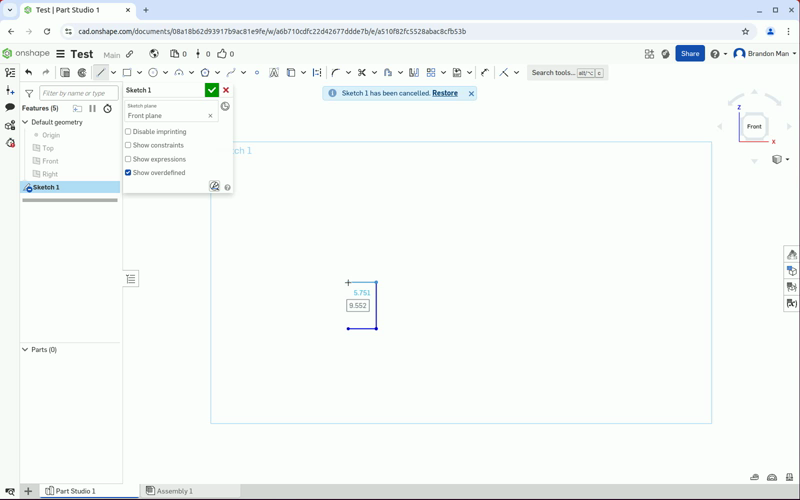
mouse_move(378, 282)
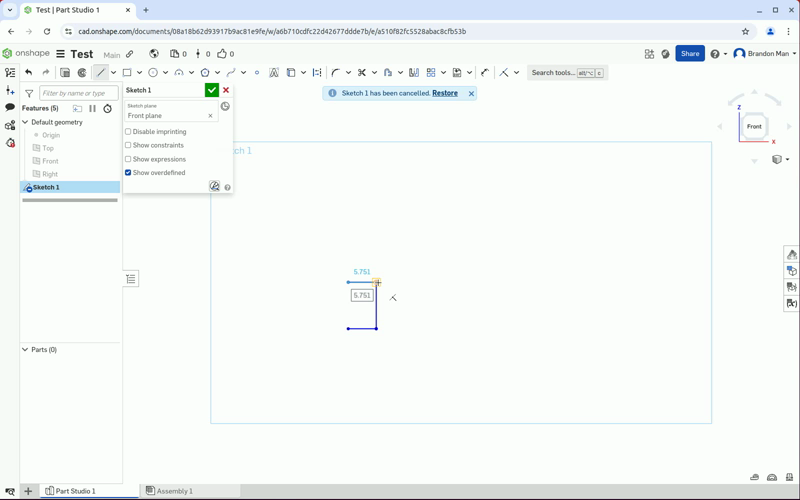
key_down(shift)
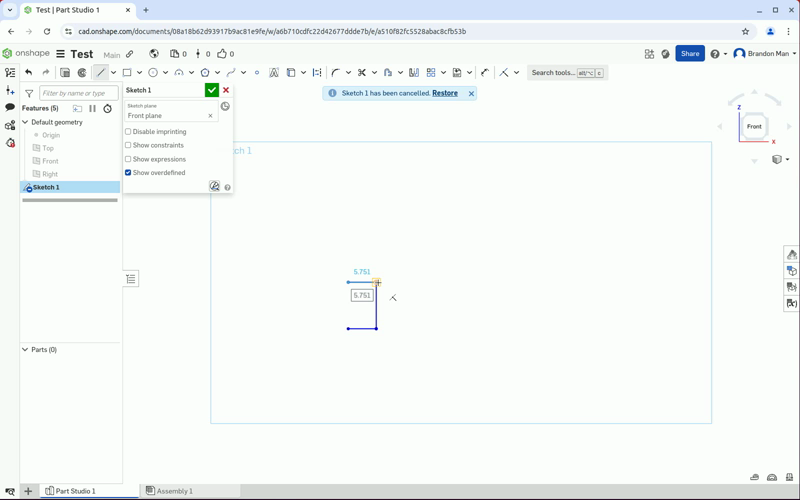
mouse_move(348, 328)
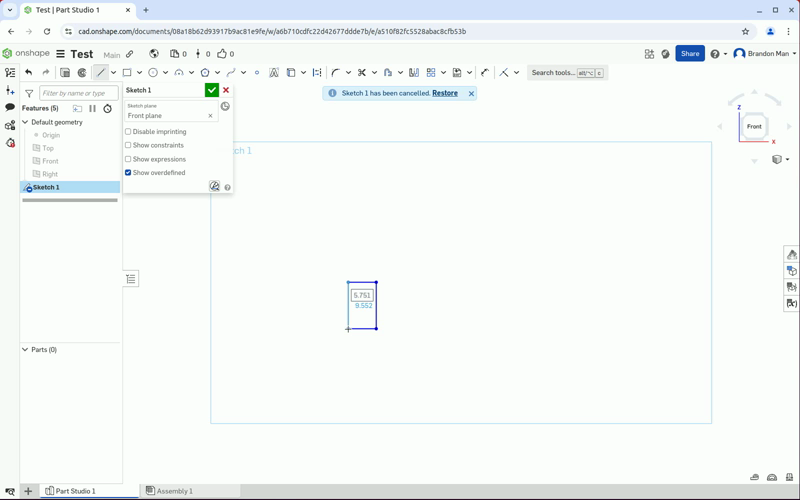
key_up(shift)
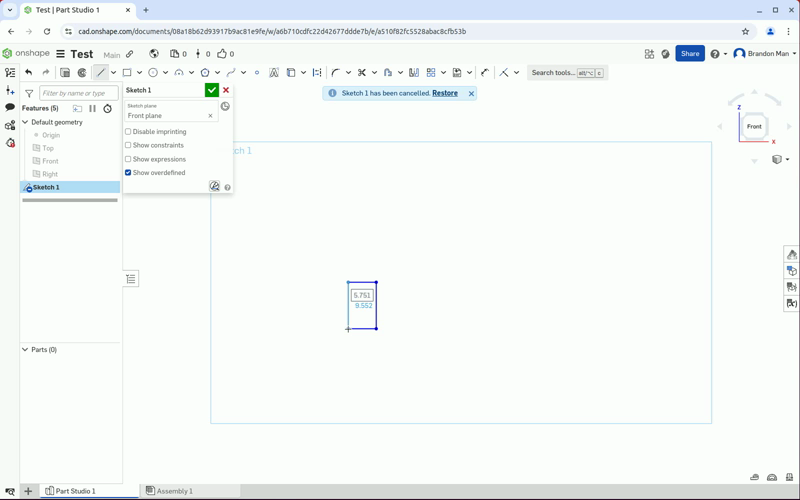
click(348, 328)
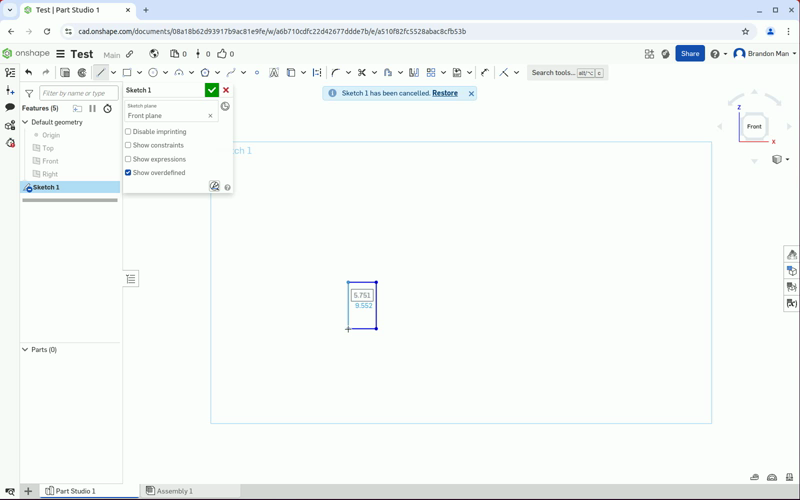
key(esc)
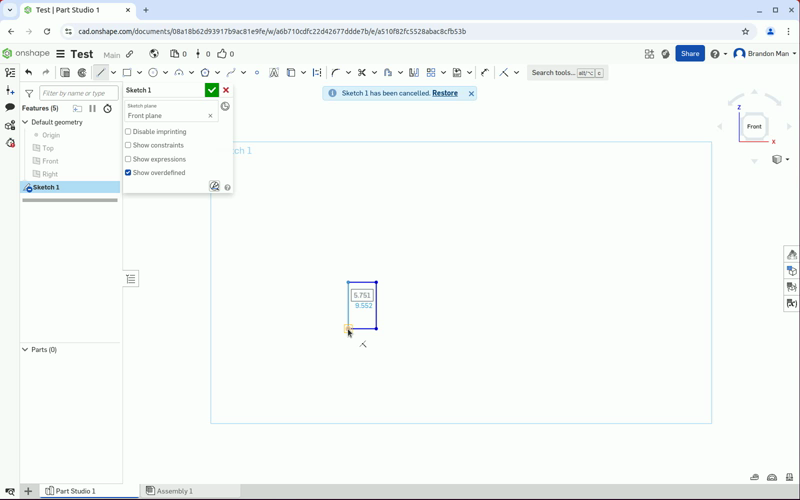
mouse_move(374, 289)
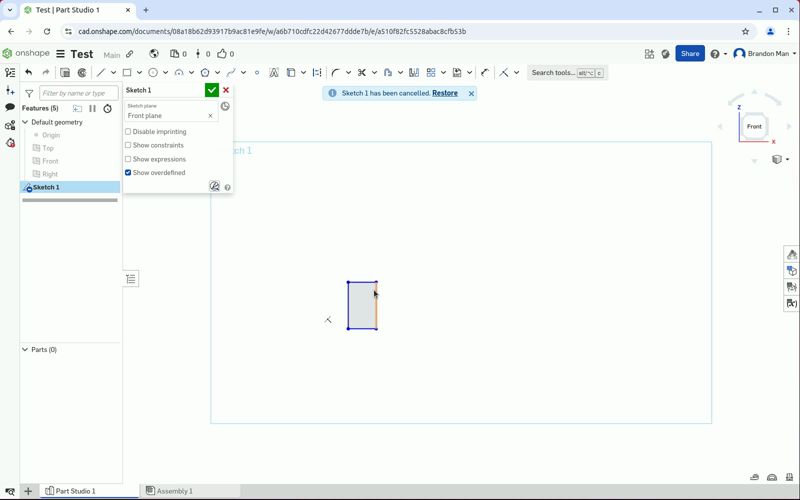
scroll(6)
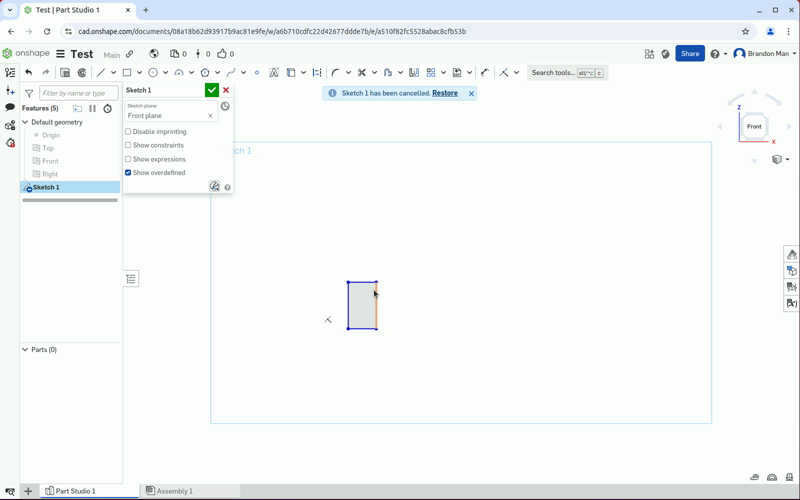
scroll(6)
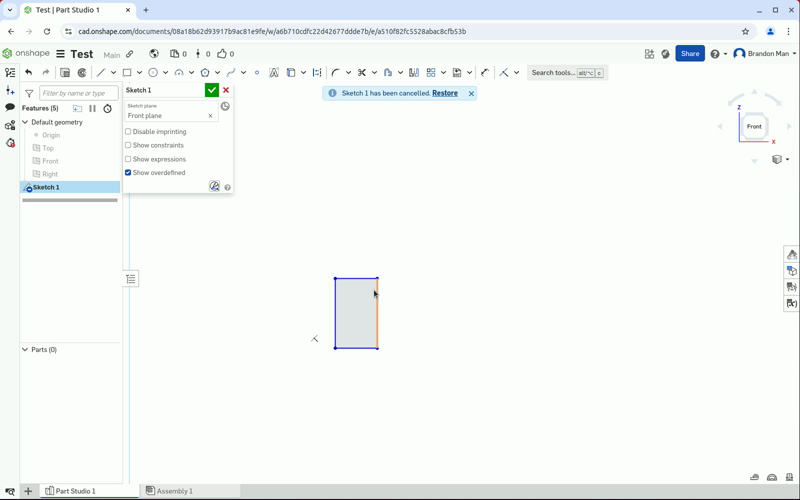
scroll(6)
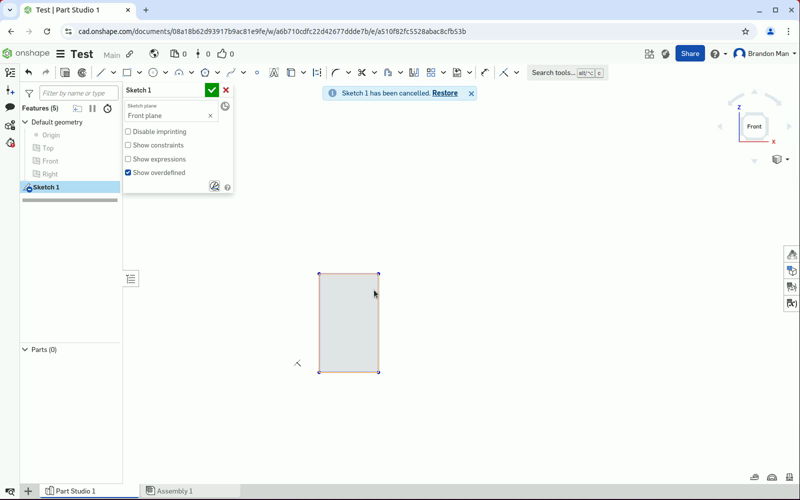
scroll(6)
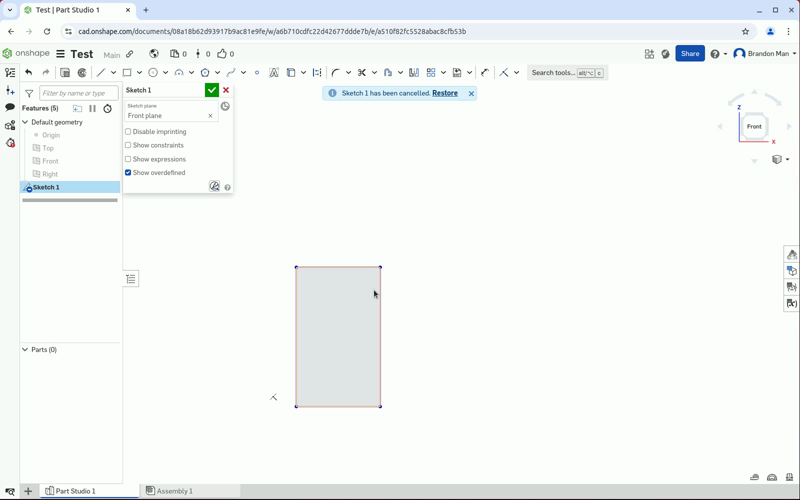
scroll(6)
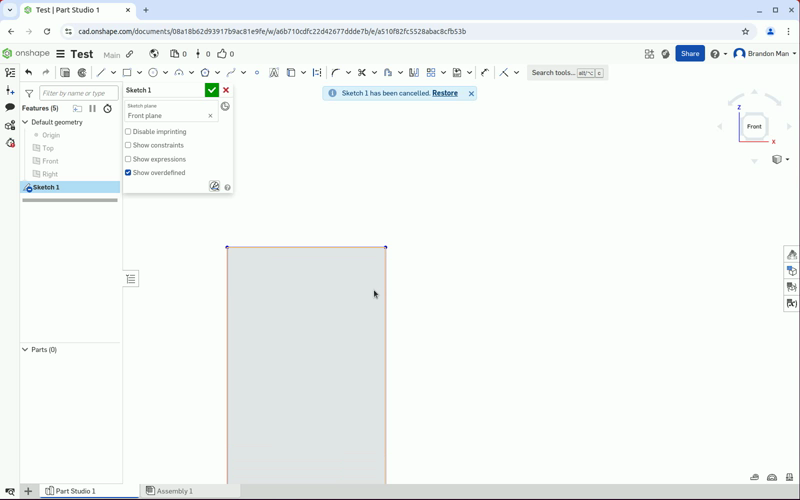
scroll(6)
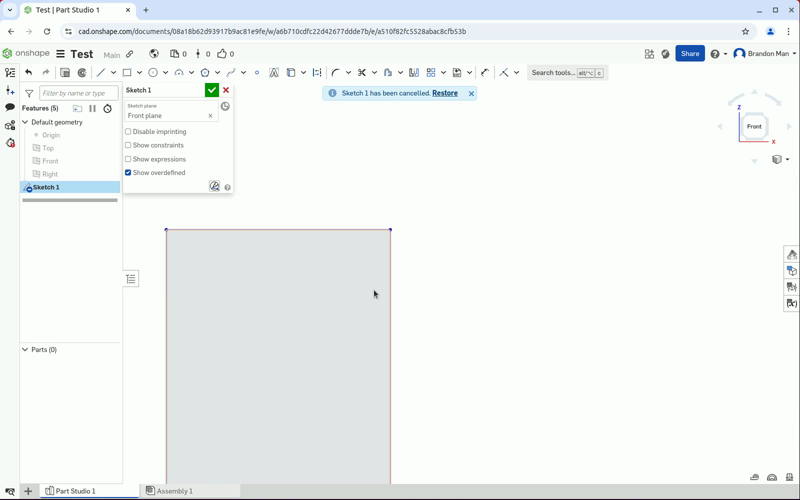
scroll(6)
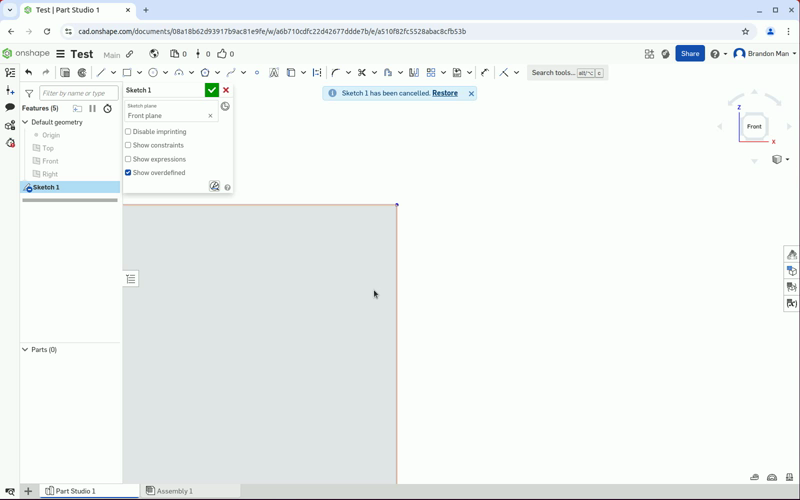
click(374, 289)
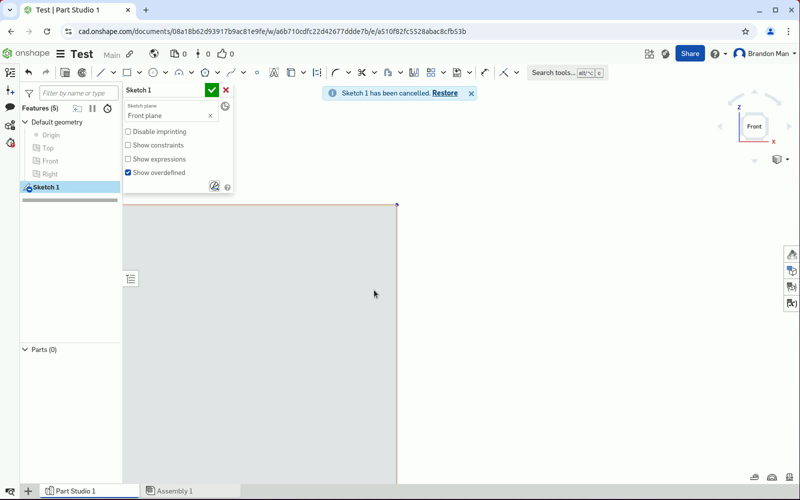
scroll(-6)
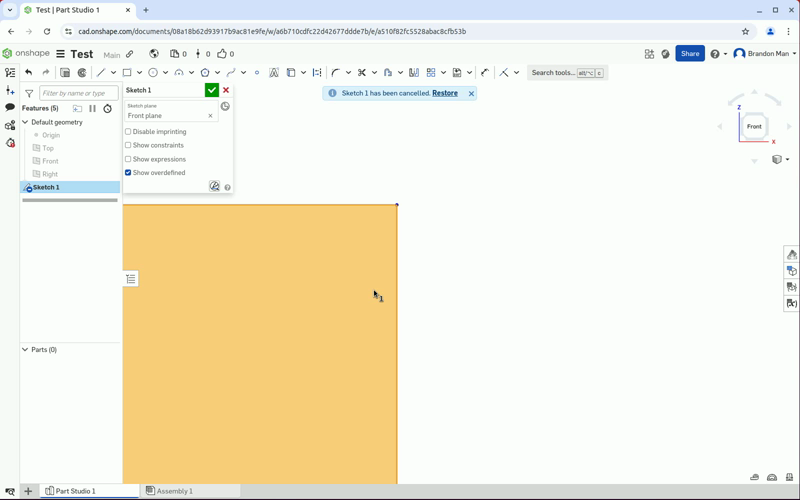
scroll(-6)
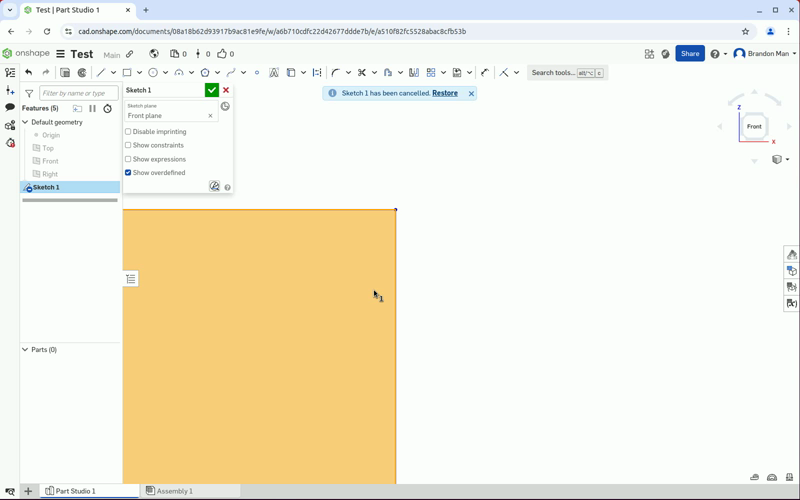
scroll(-6)
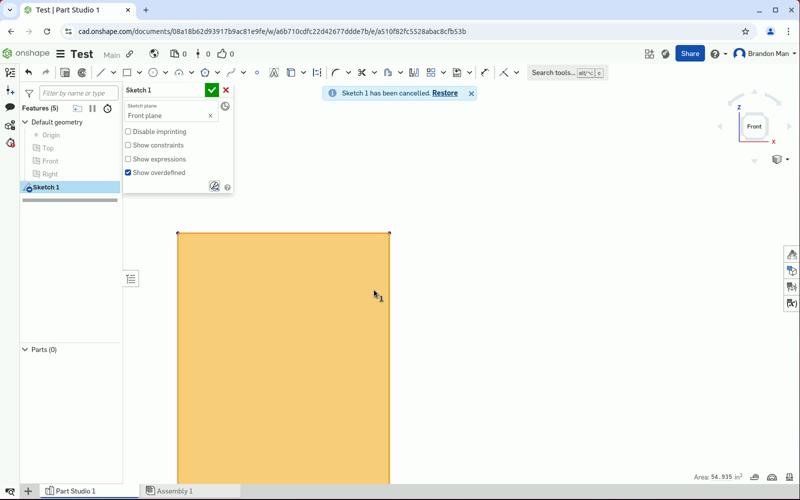
scroll(-6)
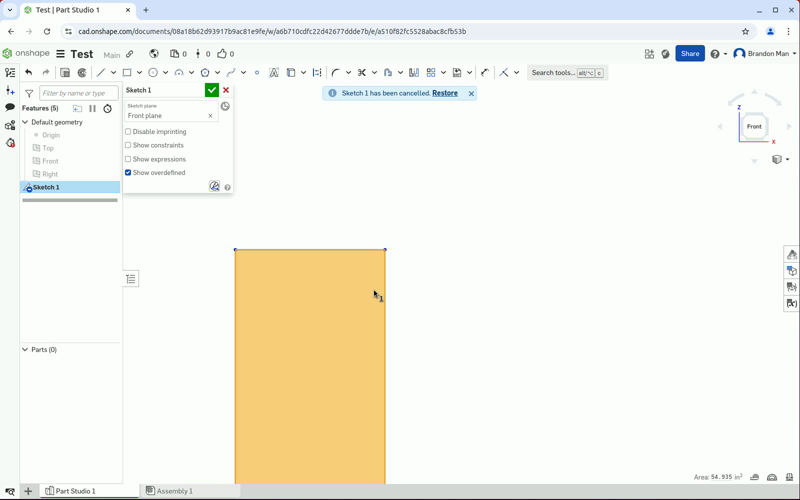
scroll(-6)
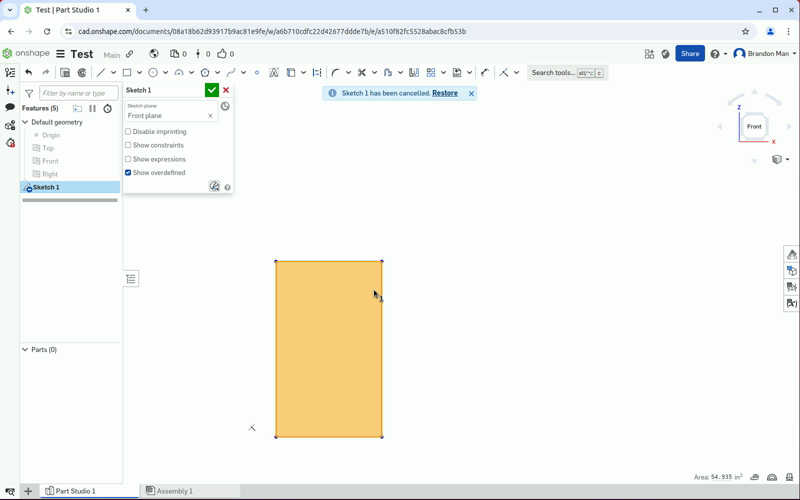
scroll(-6)
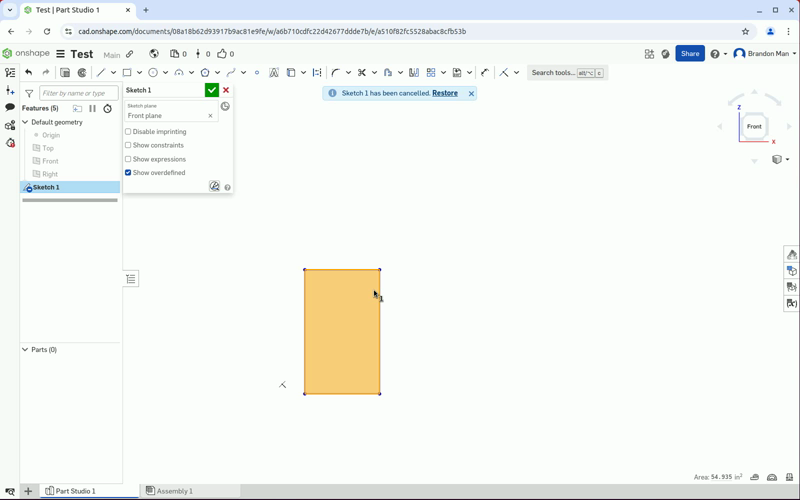
scroll(-6)
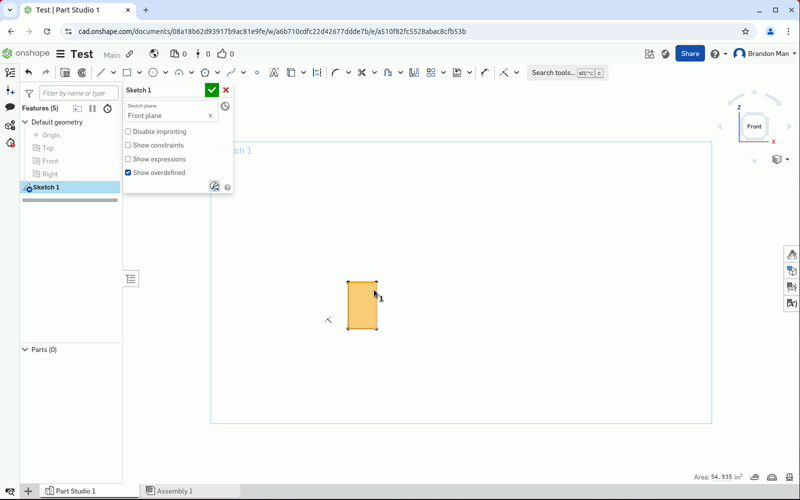
mouse_move(73, 352)
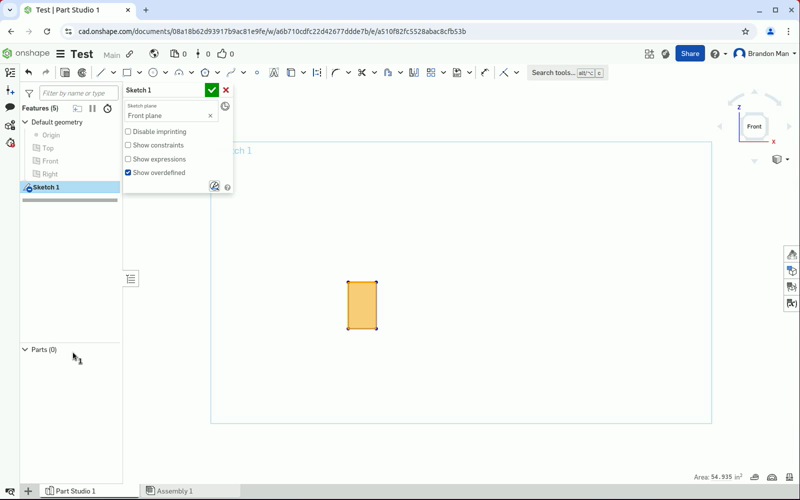
key(shift+y)
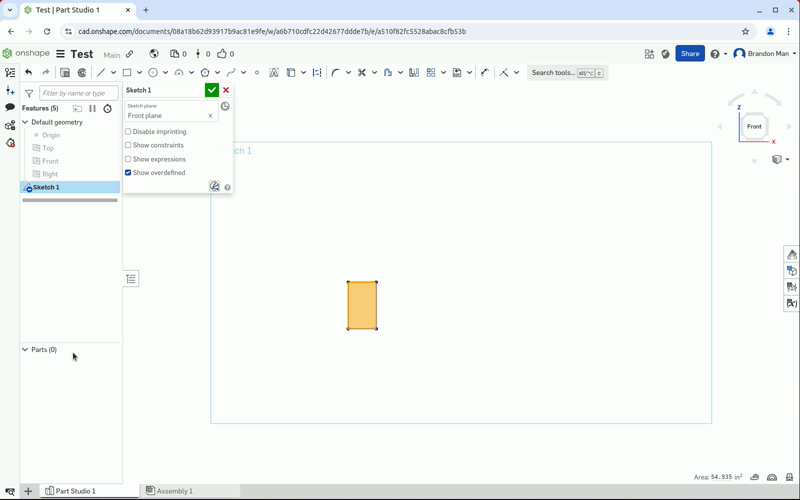
key(shift+e)
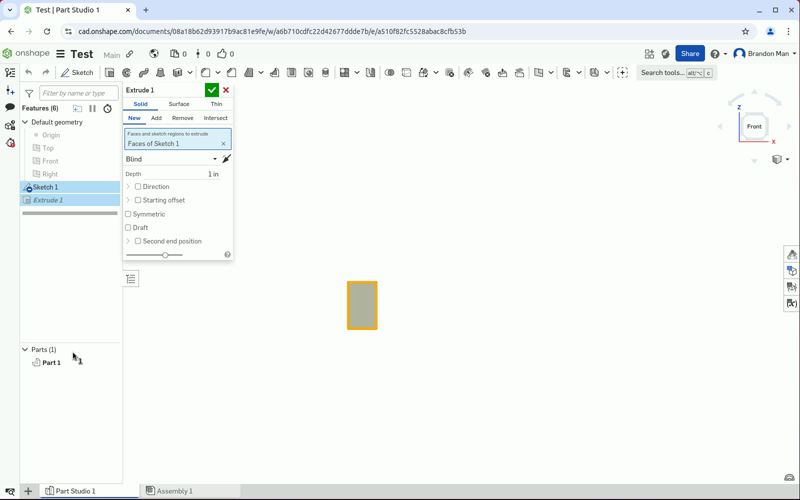
mouse_move(143, 106)
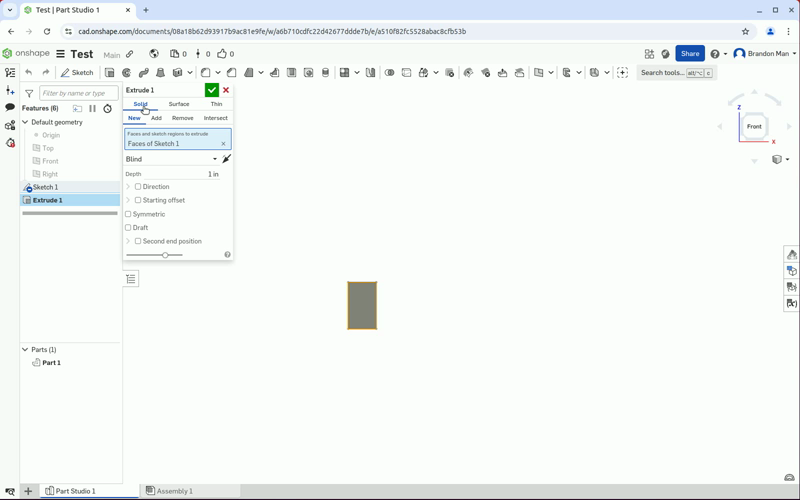
click(143, 106)
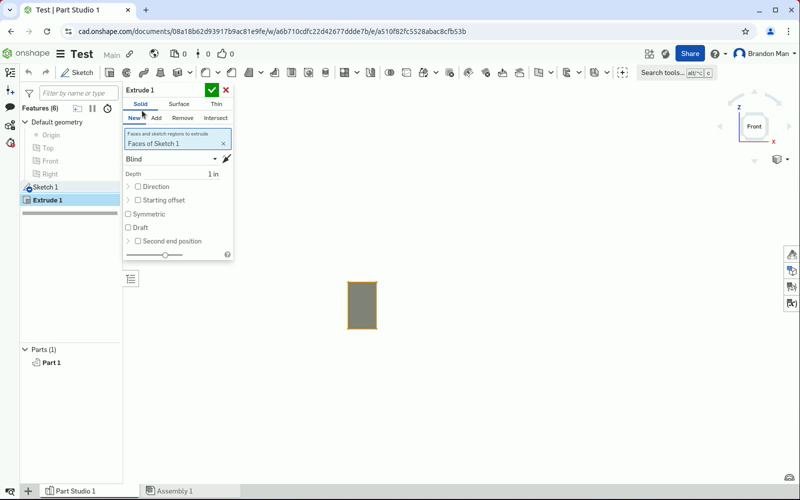
mouse_move(137, 120)
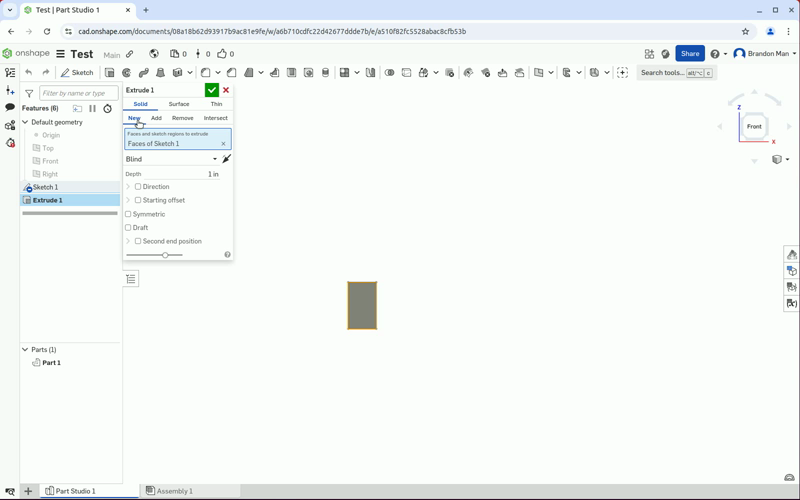
click(137, 120)
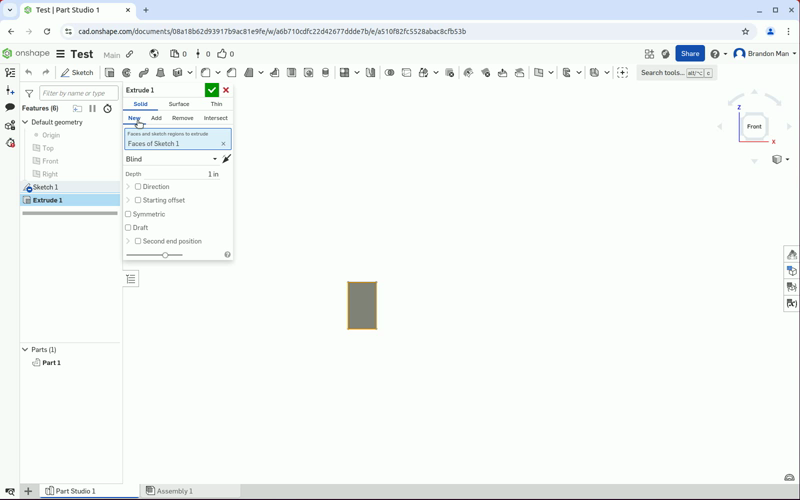
key(tab, 4)
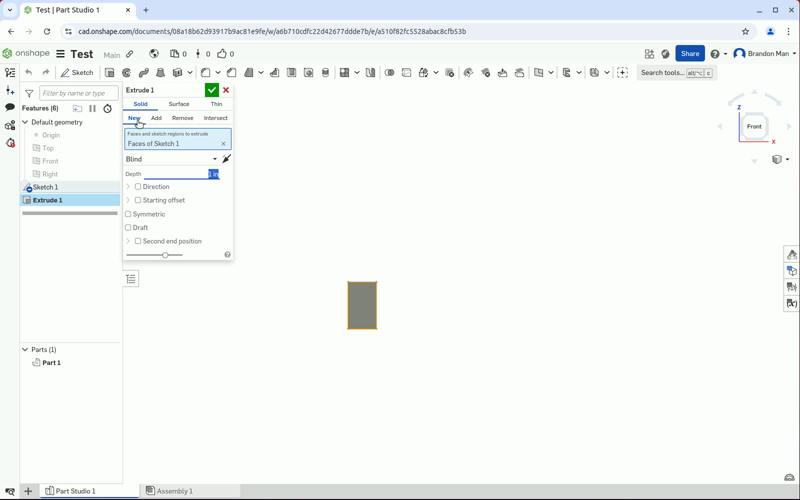
text(3.37)
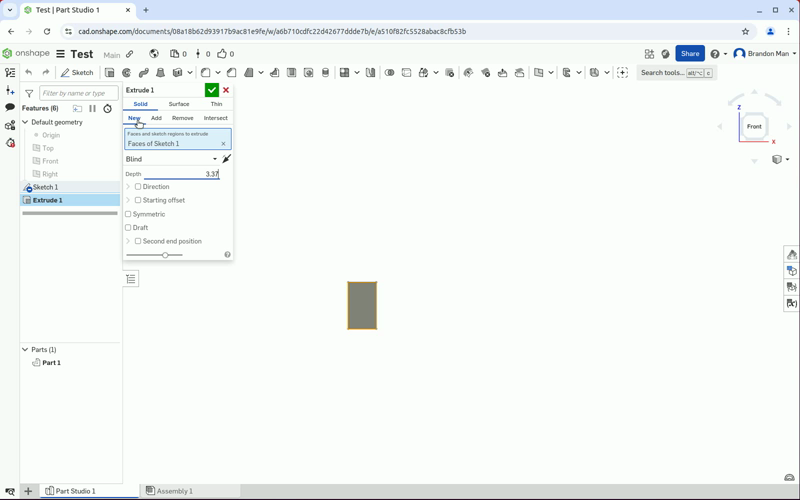
key(enter)
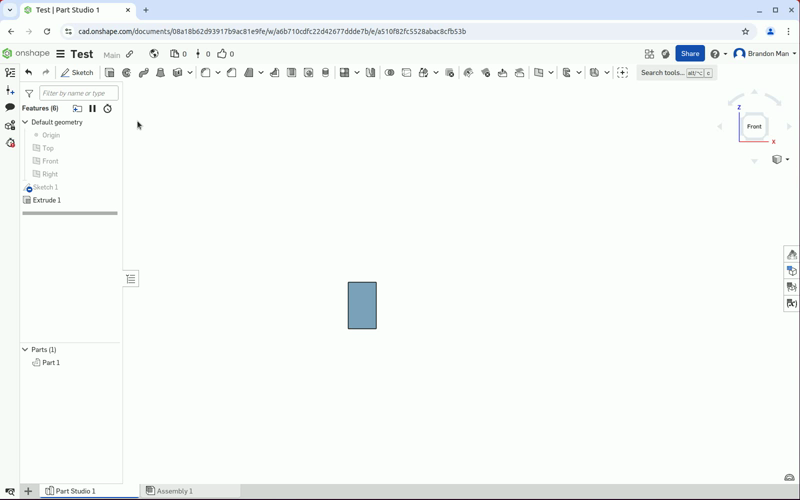
key(shift+h)
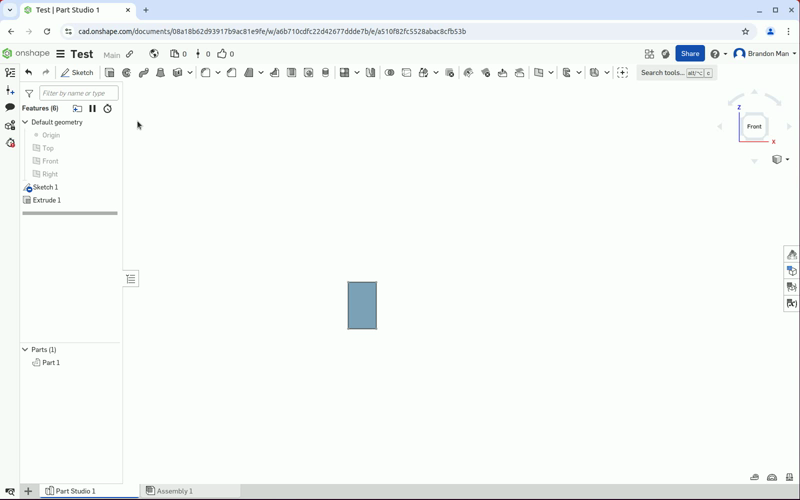
key(shift+h)
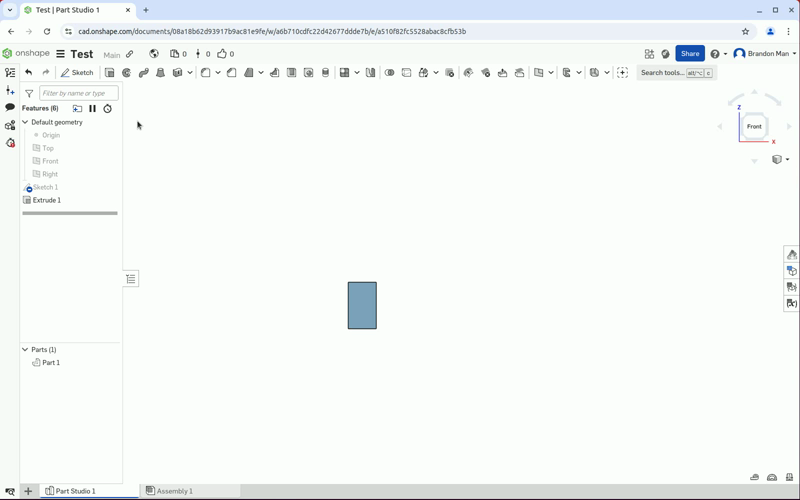
mouse_move(73, 189)
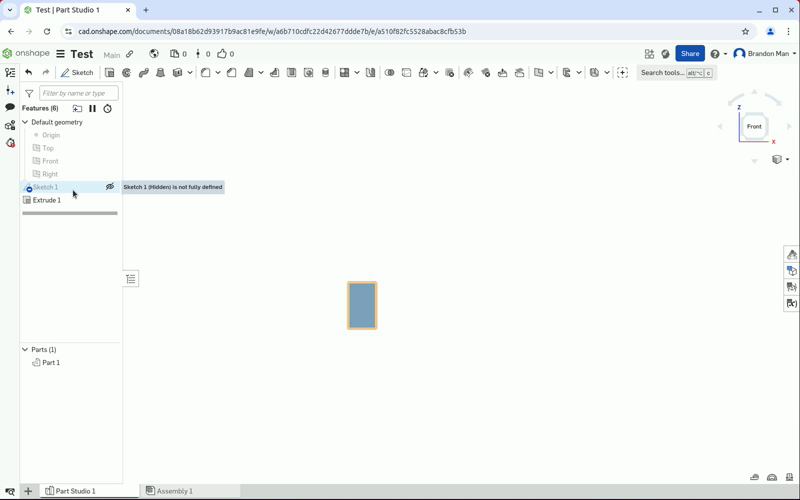
click(73, 189)
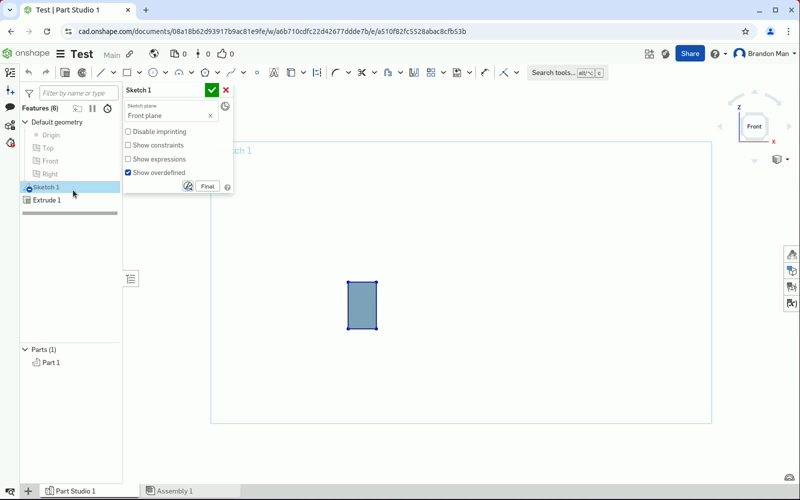
mouse_move(229, 92)
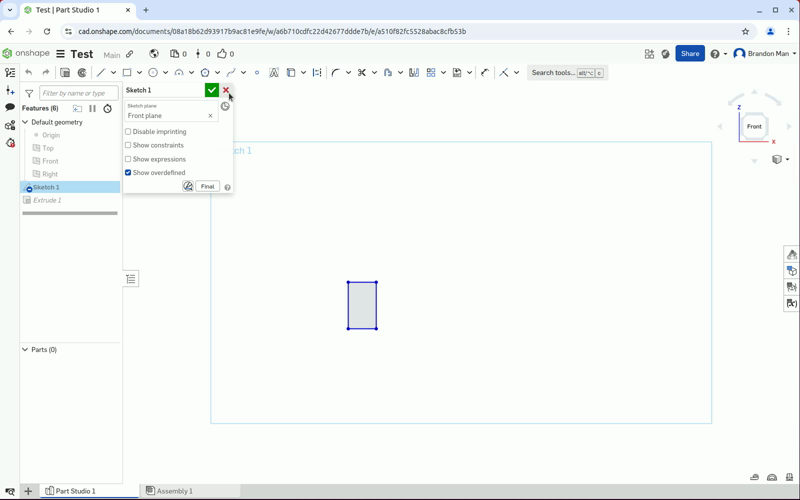
click(229, 92)
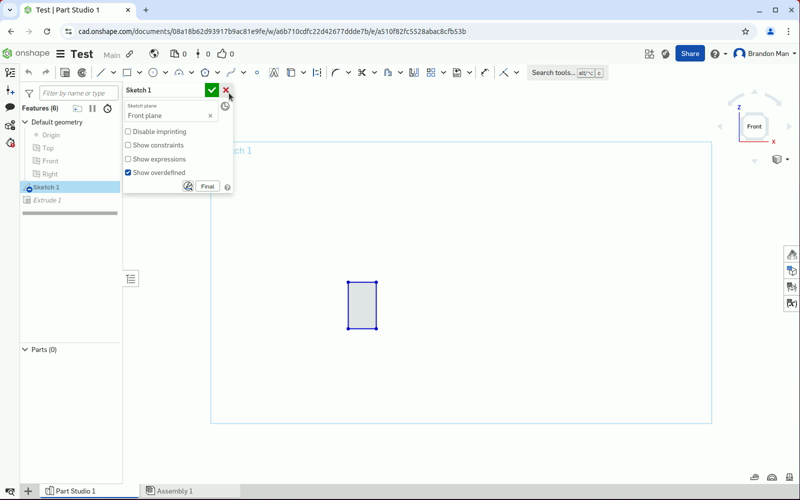
key(shift+s)
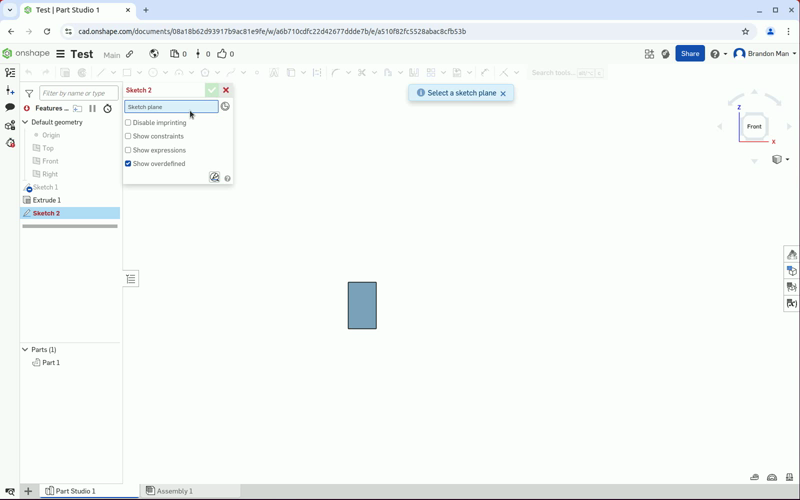
mouse_move(73, 163)
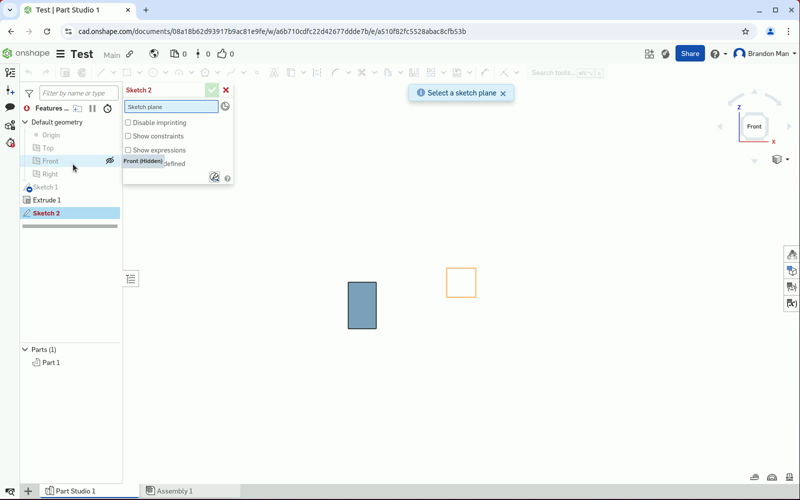
click(73, 163)
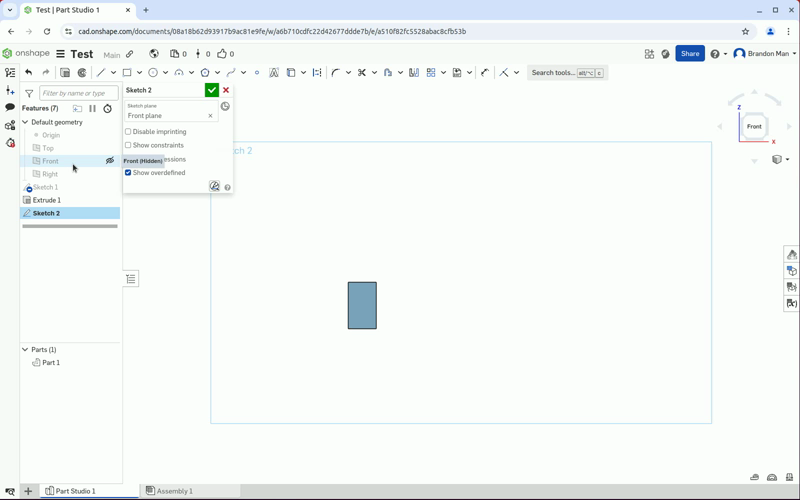
mouse_move(73, 352)
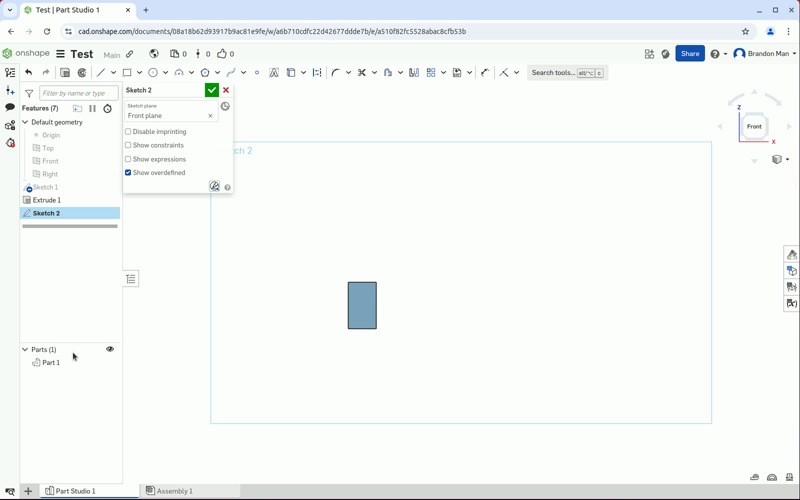
key(y)
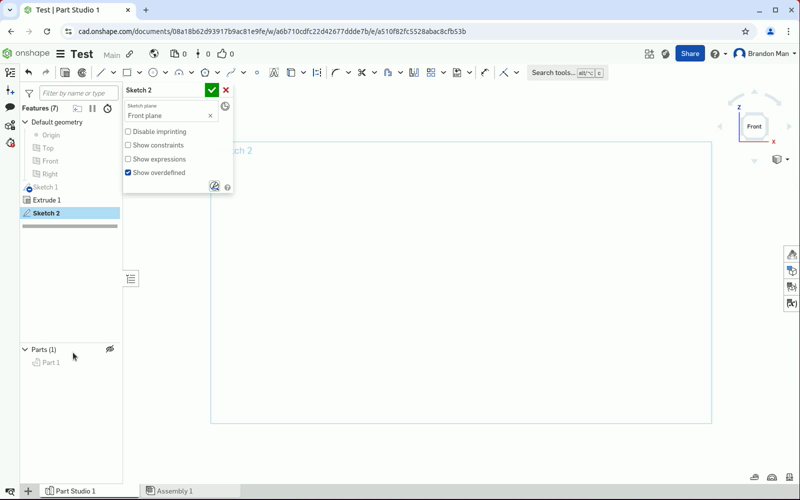
key(l)
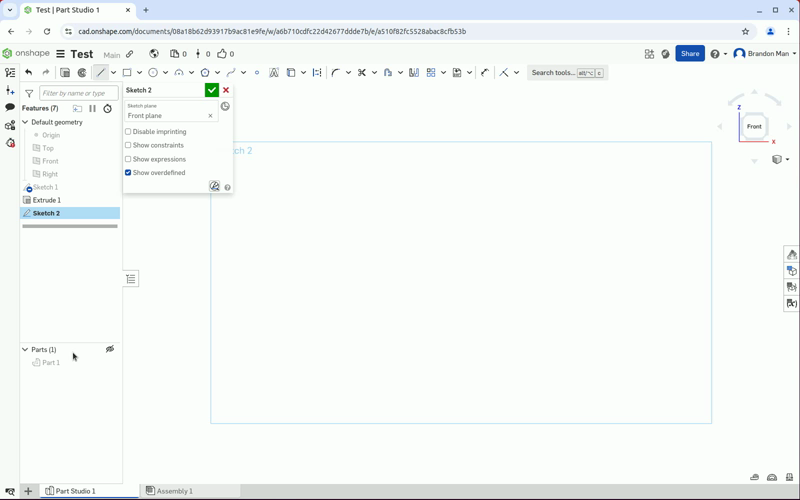
key_down(shift)
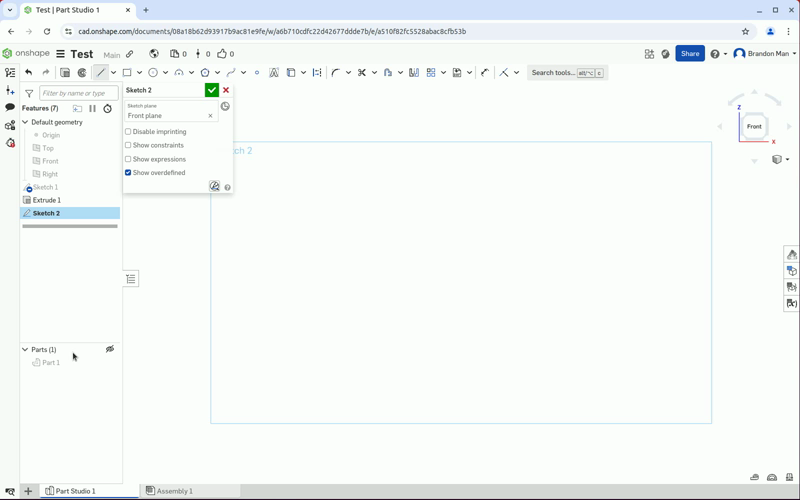
mouse_move(460, 326)
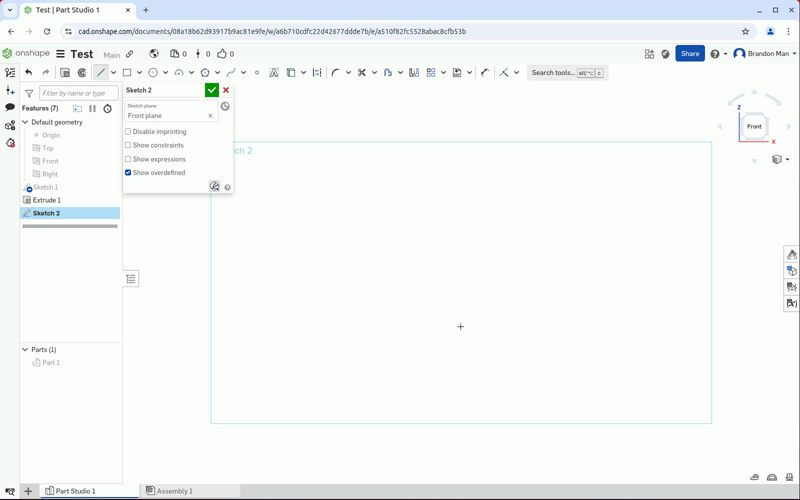
click(460, 326)
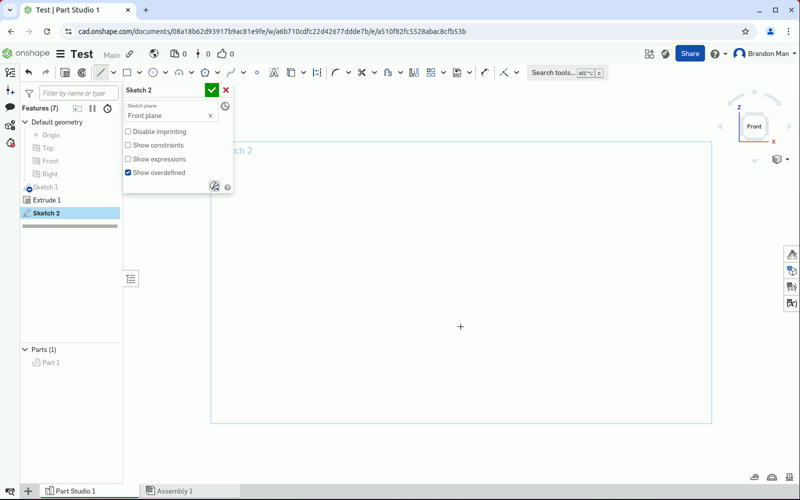
key_up(shift)
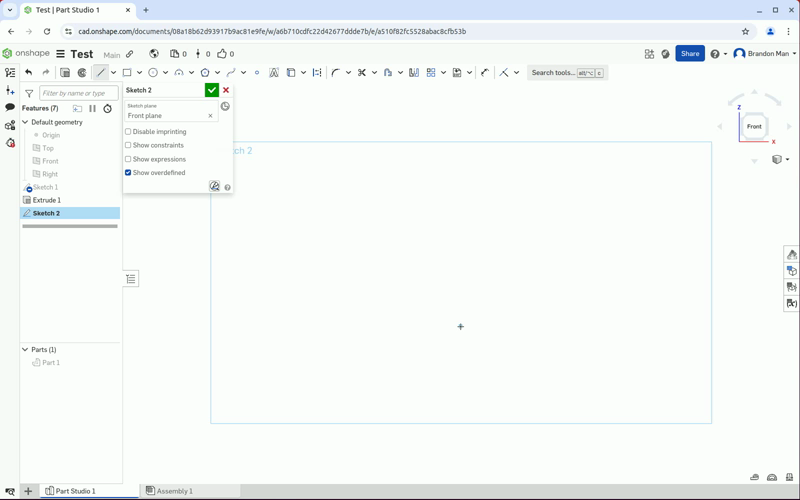
key_down(shift)
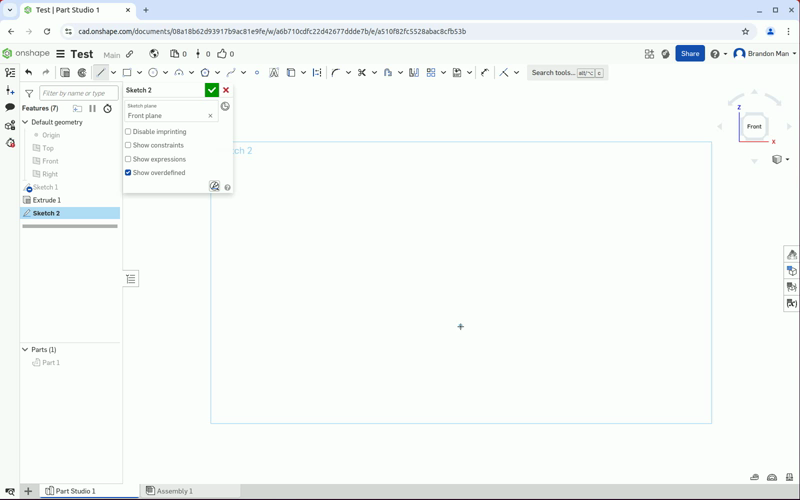
mouse_move(490, 326)
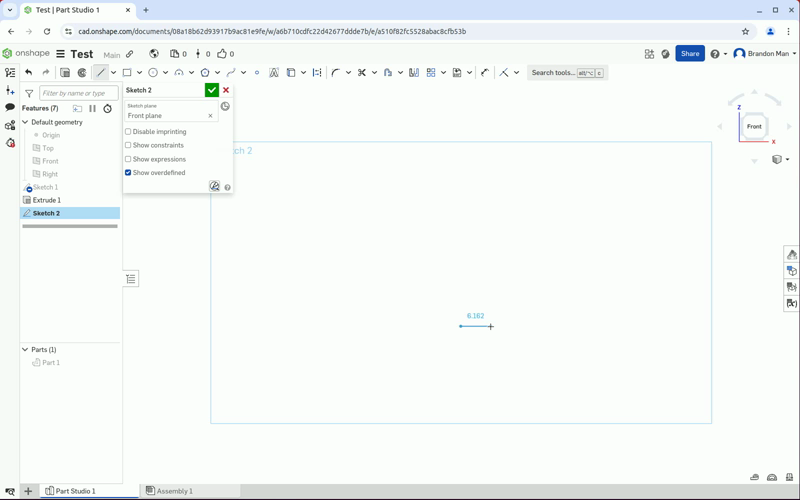
mouse_move(491, 326)
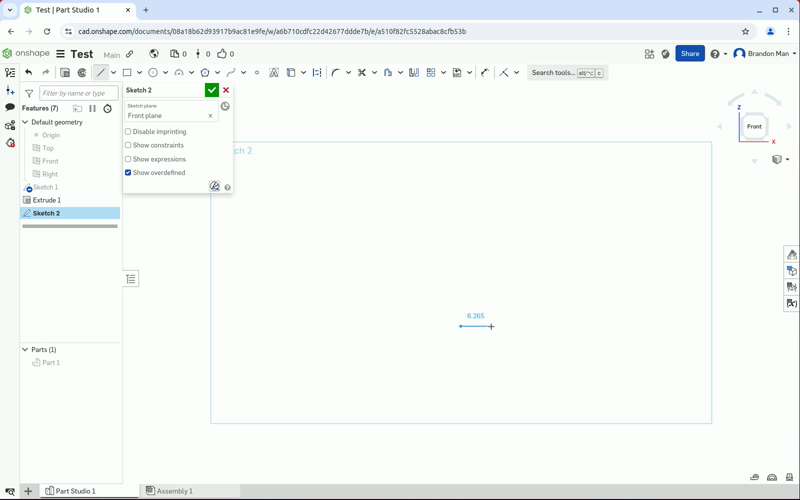
click(491, 326)
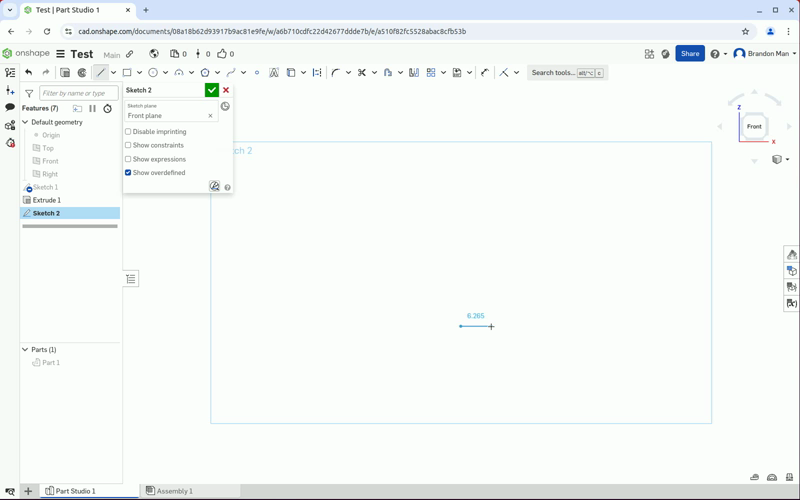
key_up(shift)
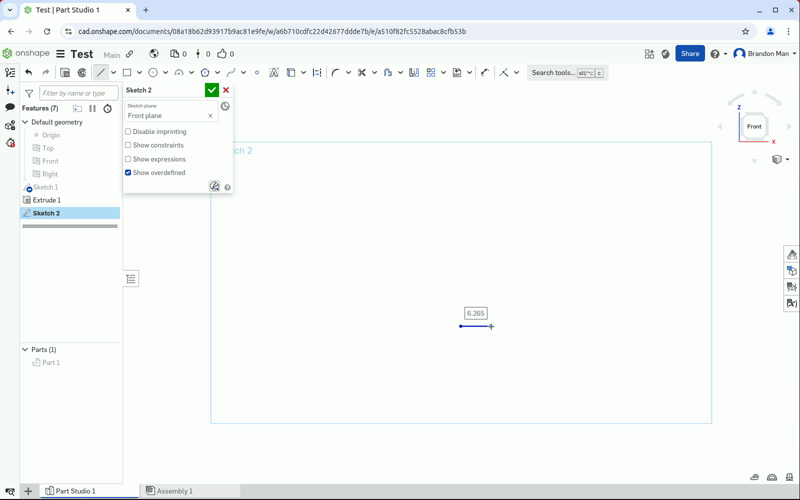
key_down(shift)
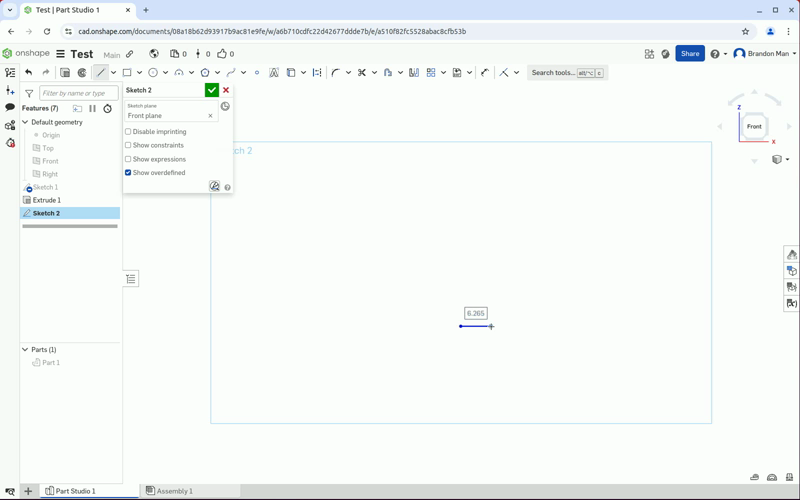
mouse_move(521, 326)
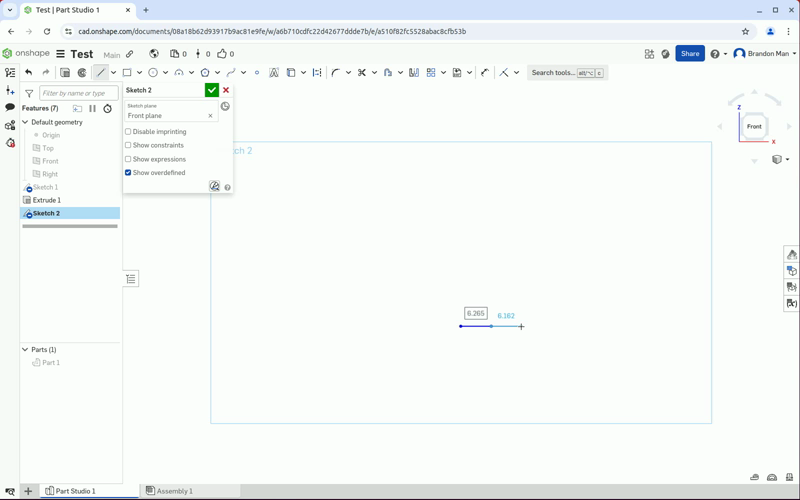
mouse_move(491, 282)
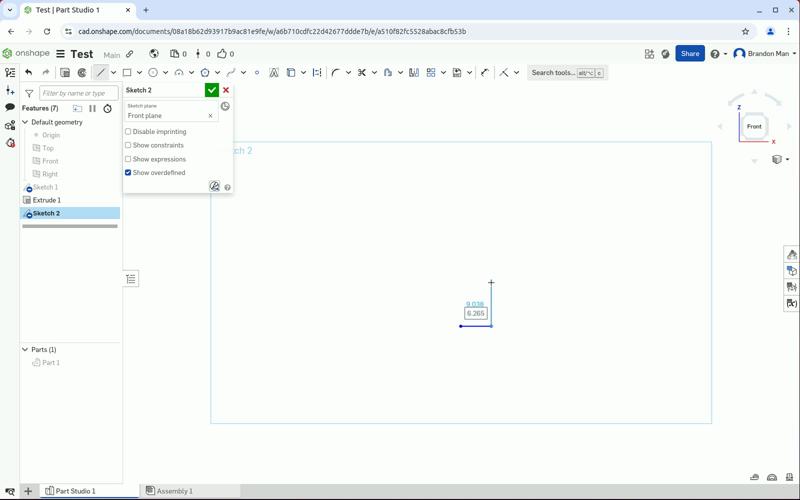
click(491, 282)
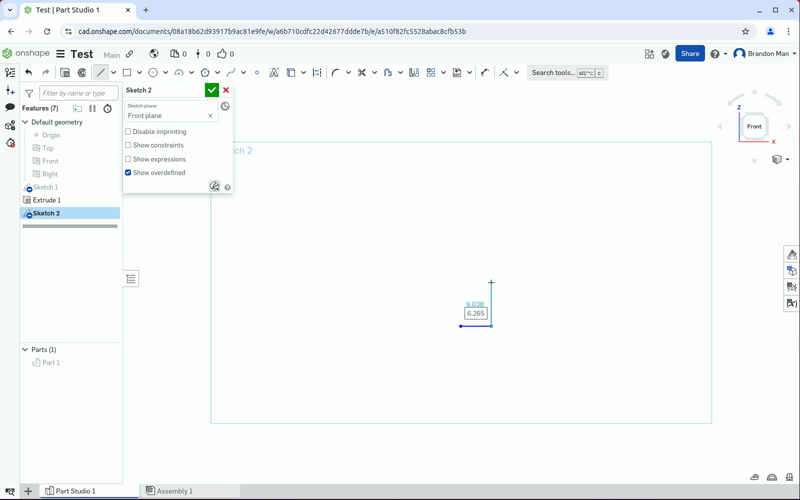
key_up(shift)
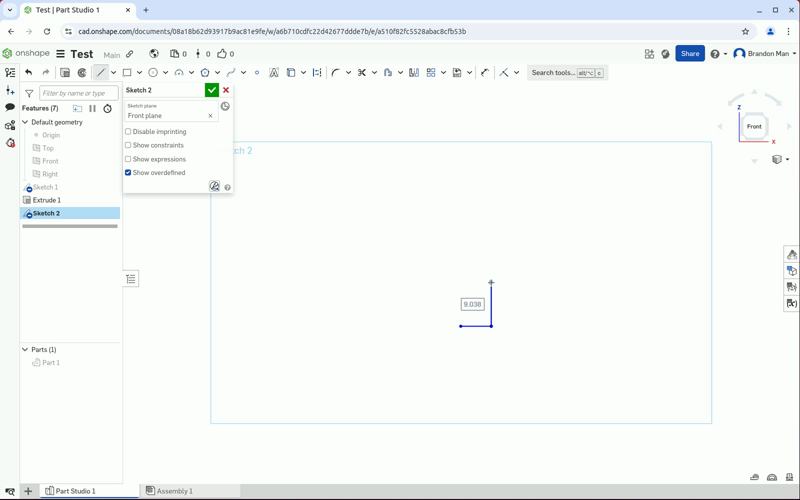
key_down(shift)
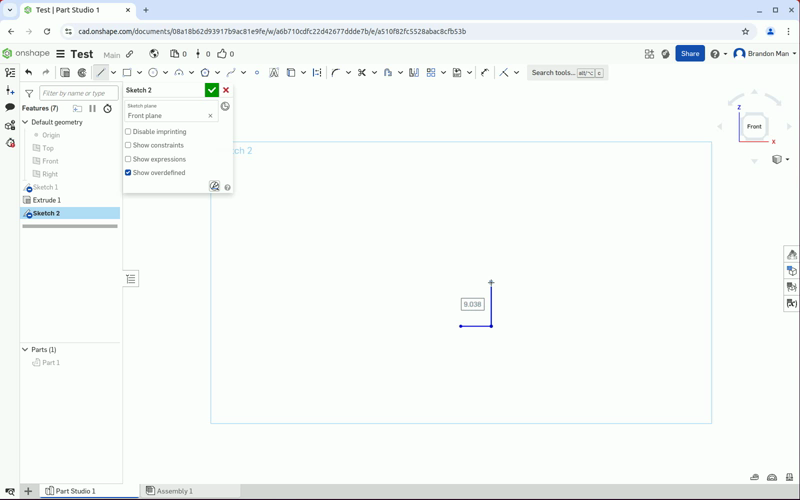
mouse_move(521, 282)
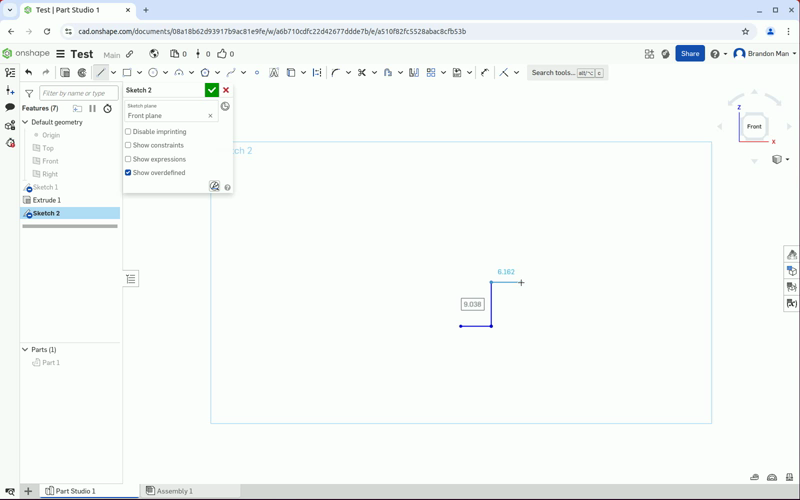
mouse_move(460, 282)
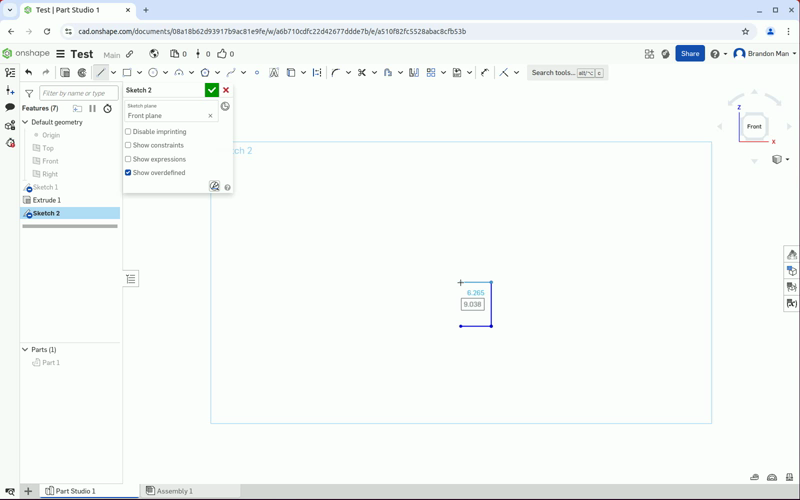
click(460, 282)
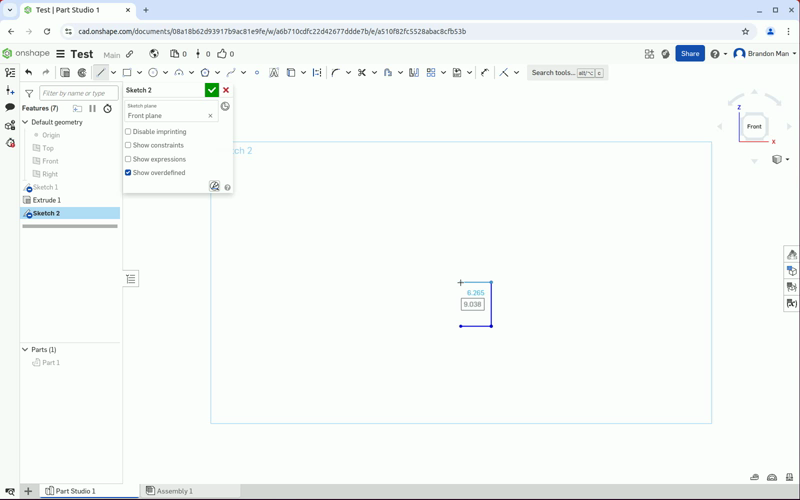
key_up(shift)
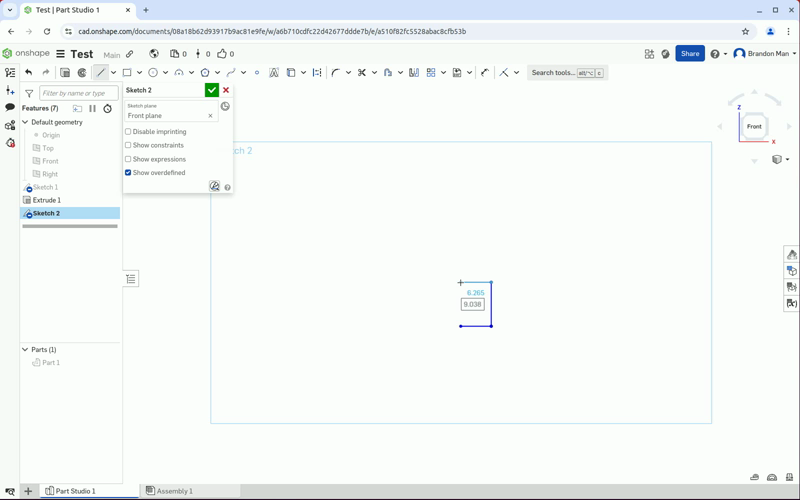
mouse_move(490, 282)
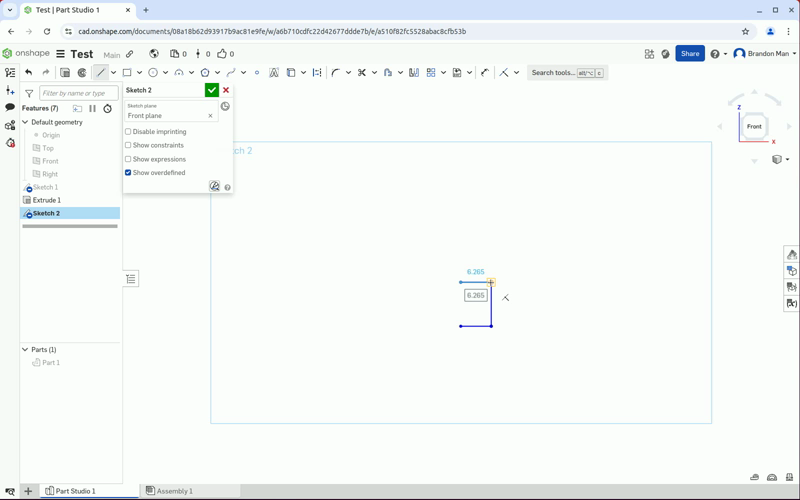
key_down(shift)
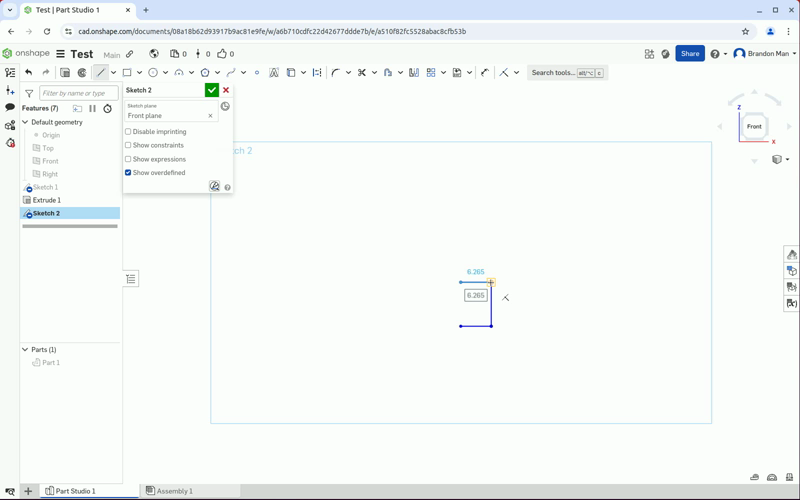
mouse_move(460, 326)
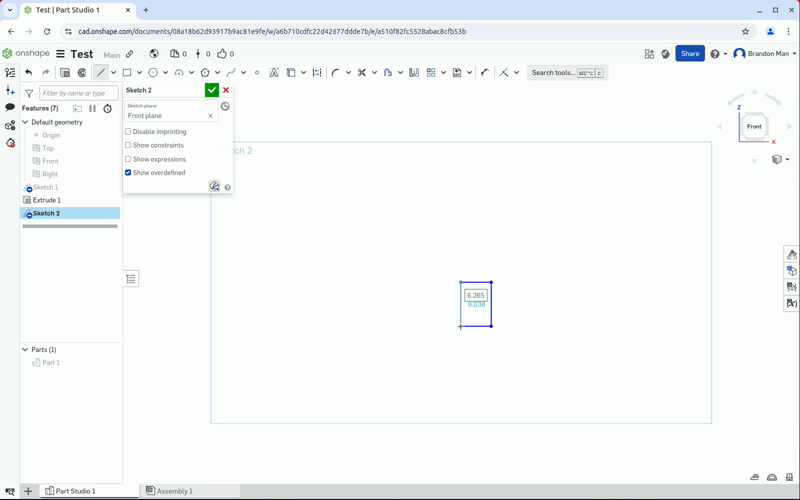
key_up(shift)
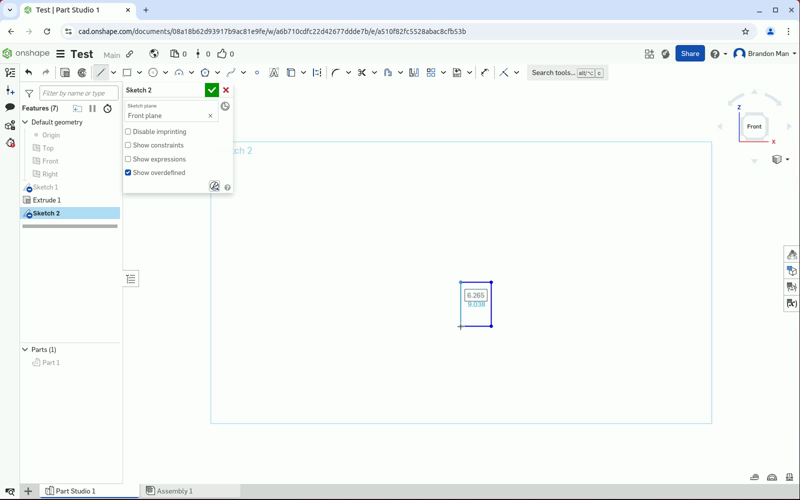
click(460, 326)
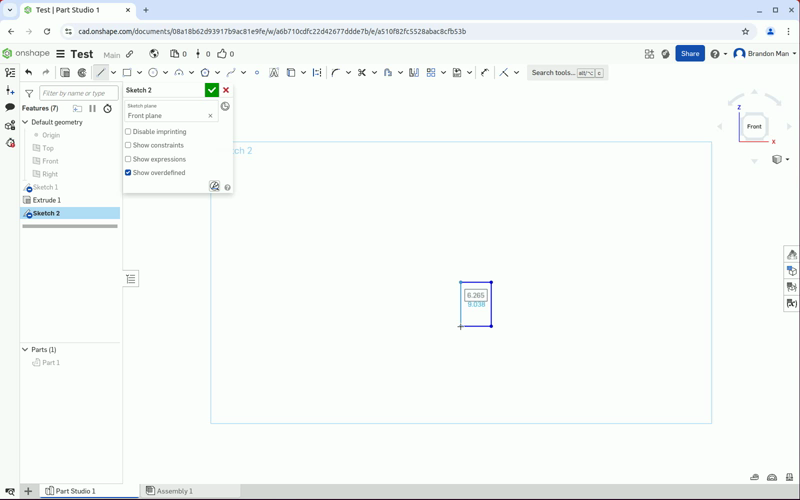
key(esc)
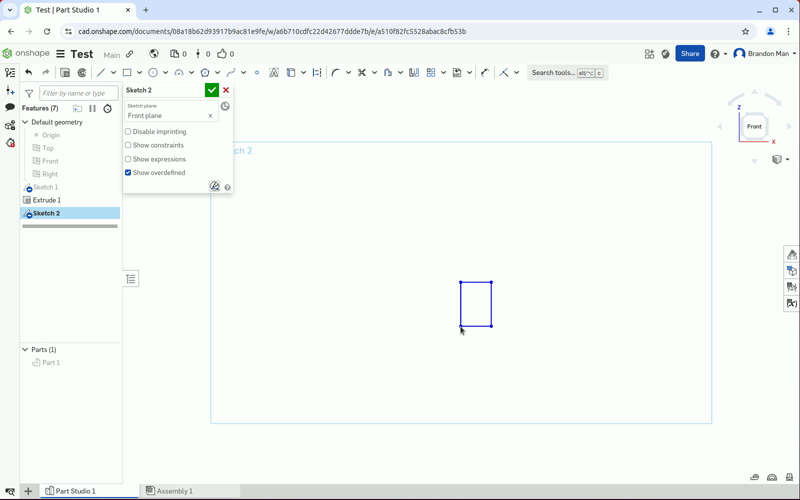
mouse_move(471, 296)
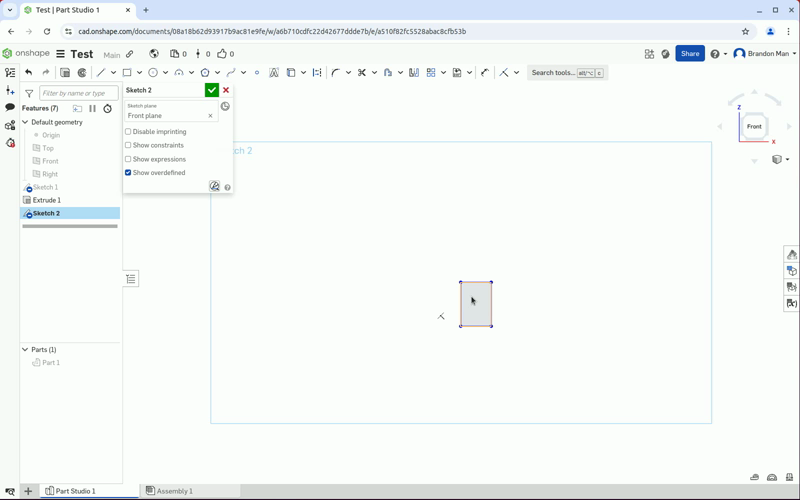
scroll(6)
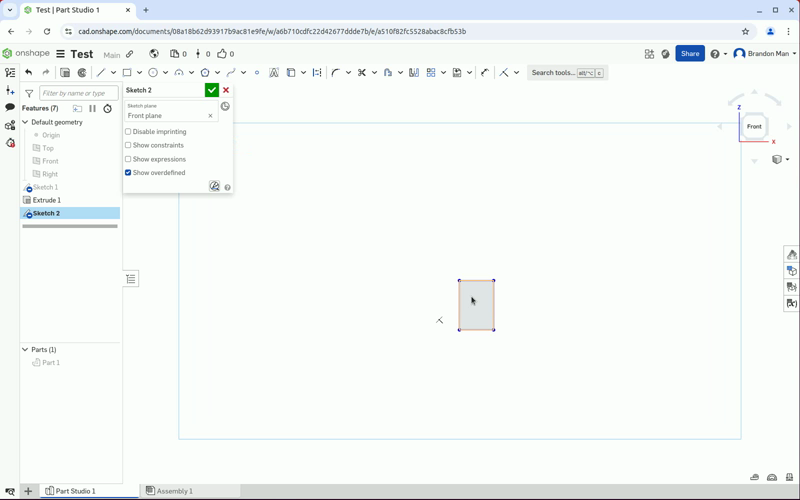
scroll(6)
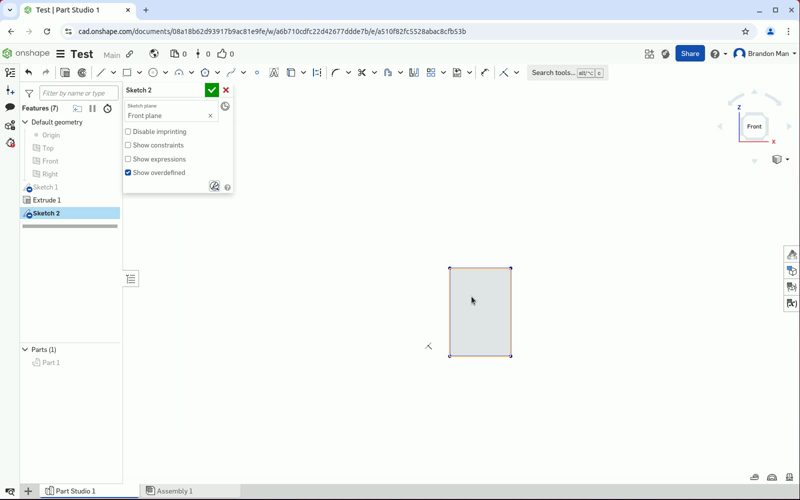
scroll(6)
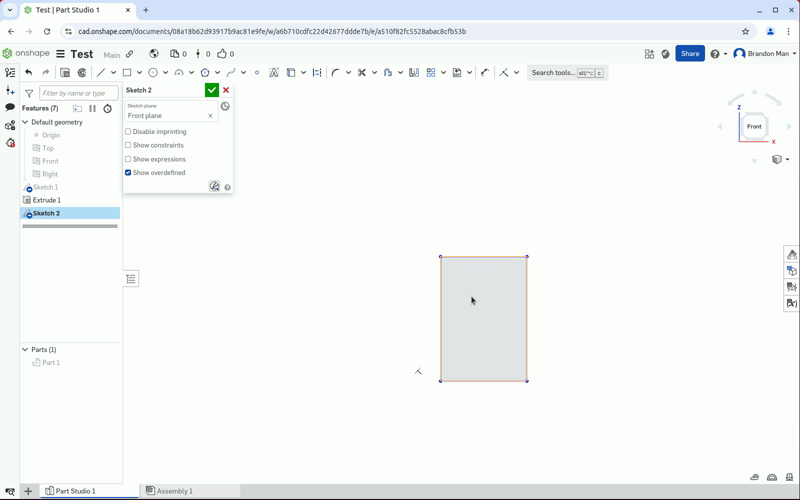
scroll(6)
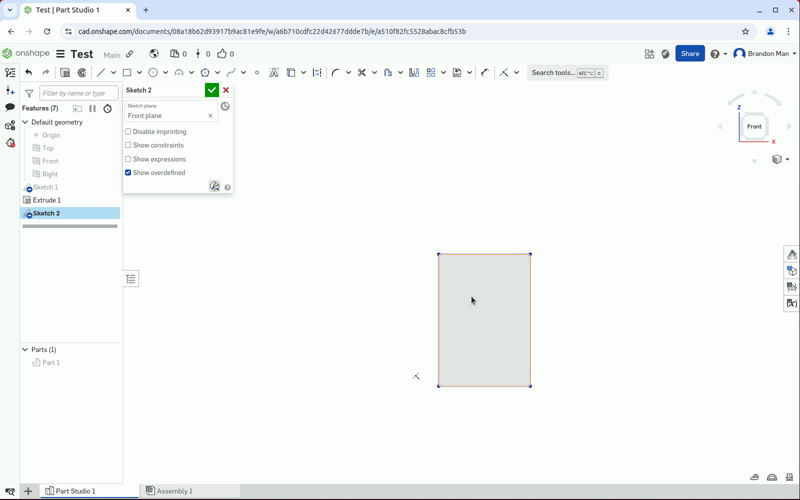
scroll(6)
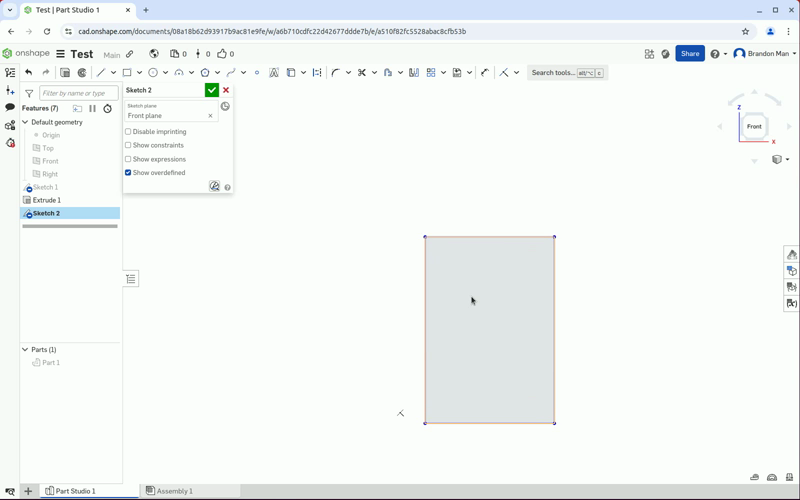
scroll(6)
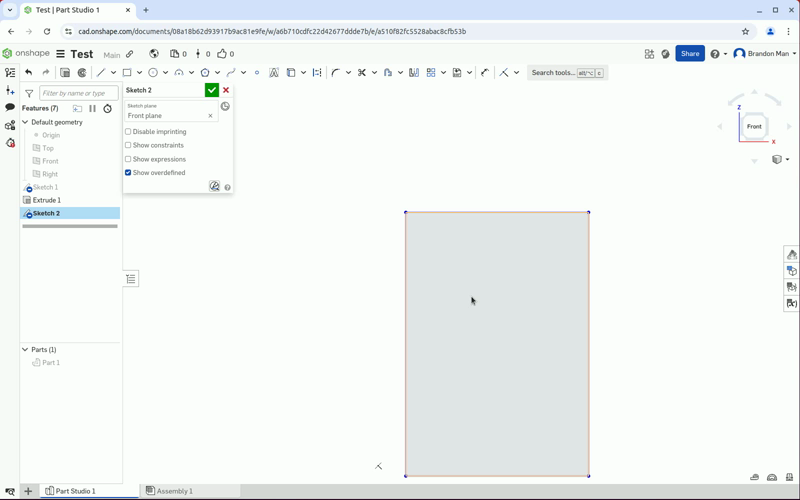
scroll(6)
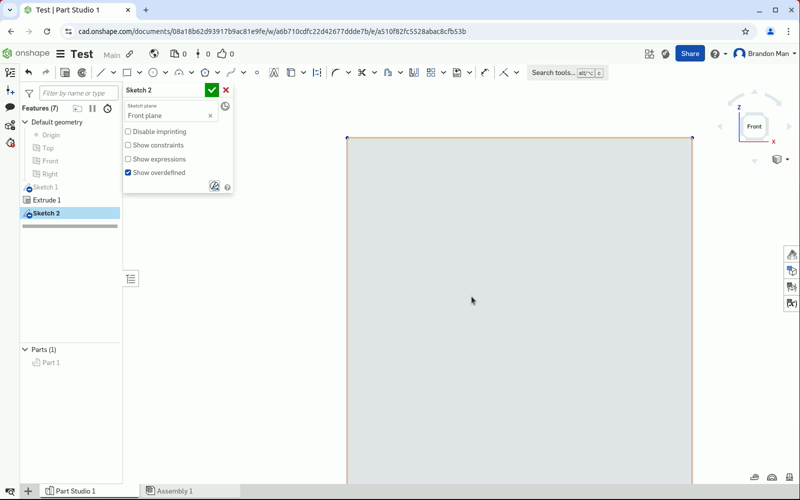
click(471, 296)
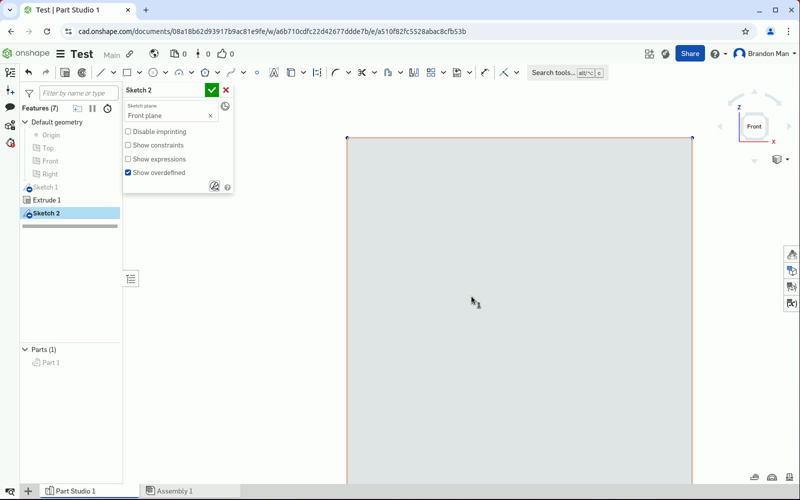
scroll(-6)
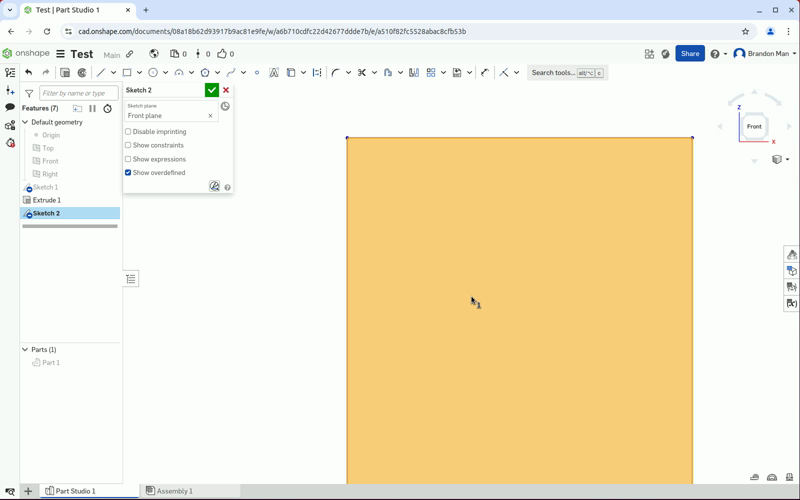
scroll(-6)
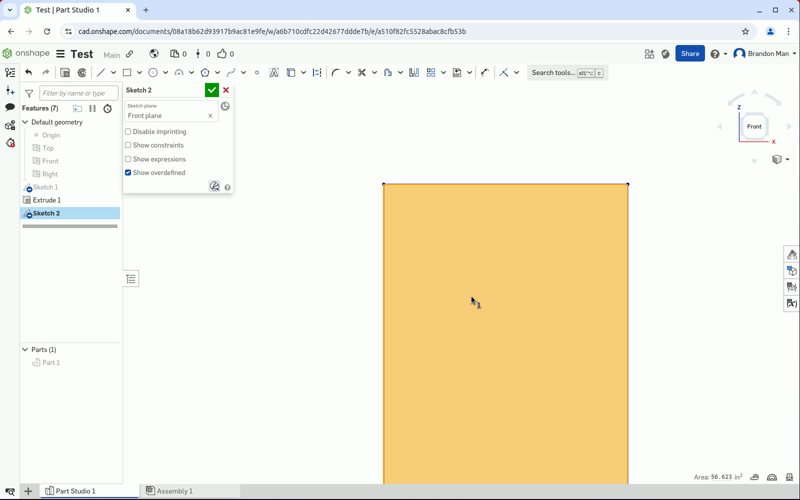
scroll(-6)
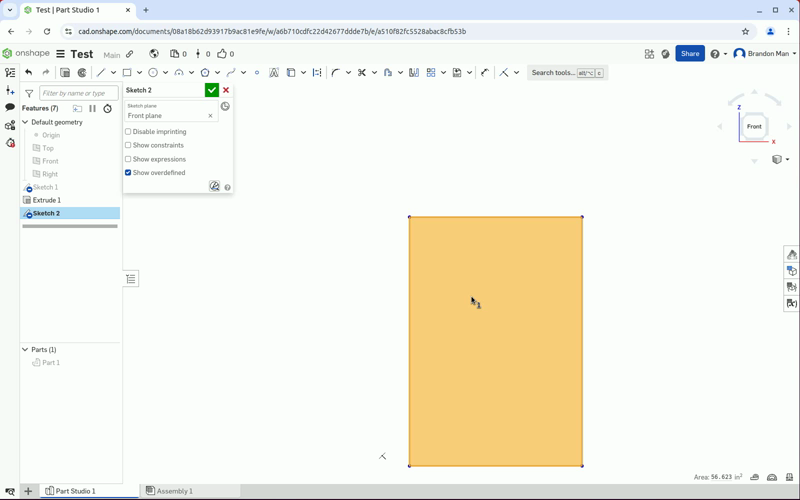
scroll(-6)
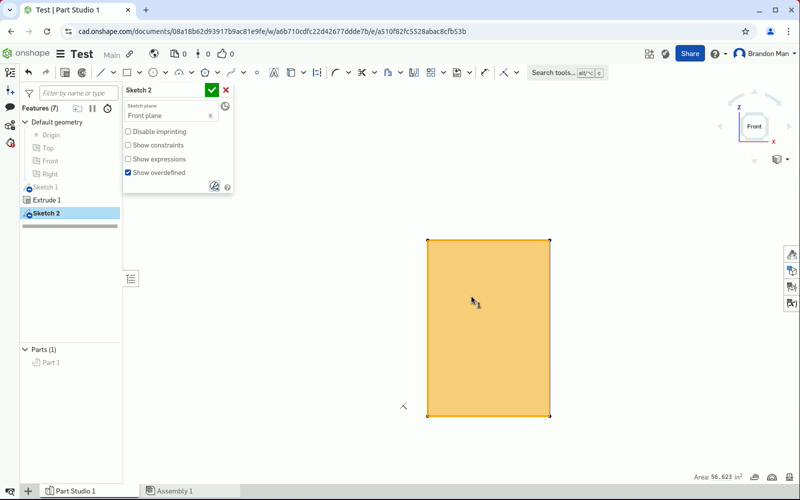
scroll(-6)
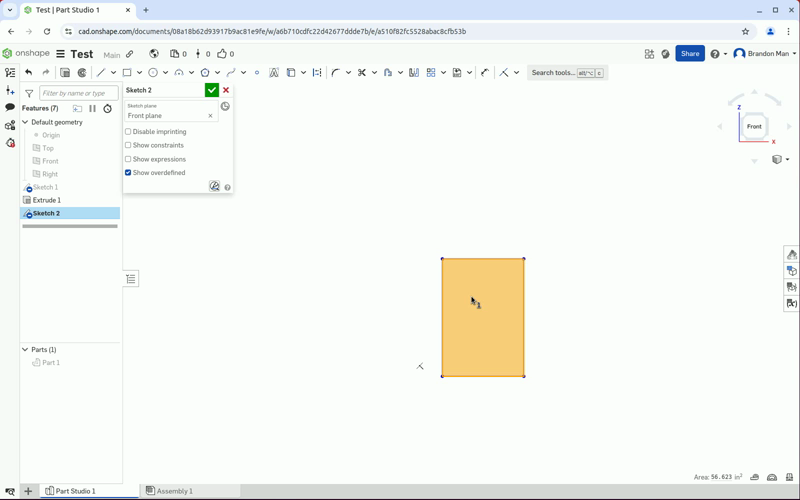
scroll(-6)
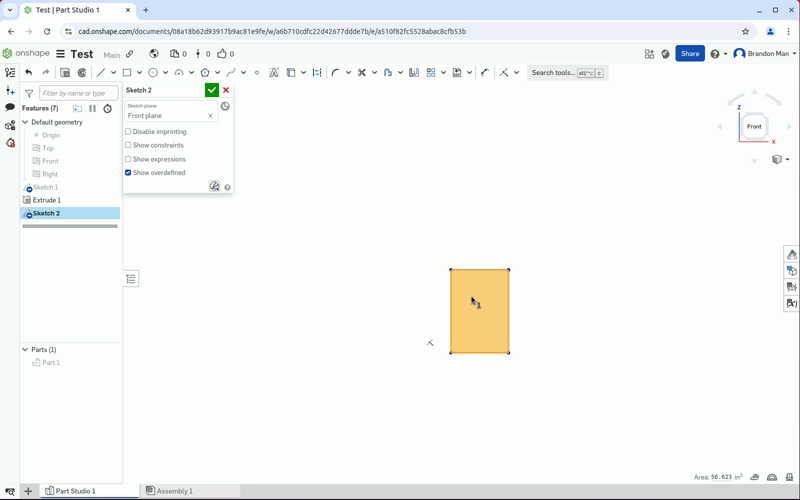
scroll(-6)
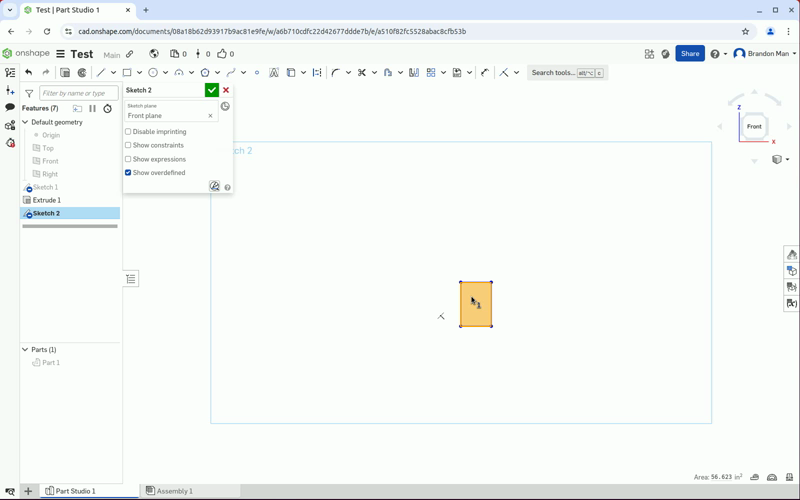
mouse_move(73, 352)
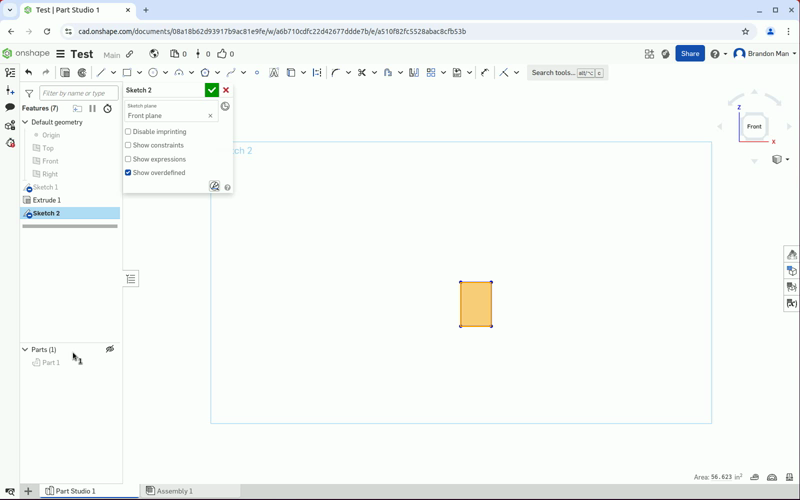
key(shift+y)
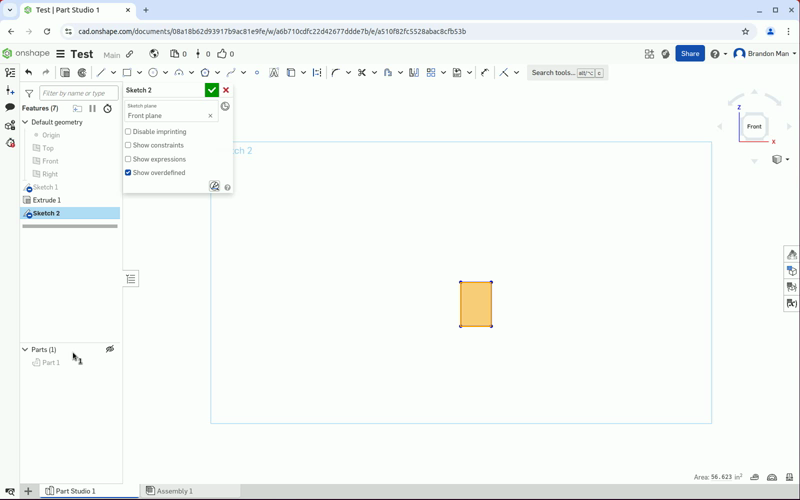
key(shift+e)
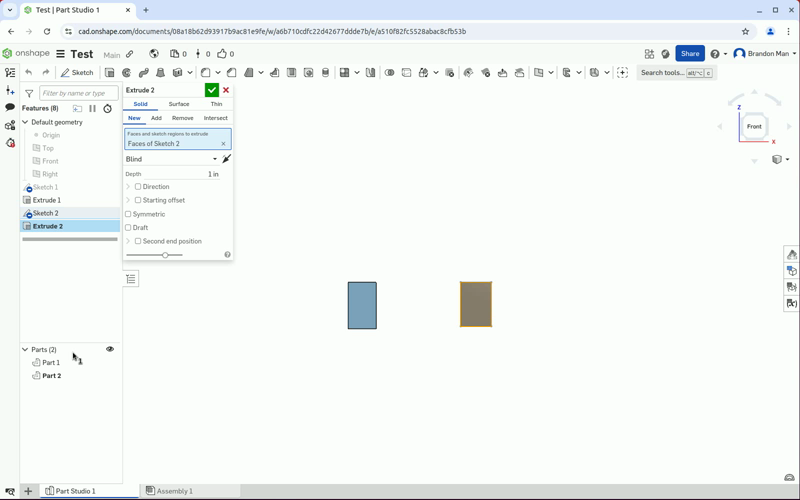
mouse_move(143, 106)
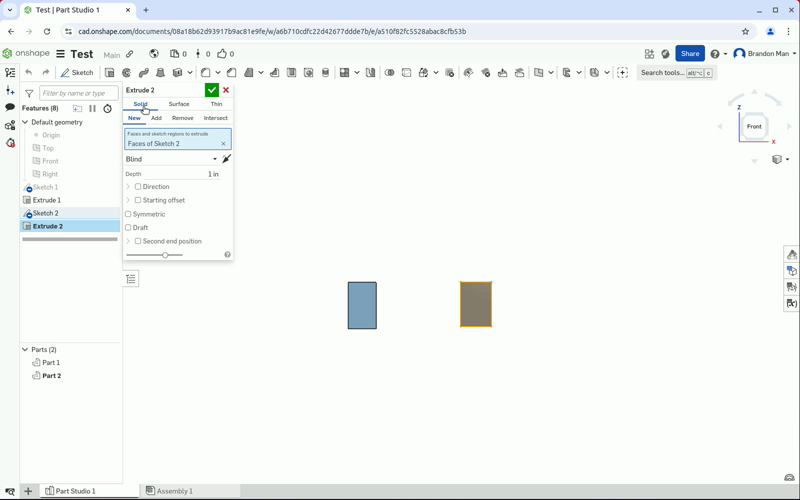
click(143, 106)
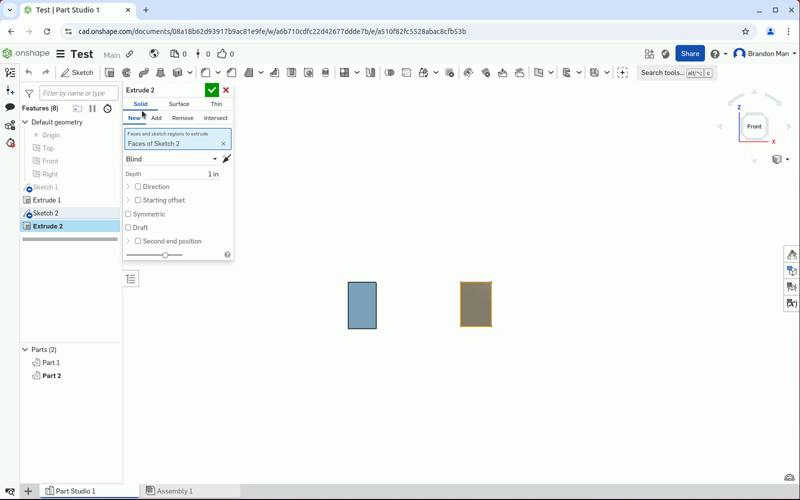
mouse_move(137, 120)
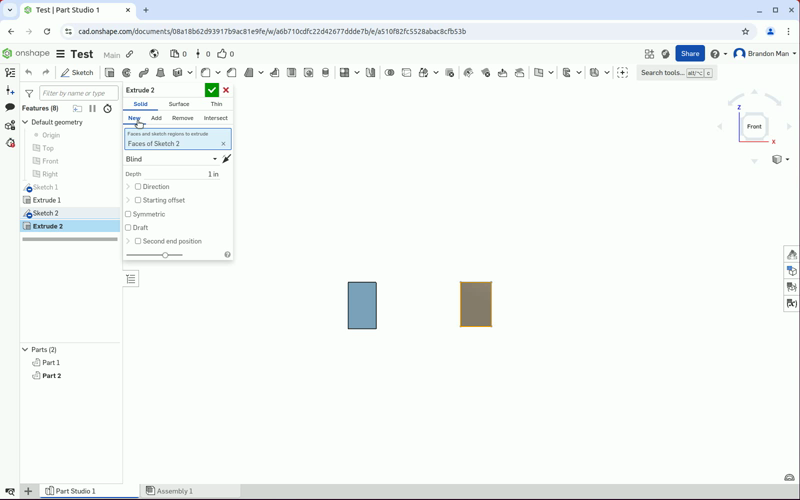
click(137, 120)
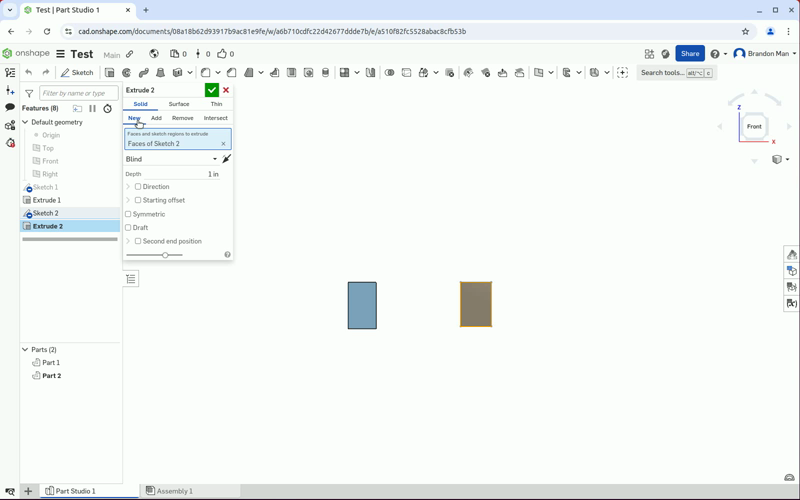
key(tab, 4)
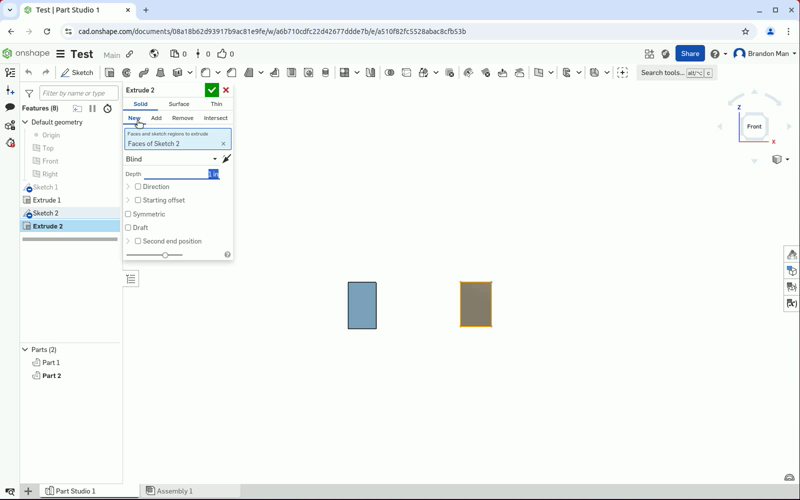
text(3.37)
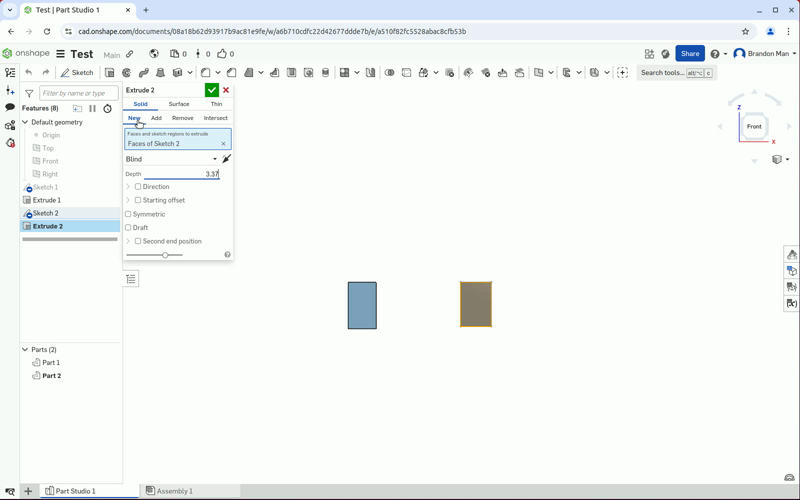
key(enter)
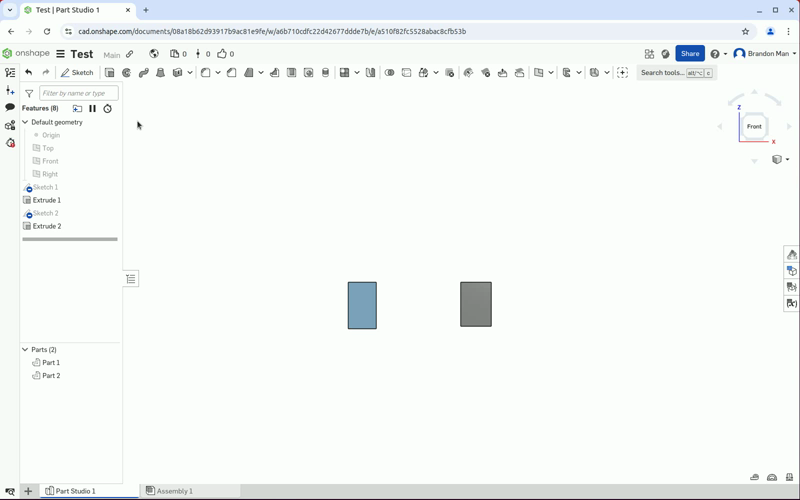
key(shift+h)
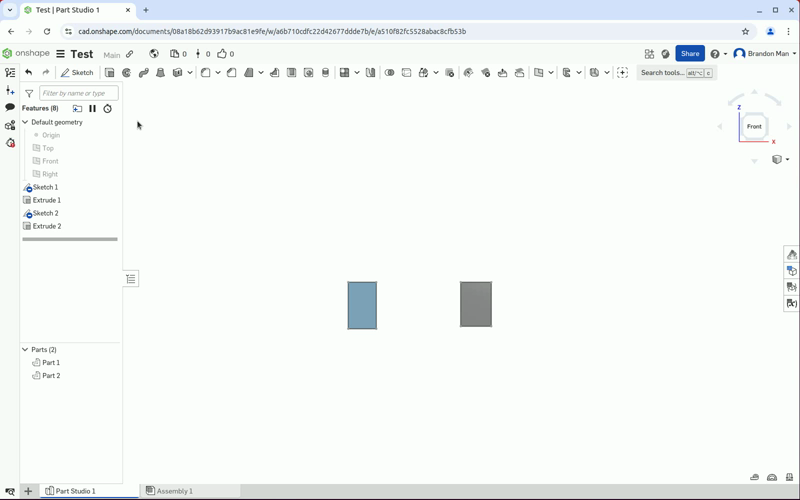
key(shift+h)
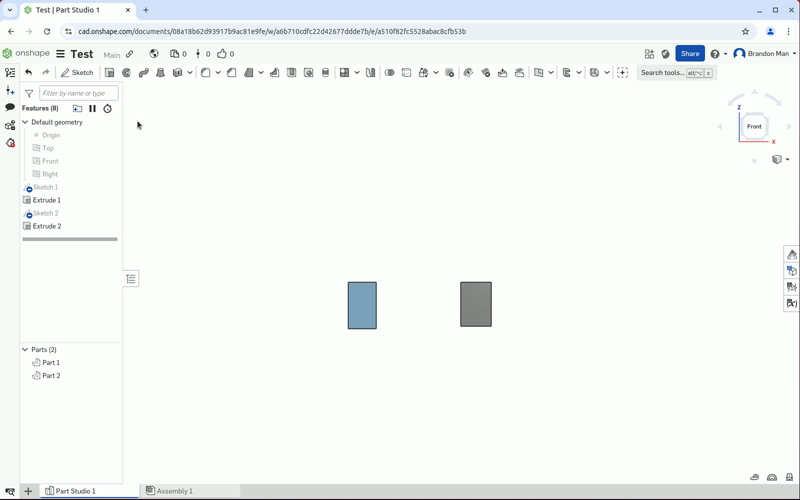
mouse_move(73, 189)
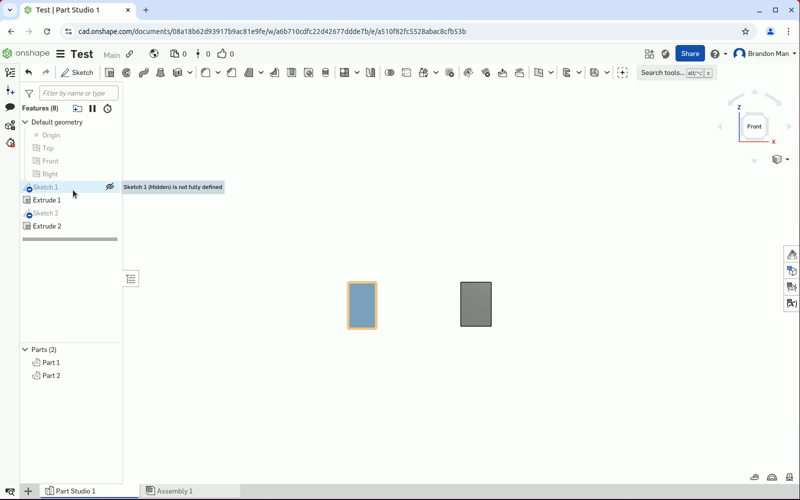
click(73, 189)
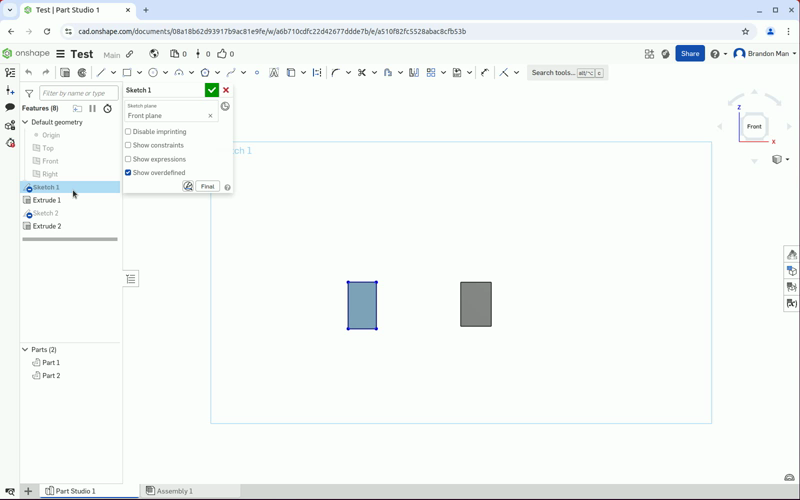
mouse_move(229, 92)
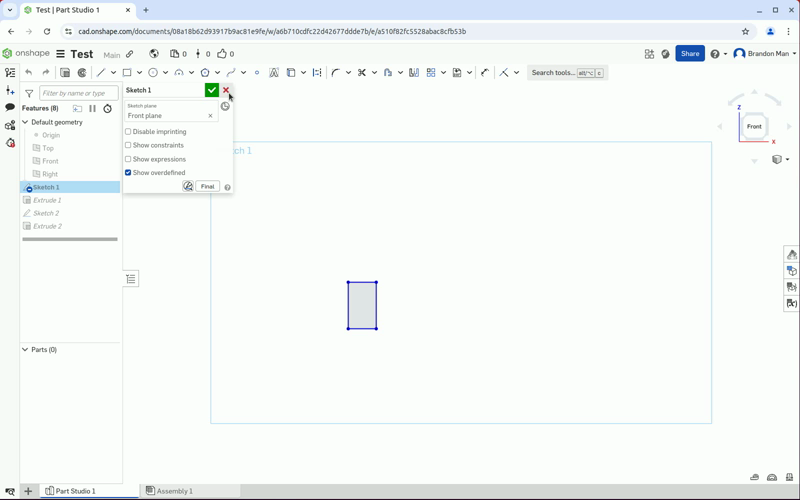
click(229, 92)
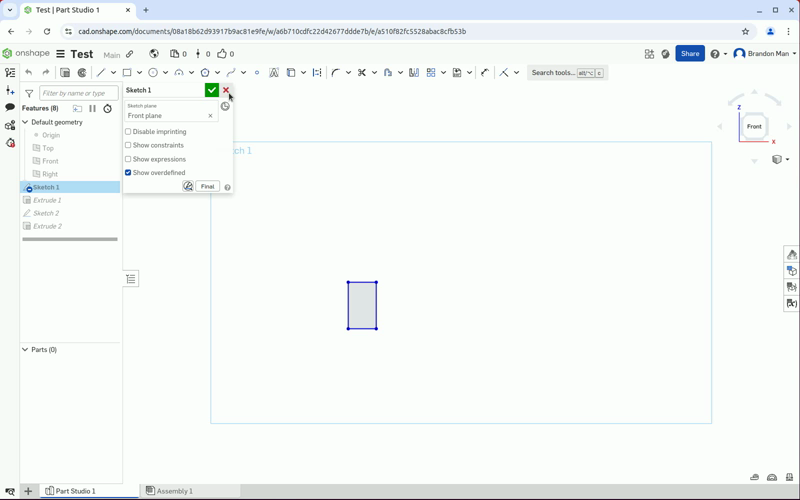
key(shift+s)
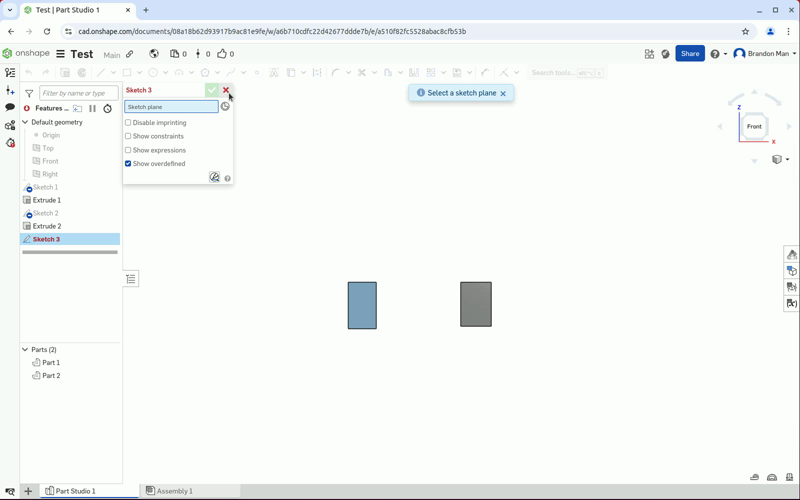
mouse_move(73, 163)
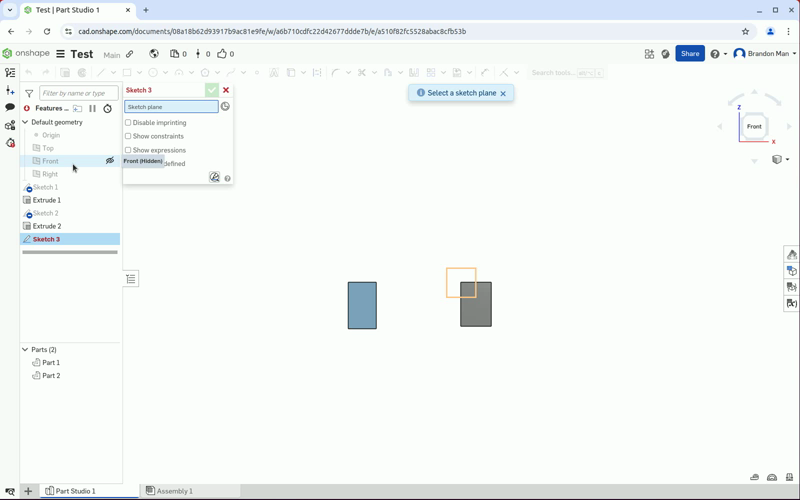
click(73, 163)
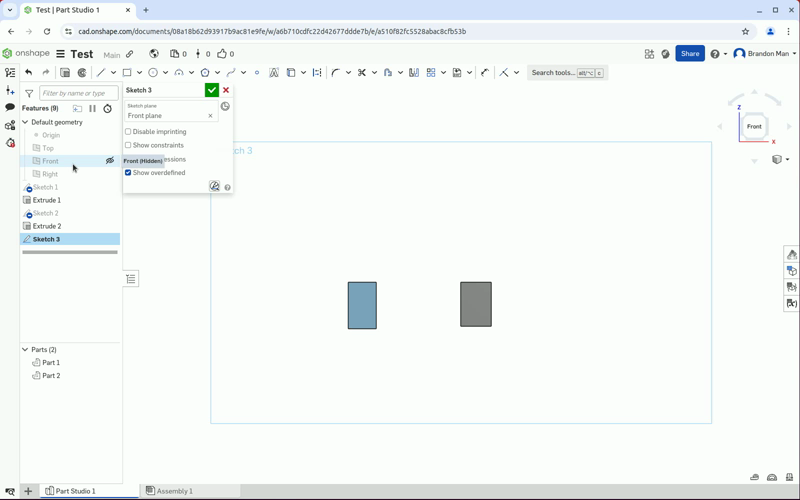
mouse_move(73, 352)
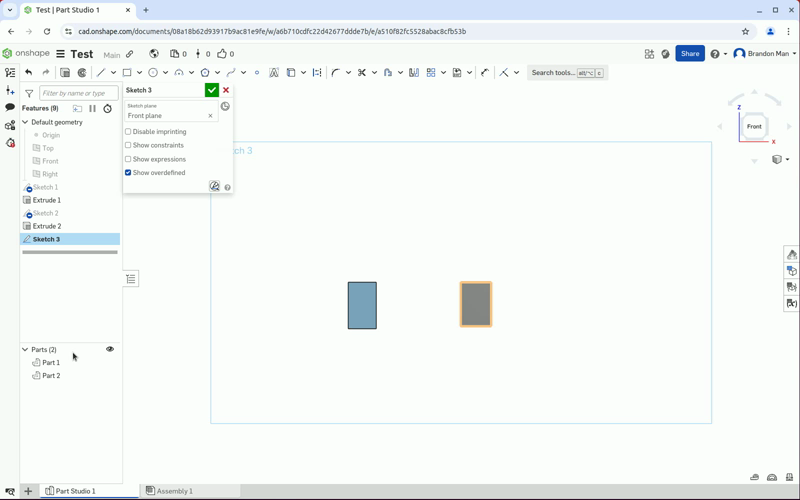
key(y)
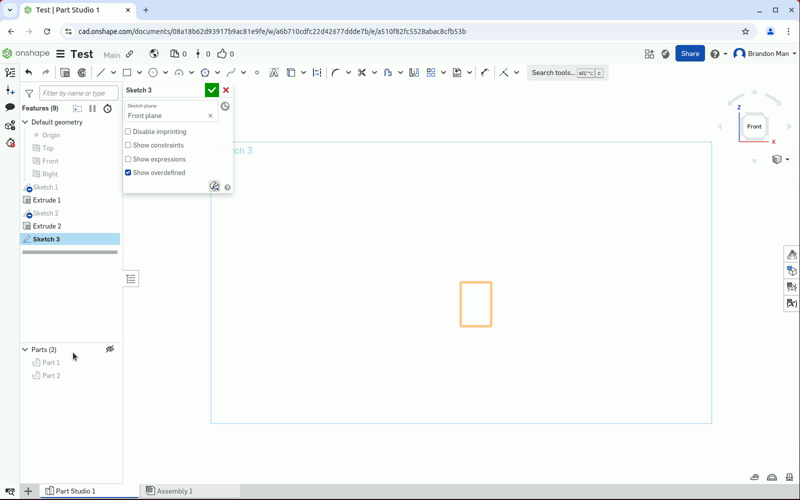
key(l)
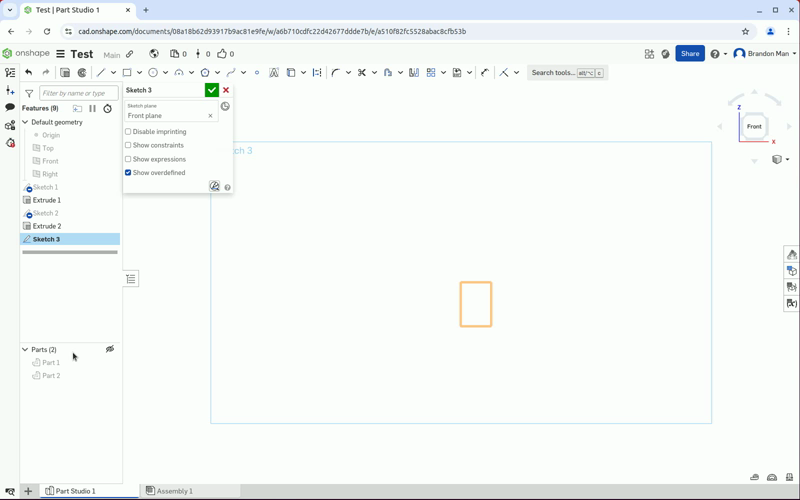
key_down(shift)
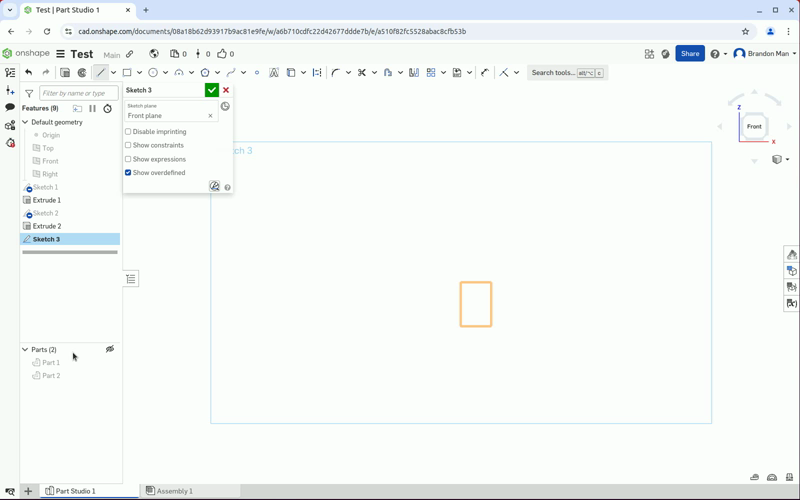
mouse_move(376, 282)
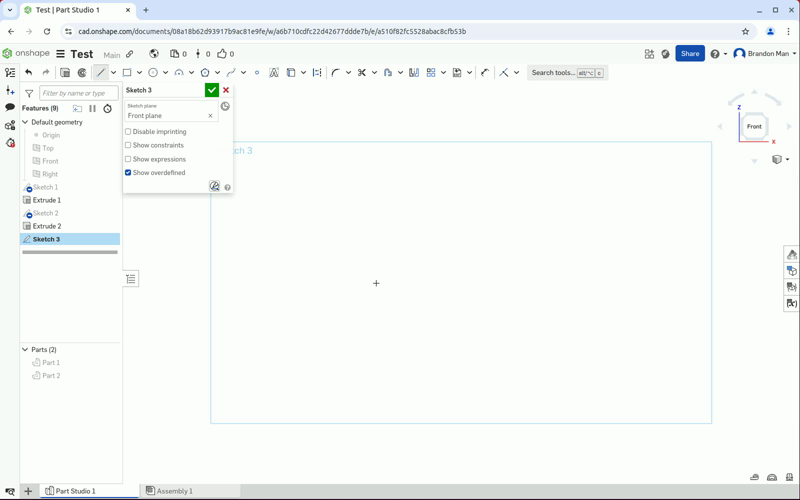
click(376, 282)
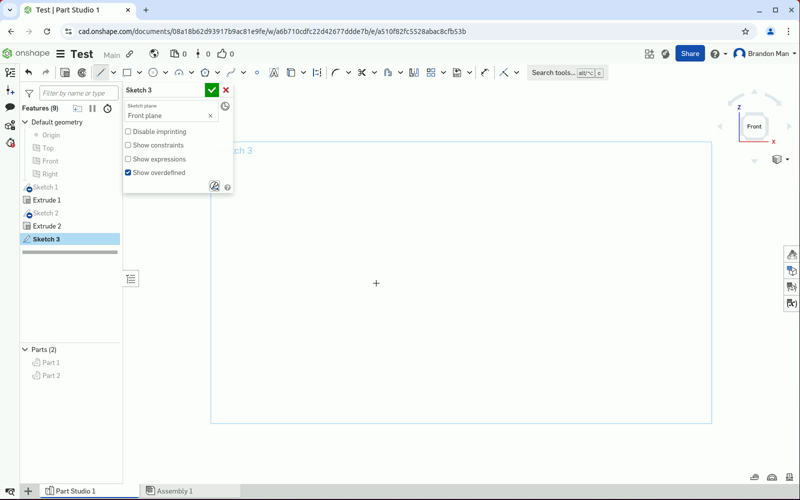
key_up(shift)
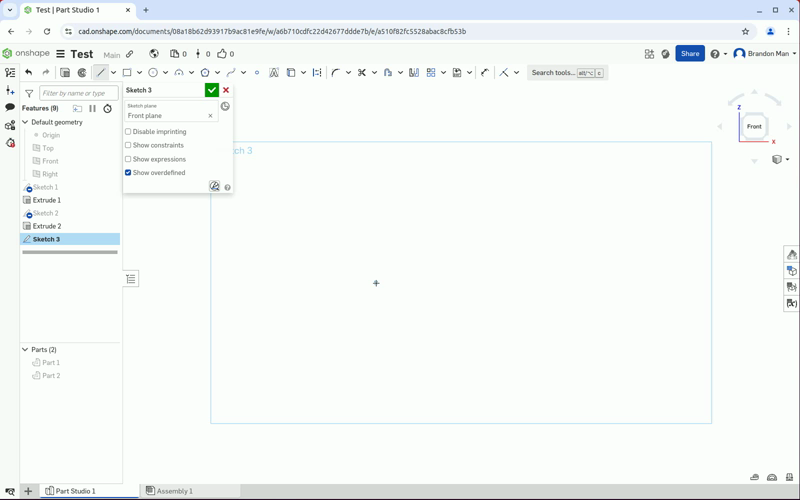
key_down(shift)
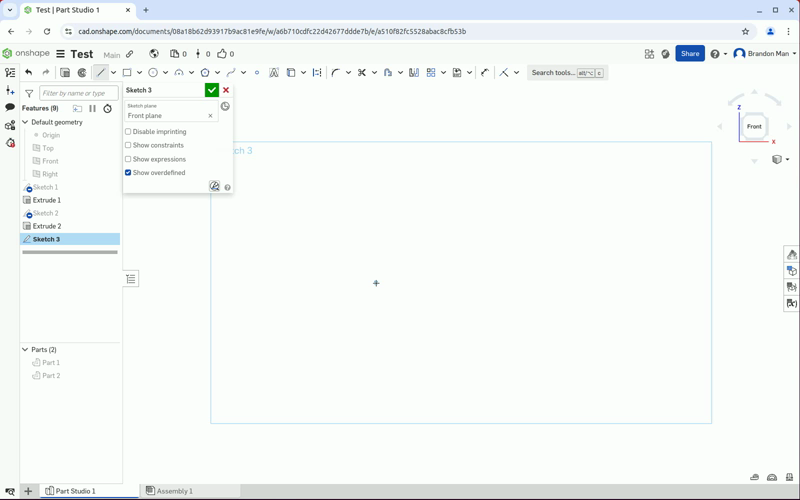
mouse_move(461, 282)
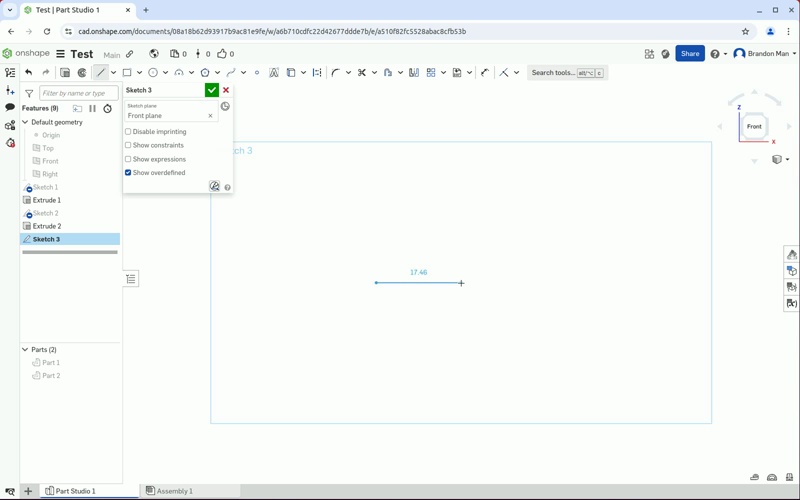
click(461, 282)
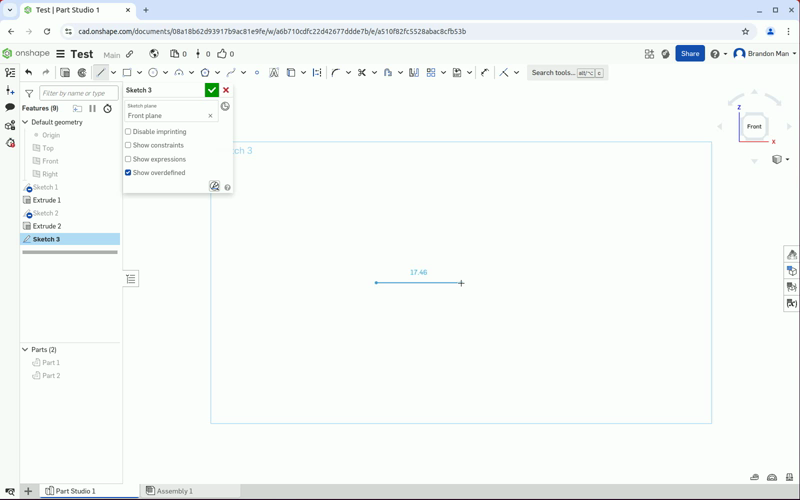
key_up(shift)
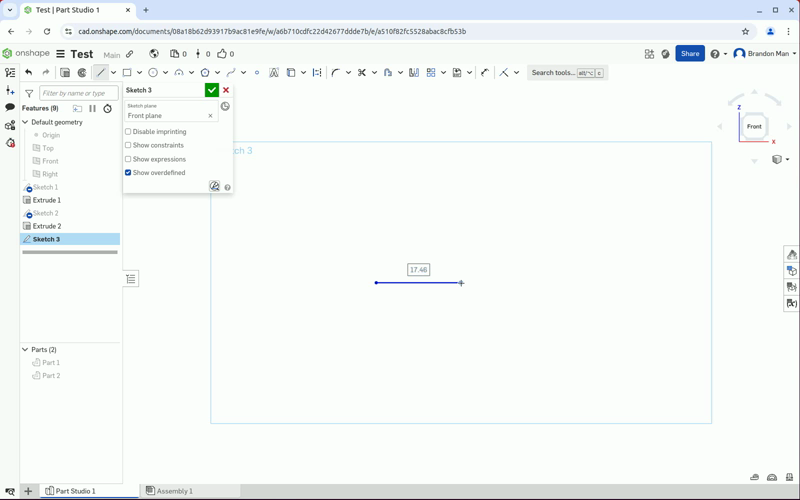
key_down(shift)
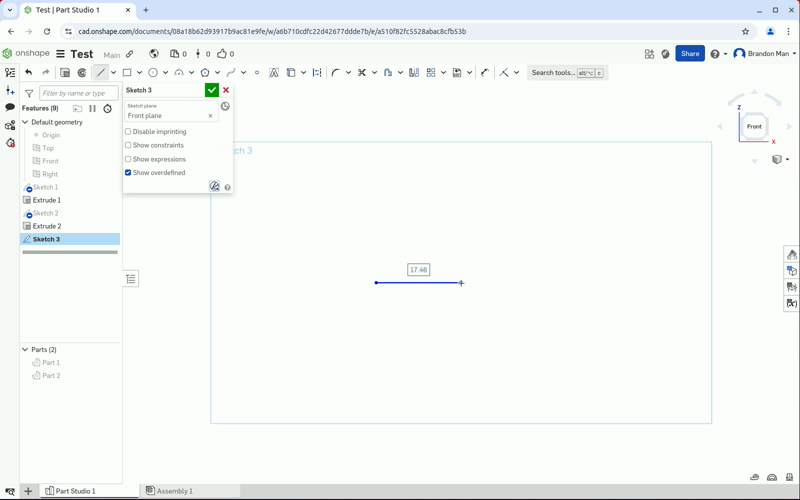
mouse_move(491, 282)
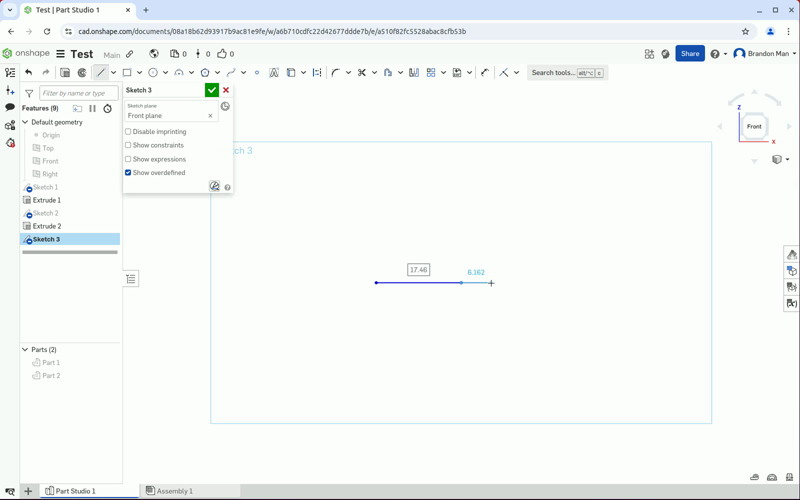
mouse_move(461, 238)
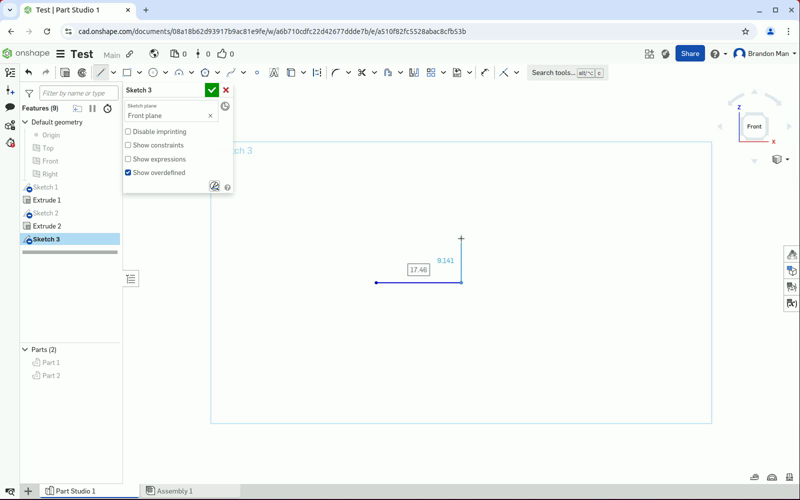
click(461, 238)
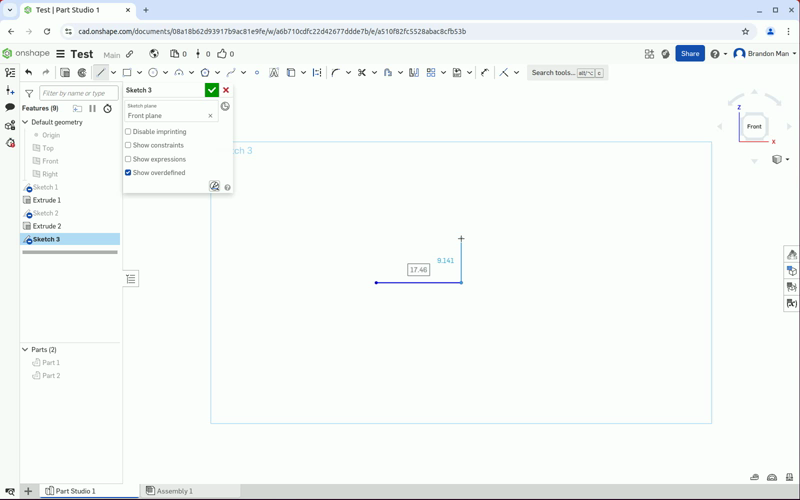
key_up(shift)
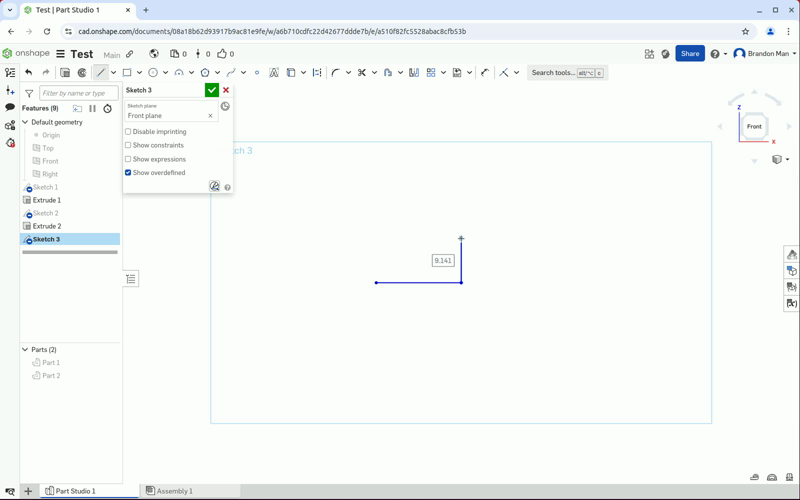
key_down(shift)
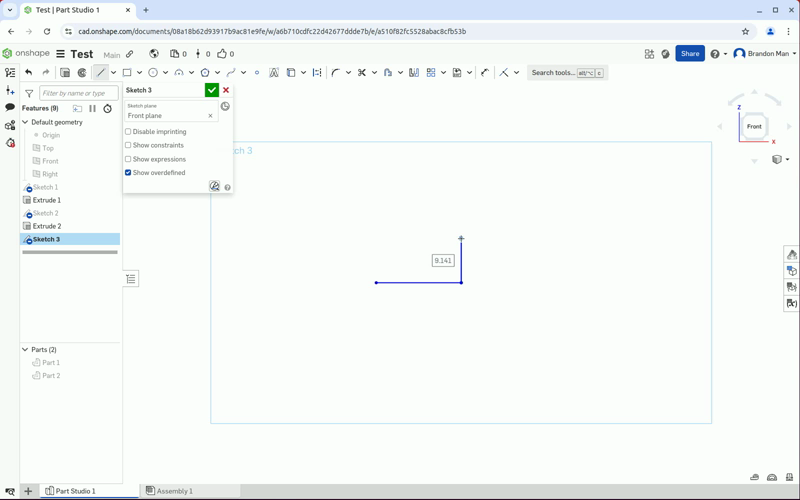
mouse_move(376, 238)
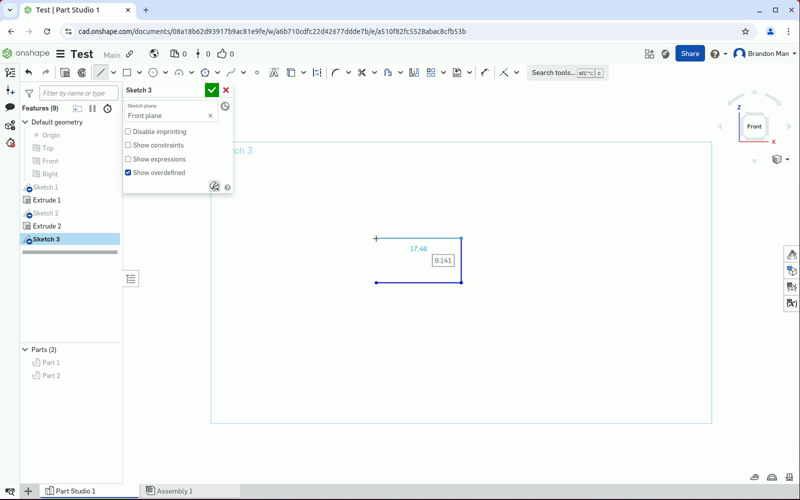
click(376, 238)
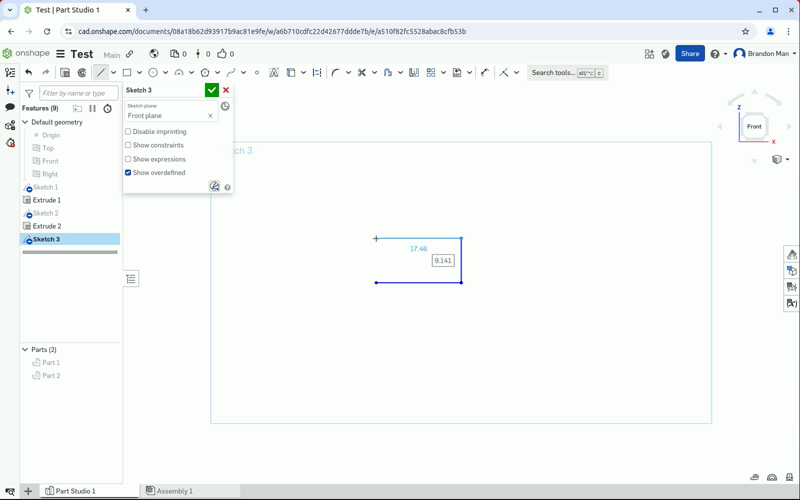
key_up(shift)
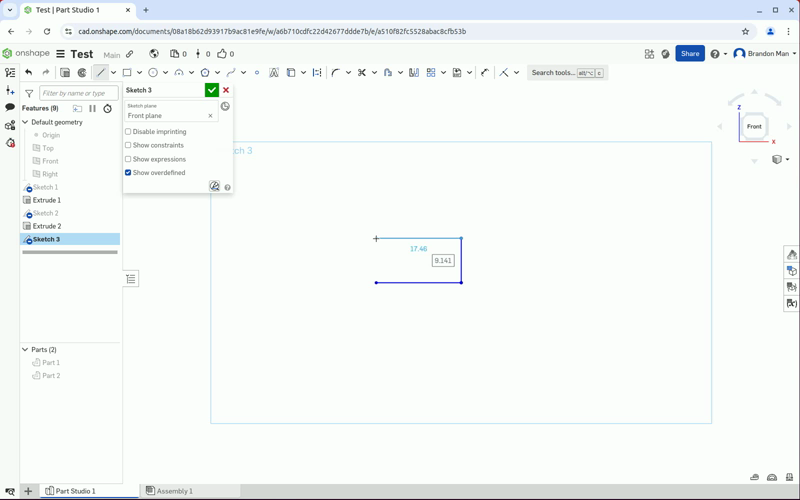
mouse_move(406, 238)
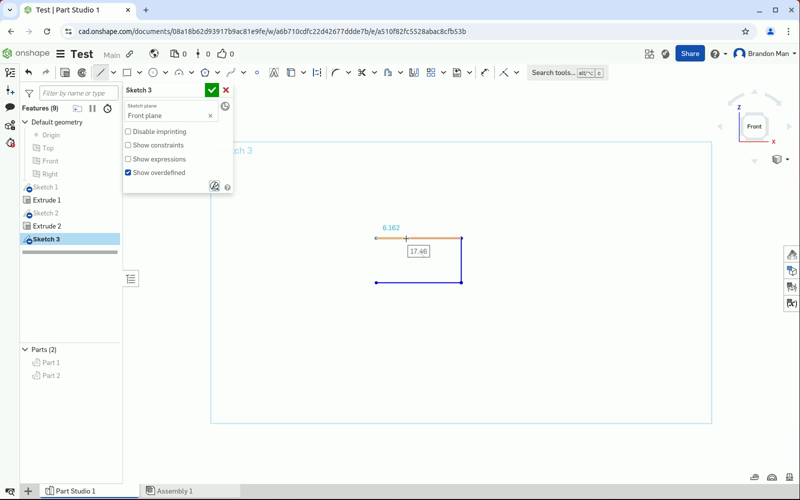
key_down(shift)
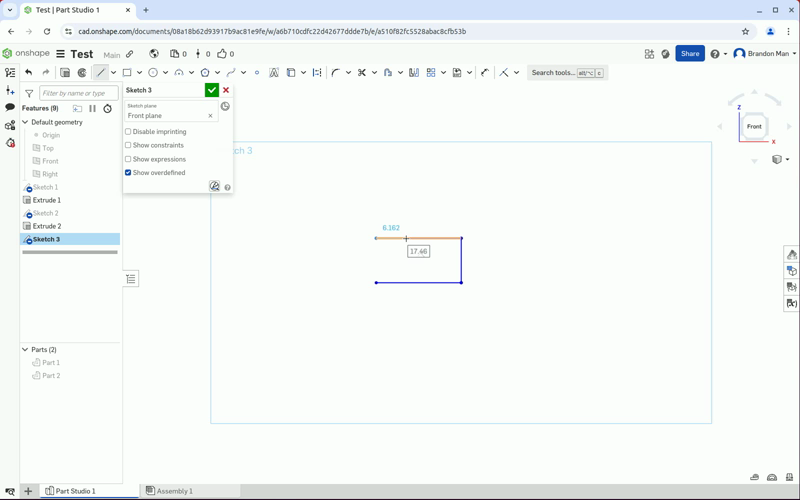
mouse_move(376, 282)
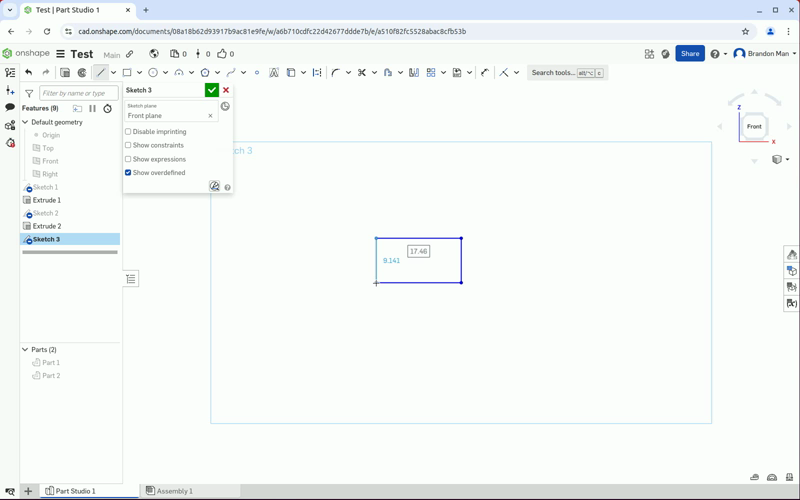
key_up(shift)
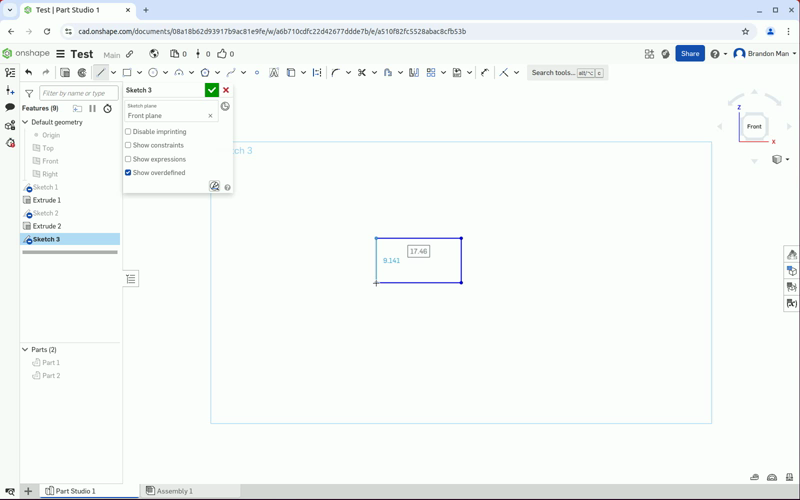
click(376, 282)
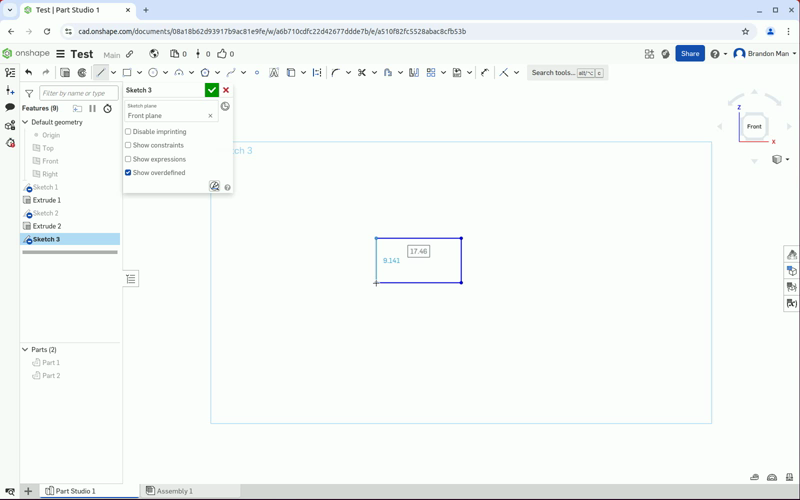
key(esc)
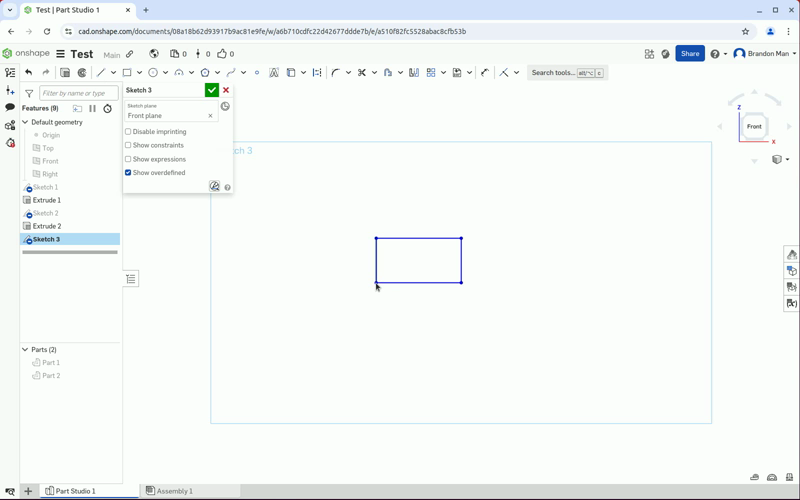
mouse_move(446, 246)
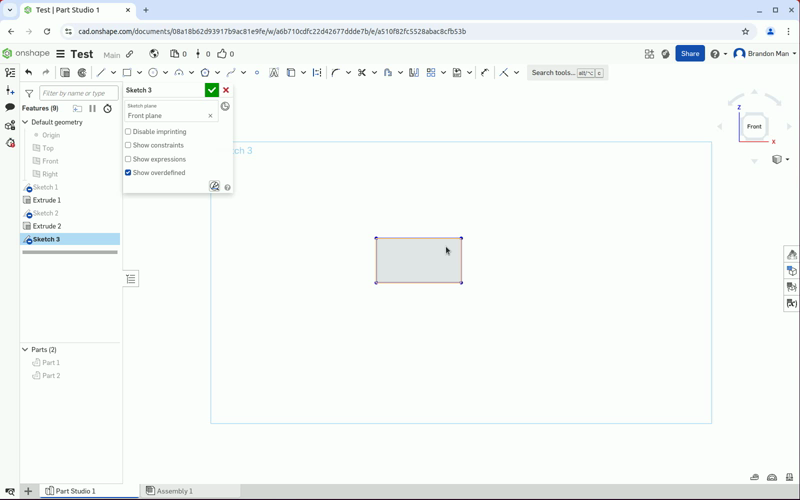
click(446, 246)
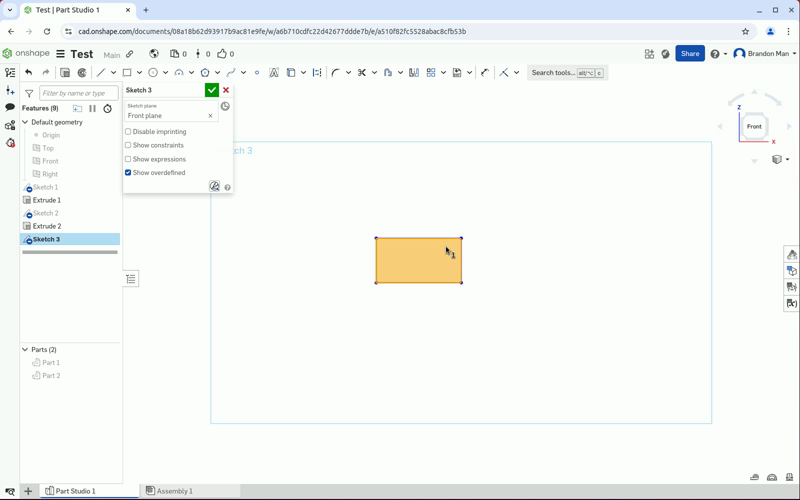
mouse_move(73, 352)
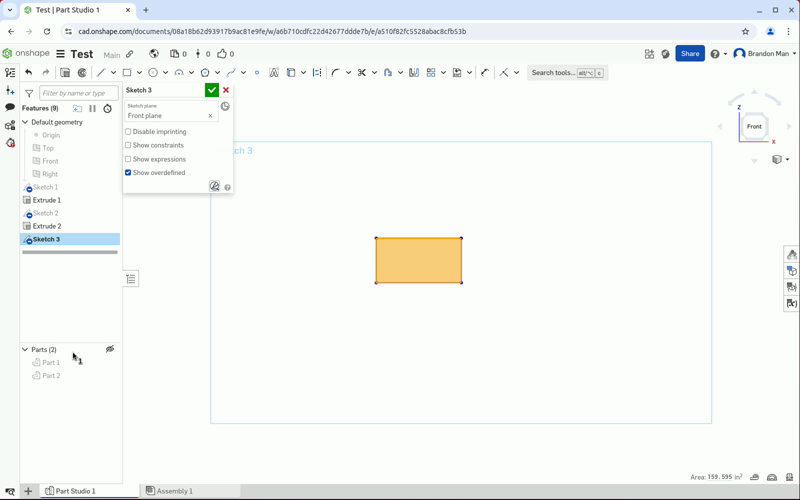
key(shift+y)
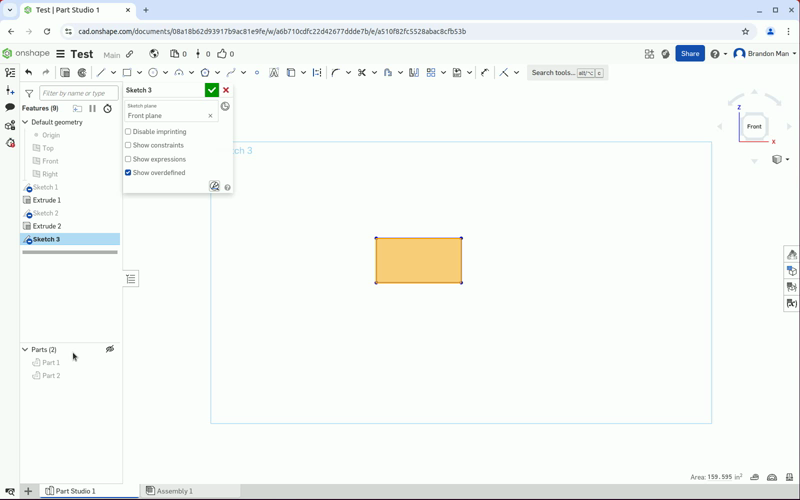
key(shift+e)
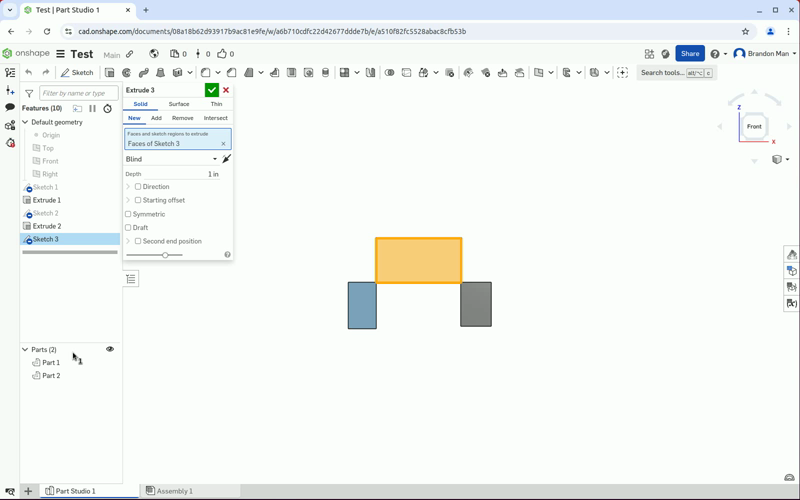
mouse_move(143, 106)
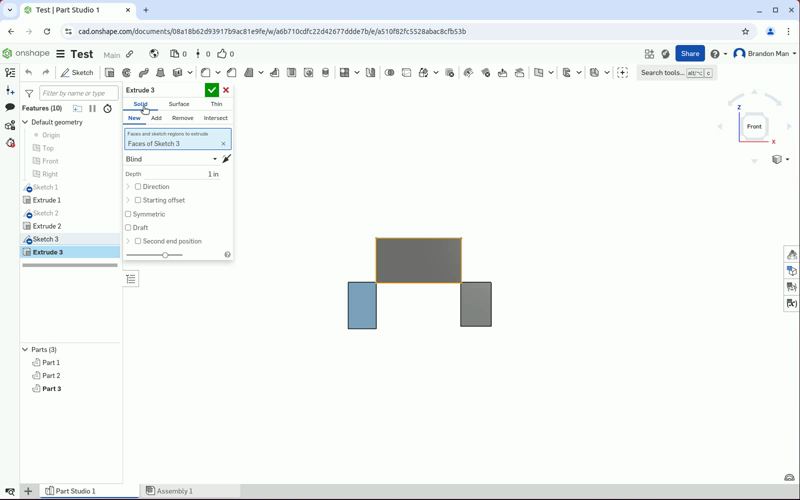
click(143, 106)
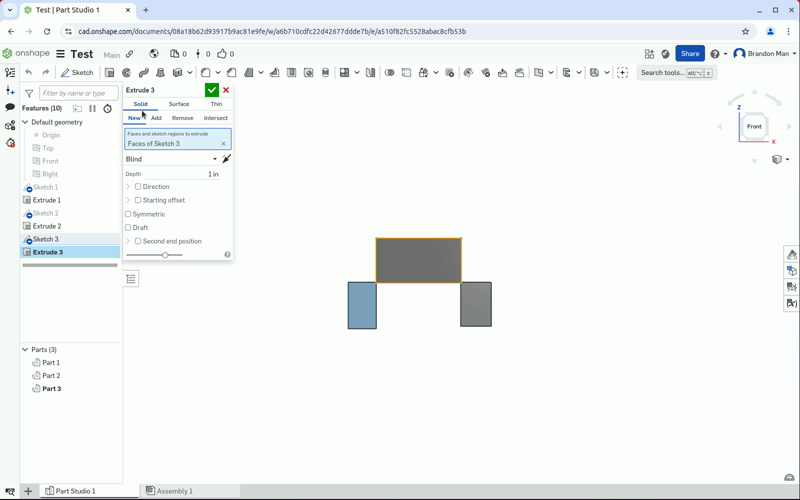
mouse_move(137, 120)
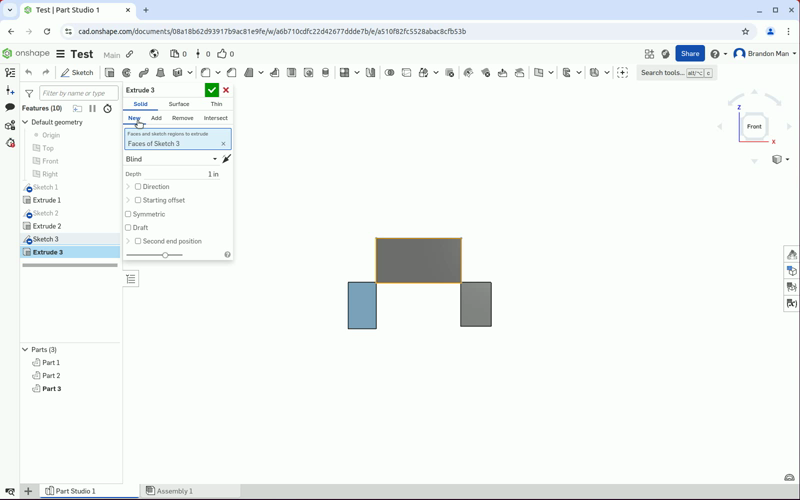
click(137, 120)
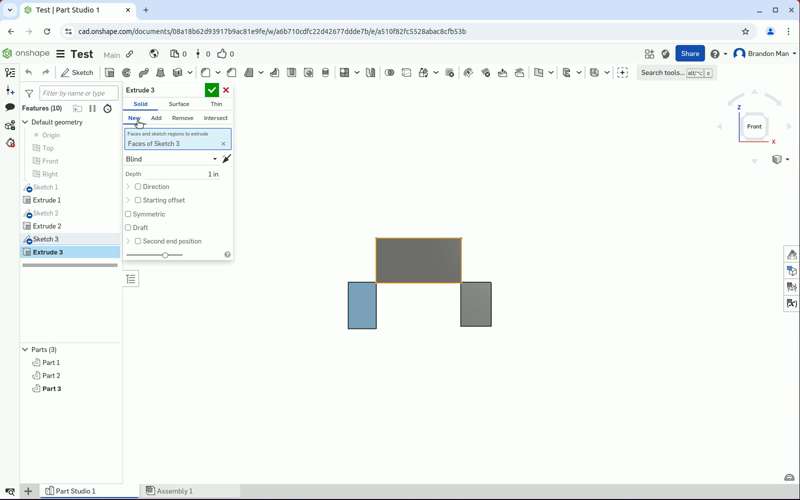
key(tab, 4)
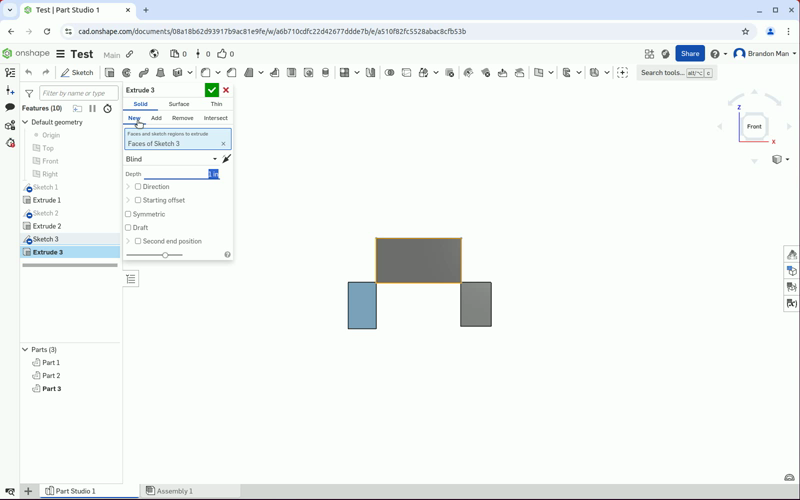
text(3.37)
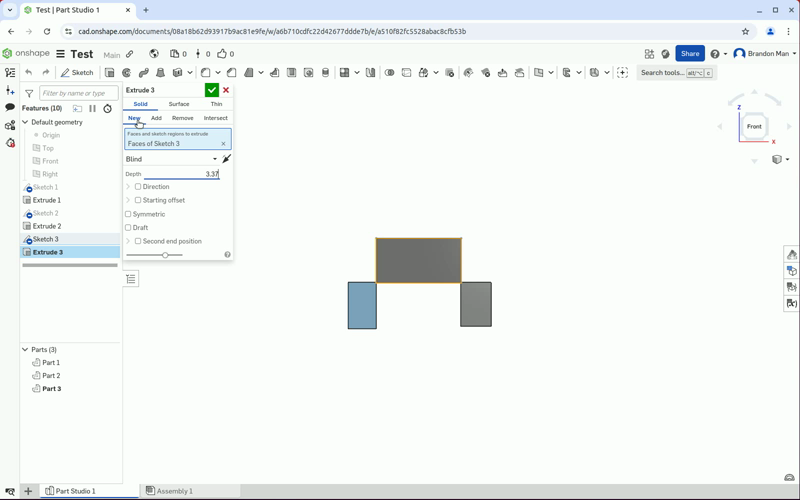
key(enter)
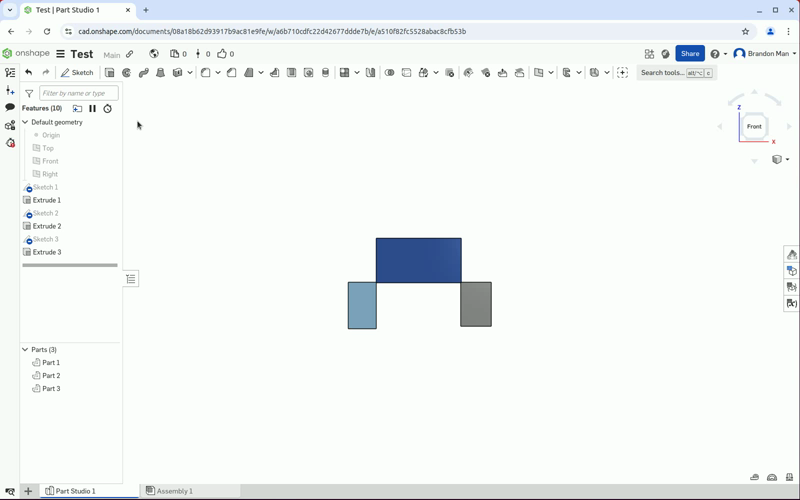
key(shift+h)
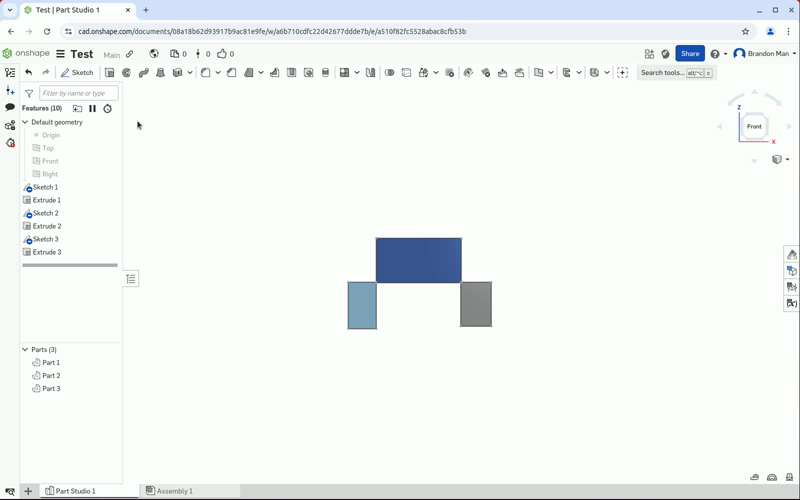
key(shift+h)
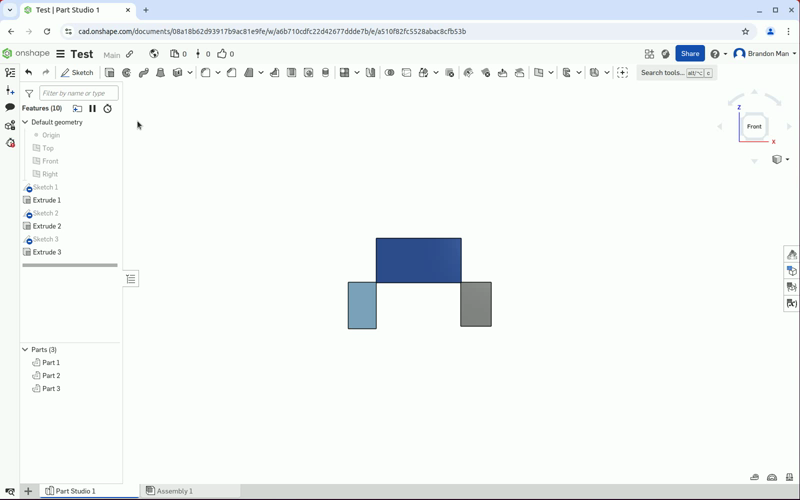
mouse_move(73, 189)
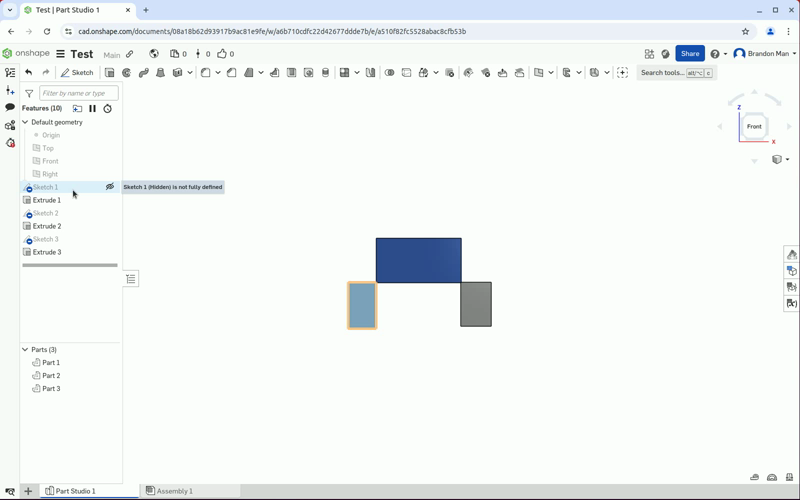
click(73, 189)
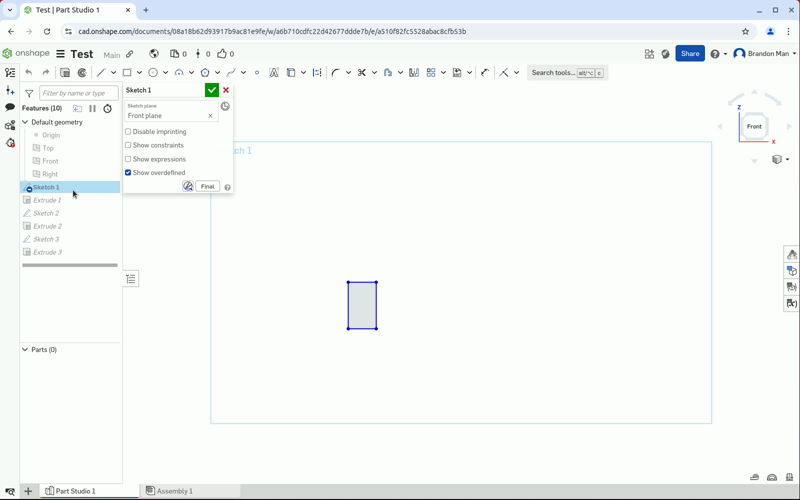
mouse_move(229, 92)
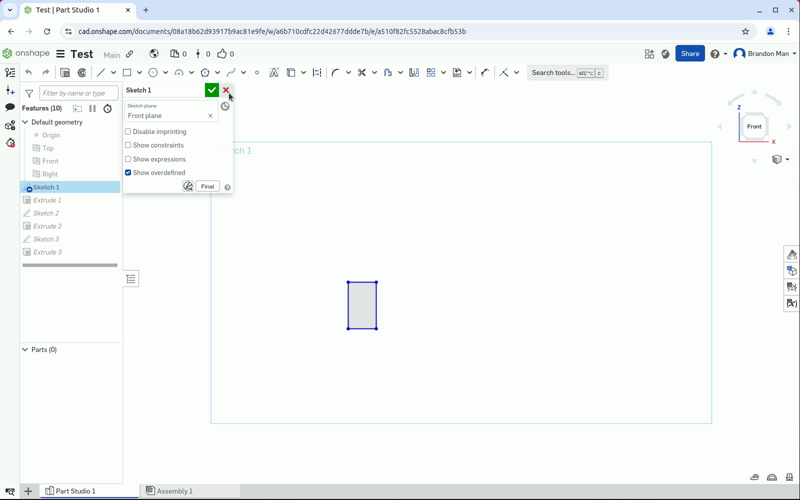
click(229, 92)
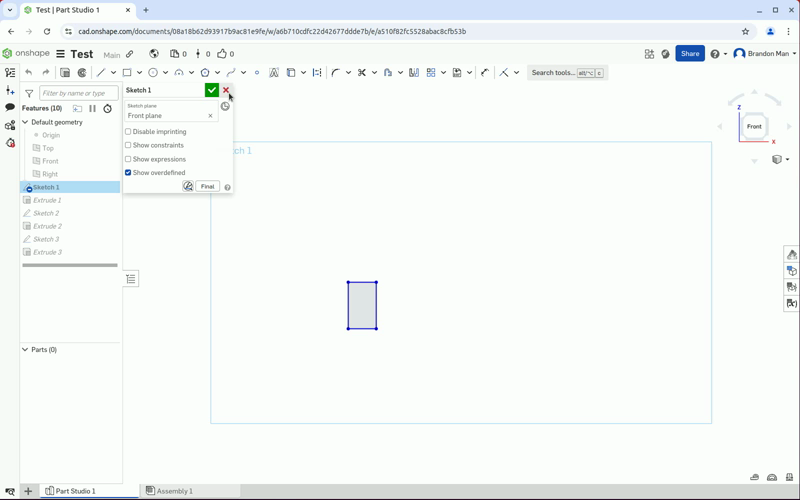
key(shift+s)
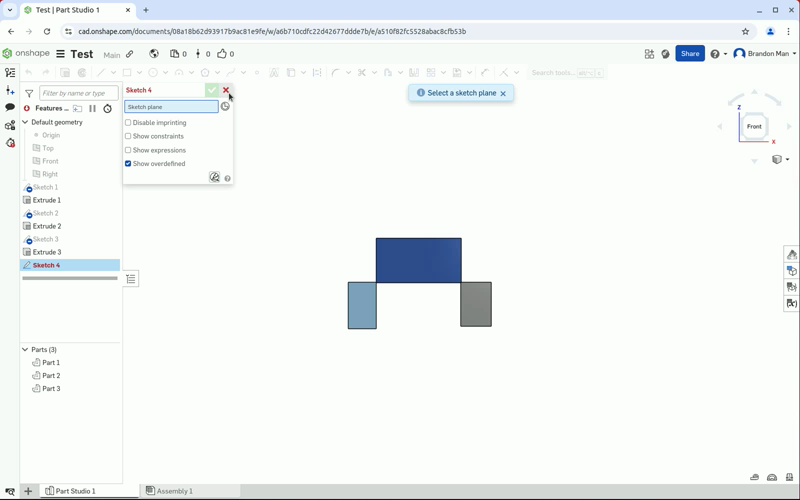
mouse_move(73, 163)
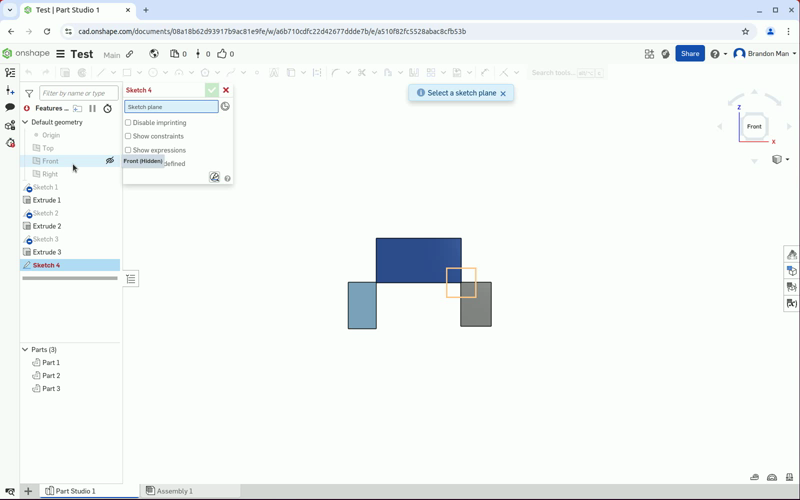
click(73, 163)
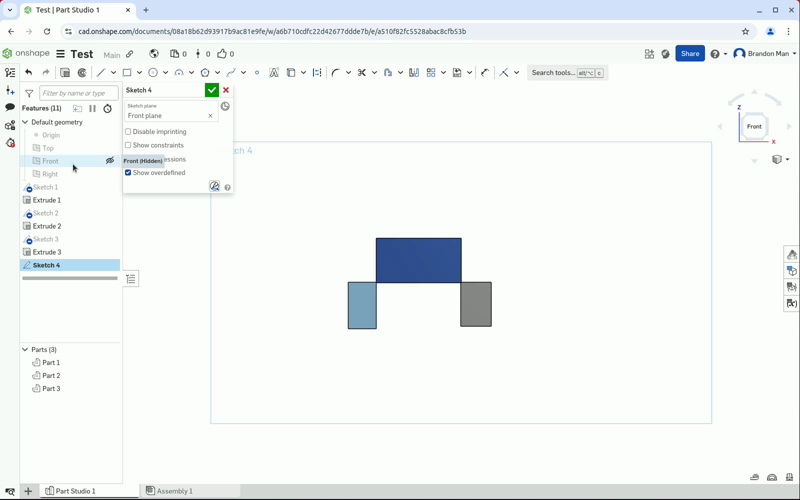
mouse_move(73, 352)
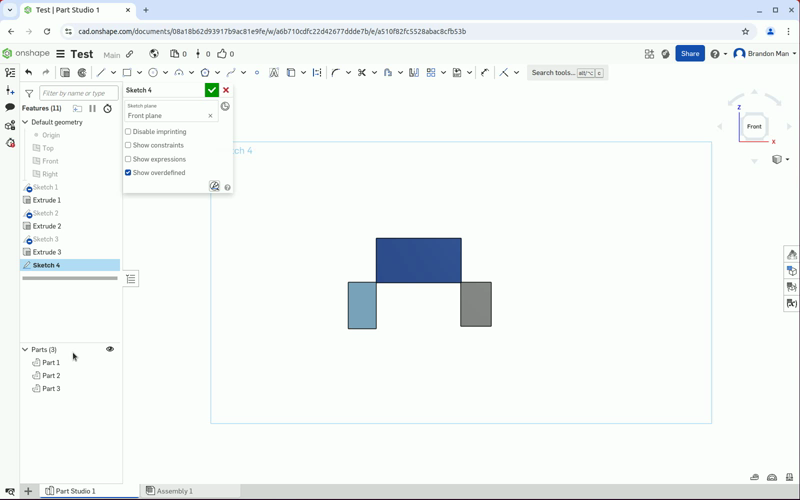
key(y)
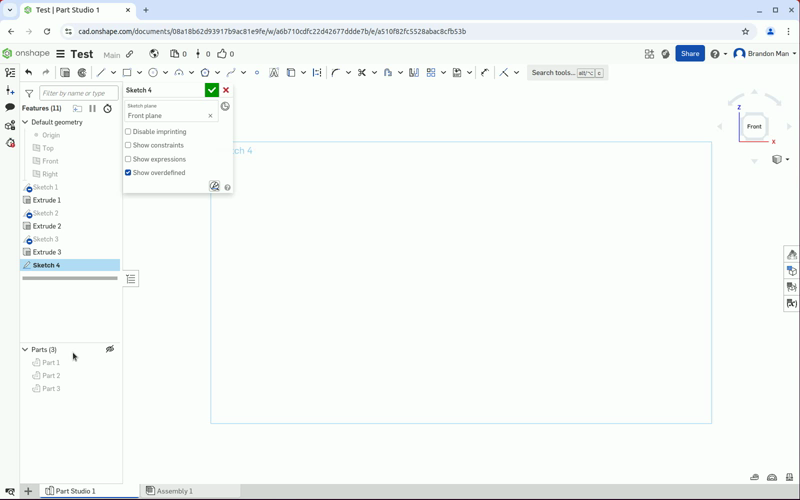
key(l)
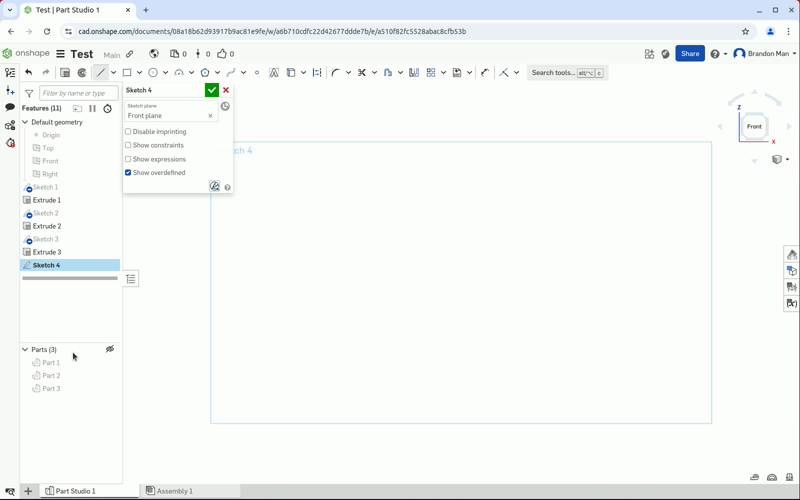
key_down(shift)
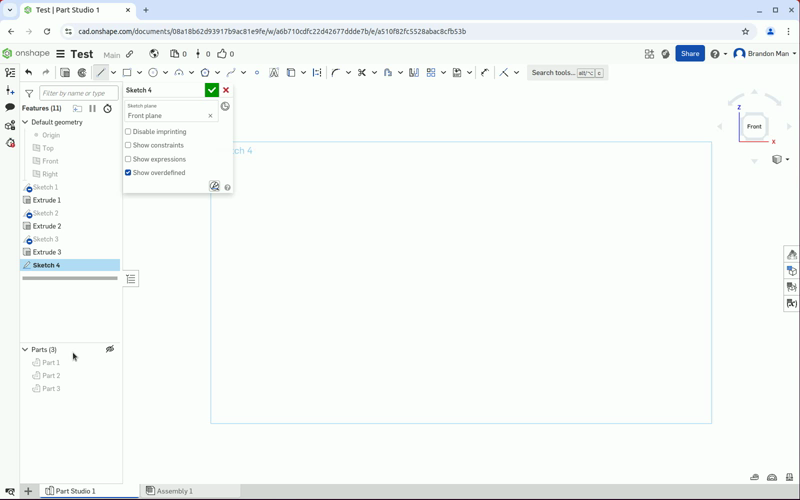
mouse_move(460, 282)
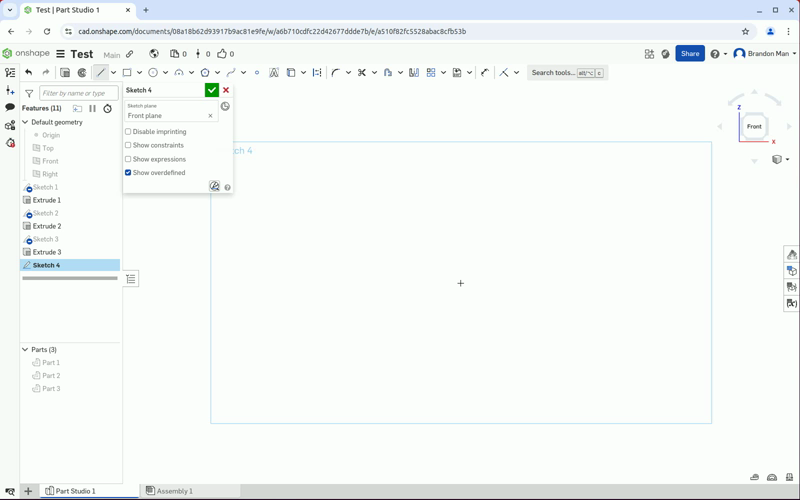
click(460, 282)
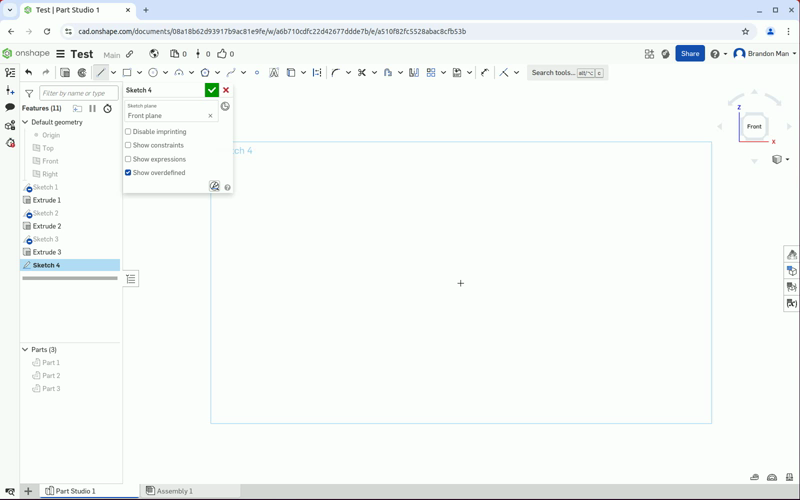
key_up(shift)
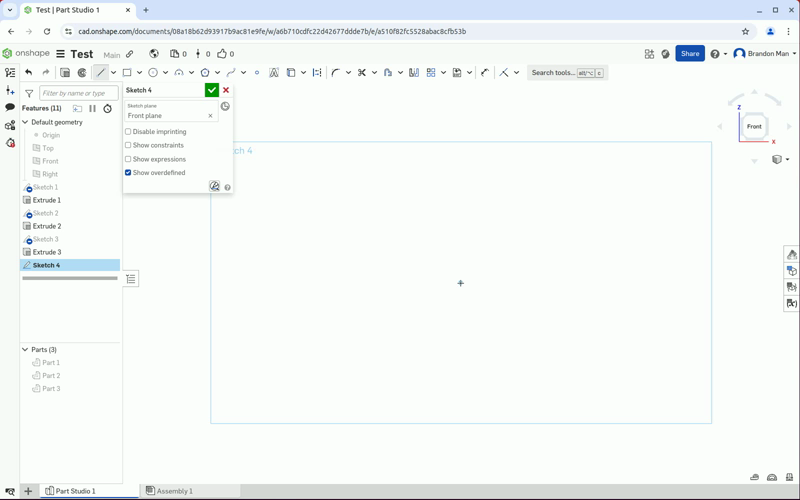
key_down(shift)
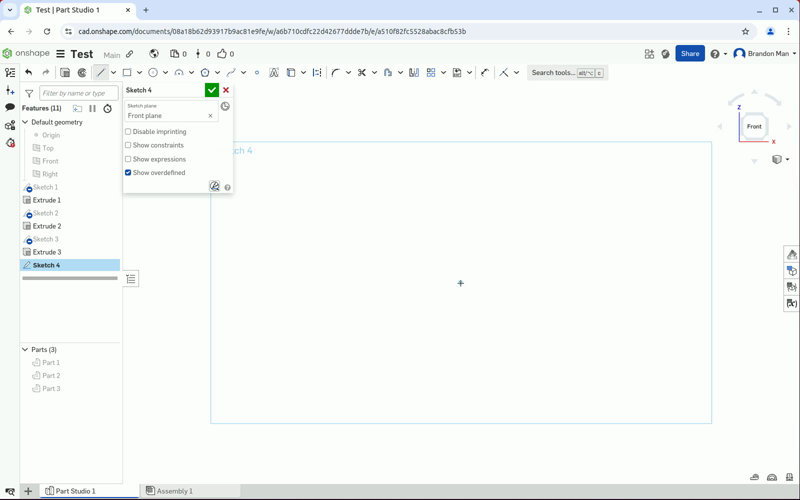
mouse_move(490, 282)
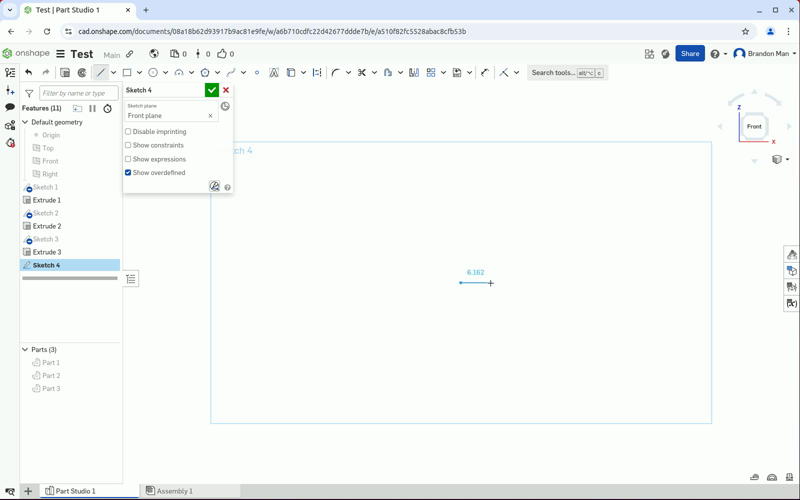
mouse_move(490, 282)
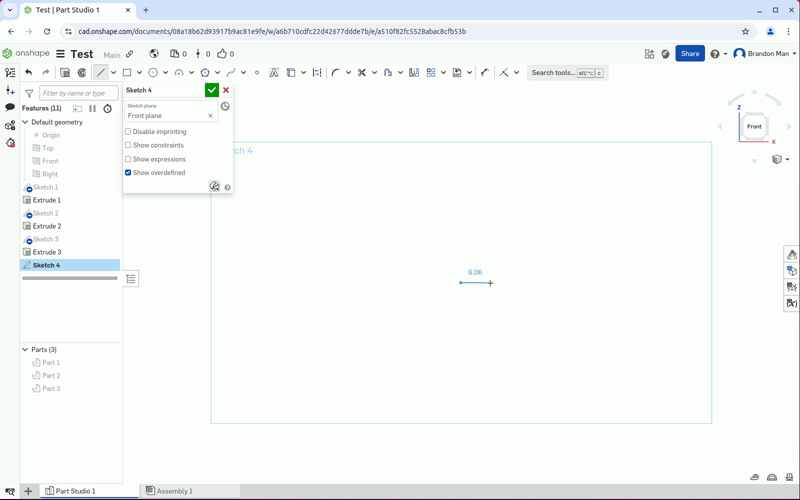
click(490, 282)
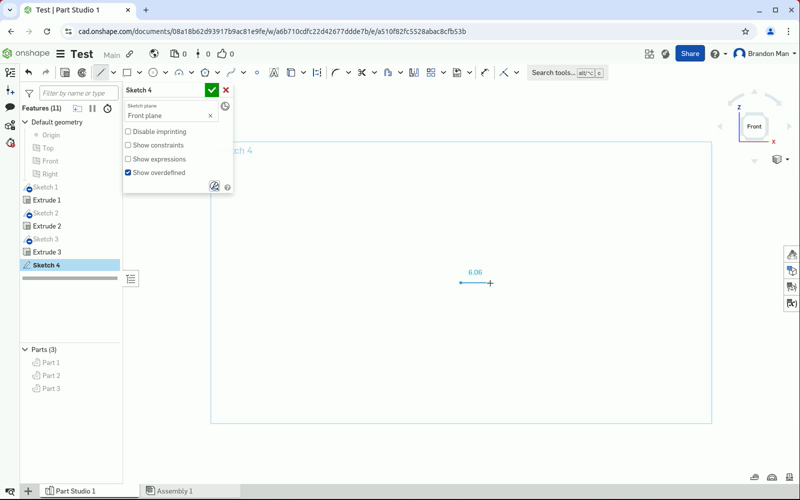
key_up(shift)
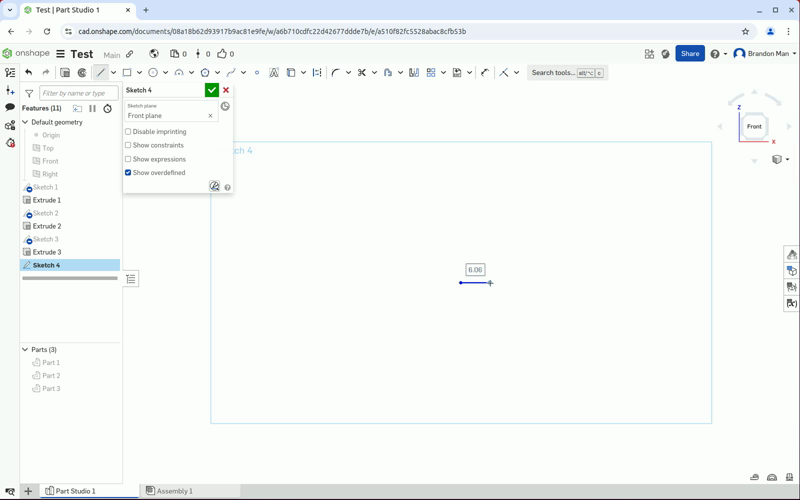
key(esc)
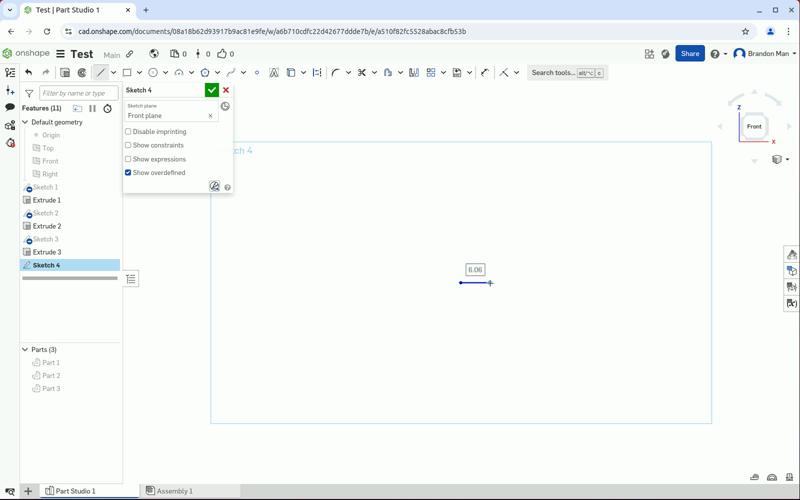
key(a)
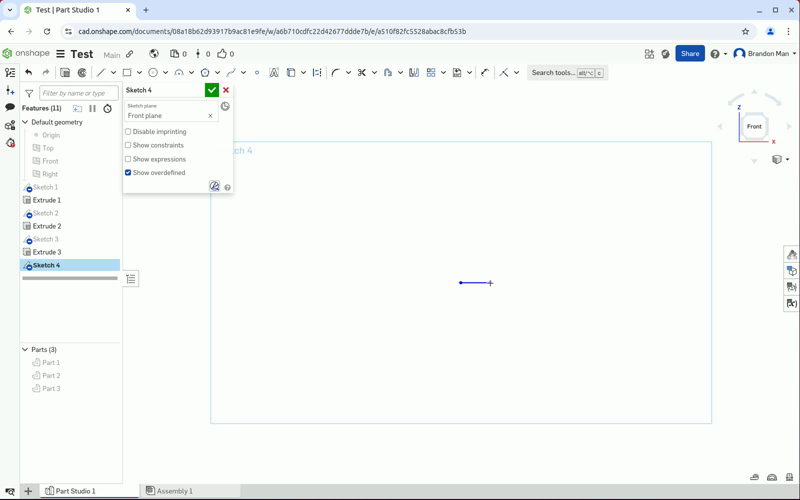
mouse_move(490, 282)
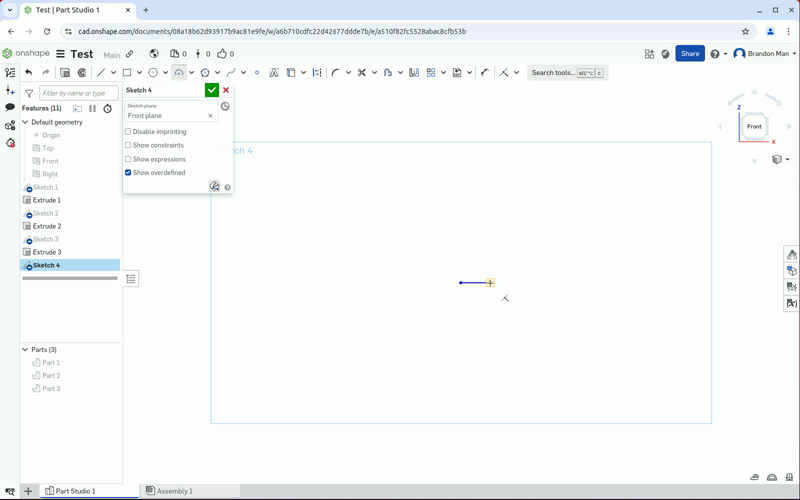
click(490, 282)
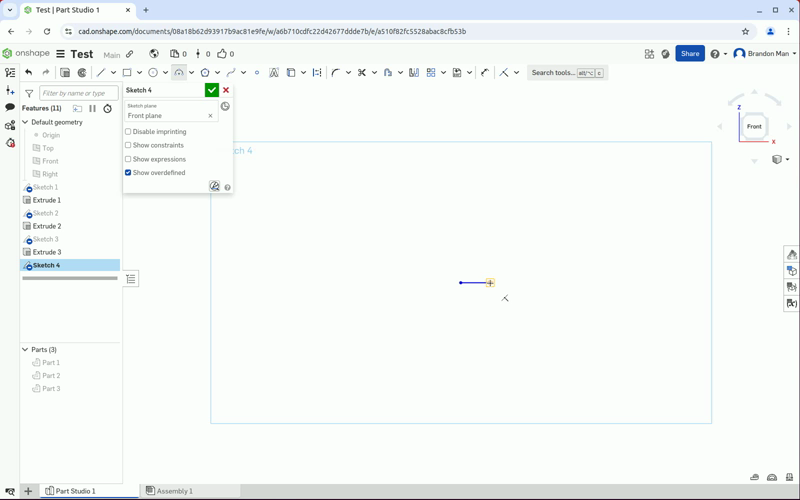
key_down(shift)
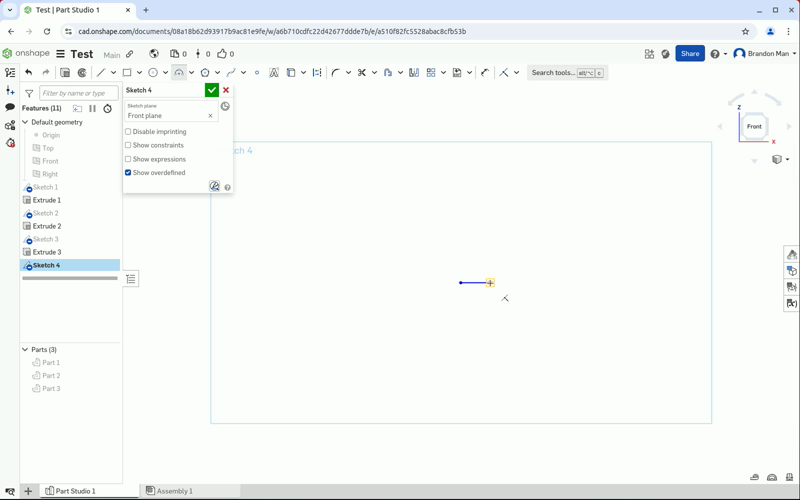
mouse_move(460, 237)
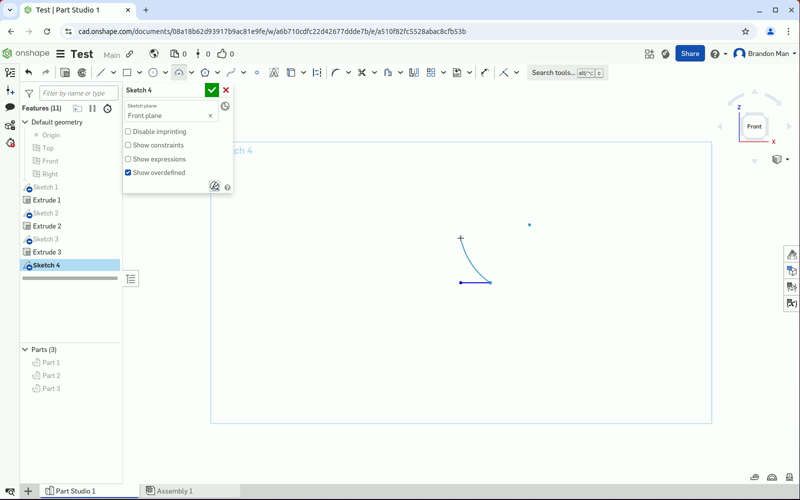
click(460, 237)
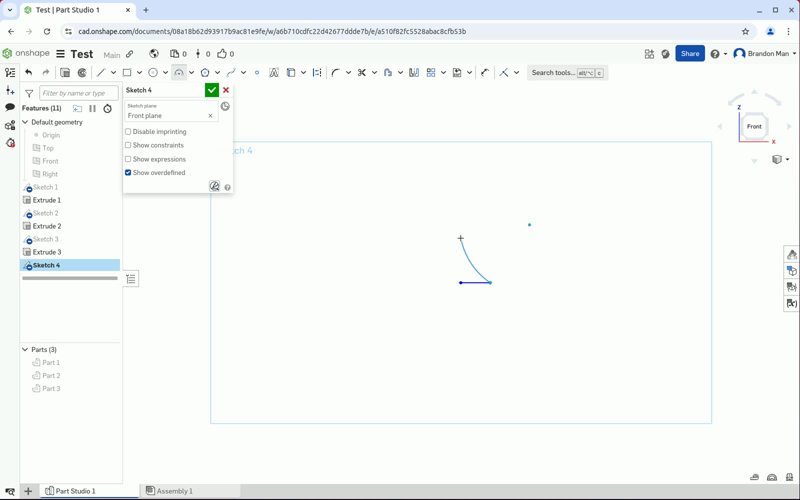
mouse_move(482, 255)
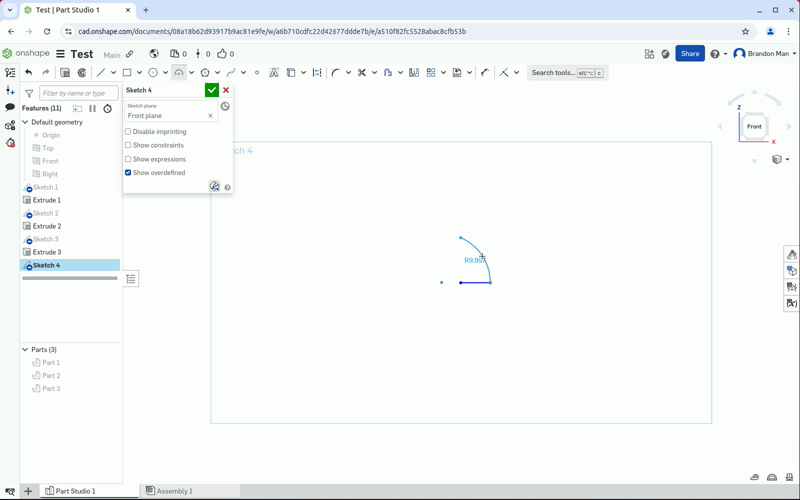
click(482, 255)
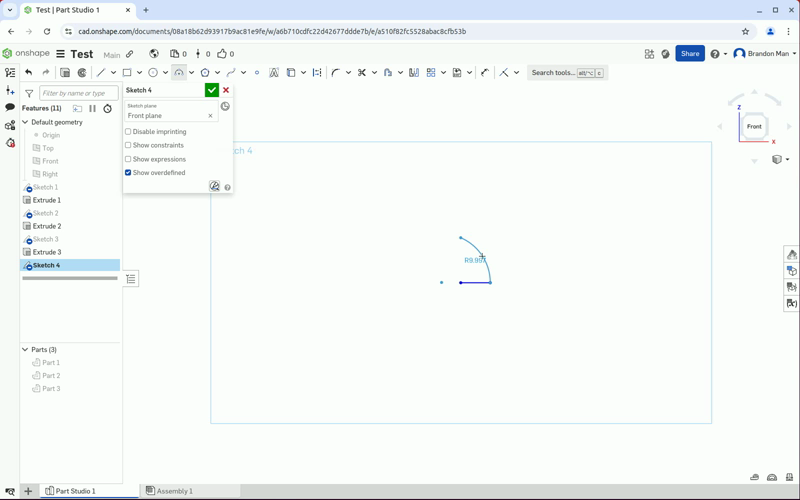
key_up(shift)
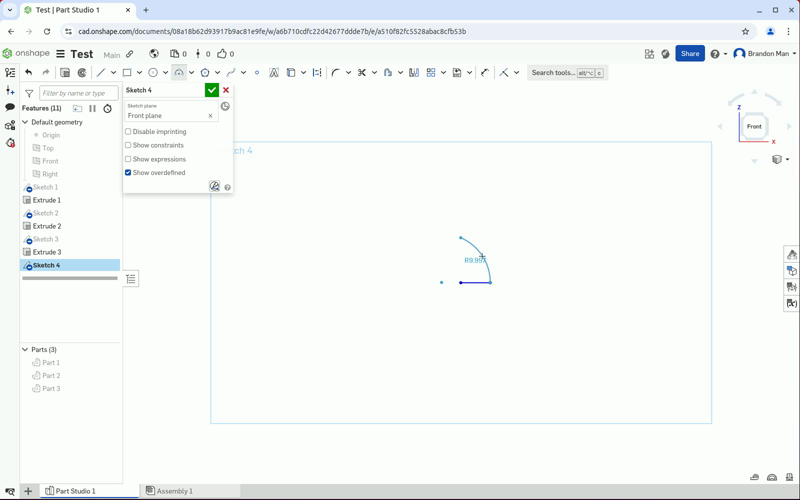
key(esc)
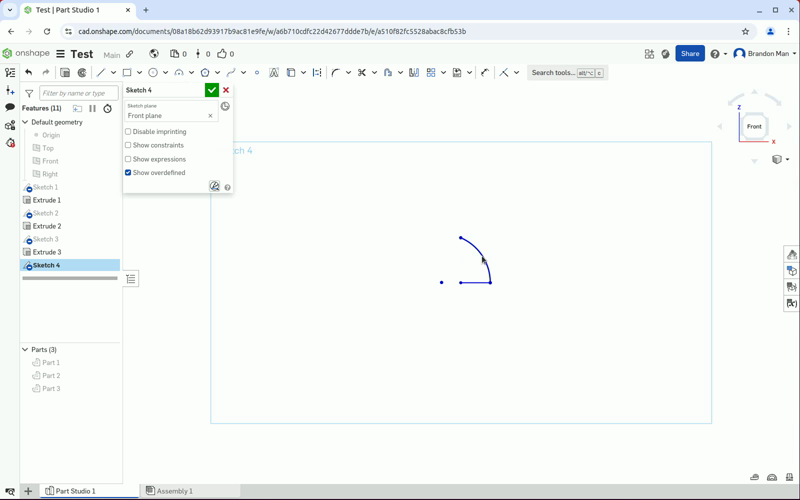
key(l)
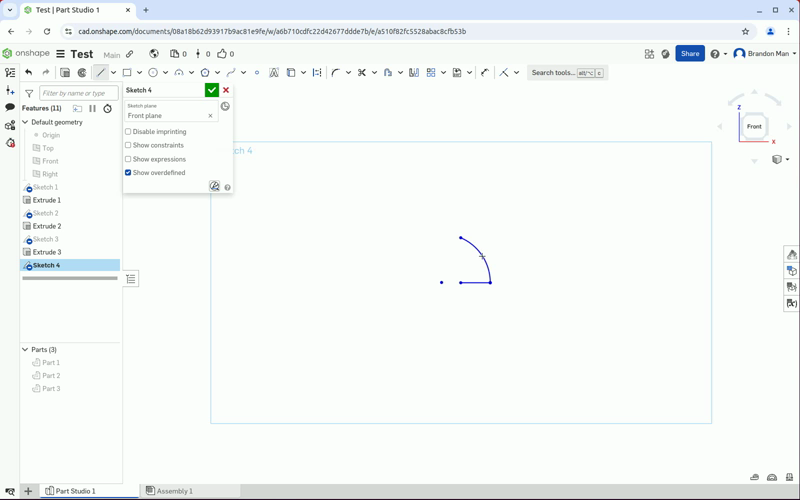
mouse_move(460, 237)
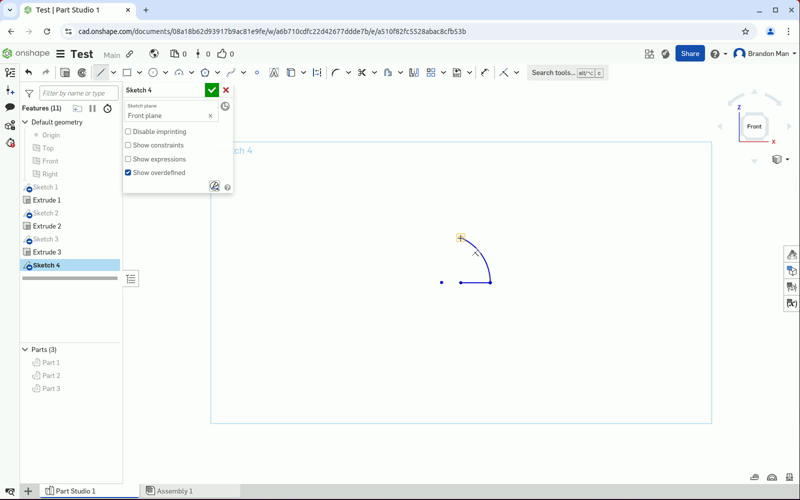
click(460, 237)
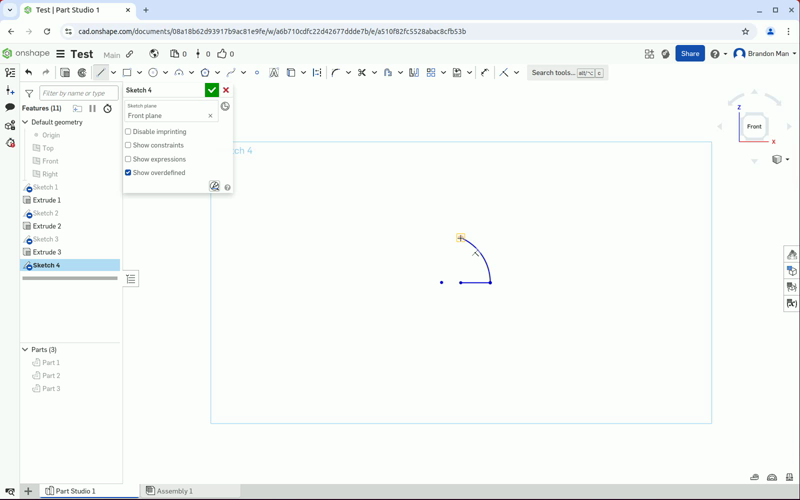
mouse_move(490, 237)
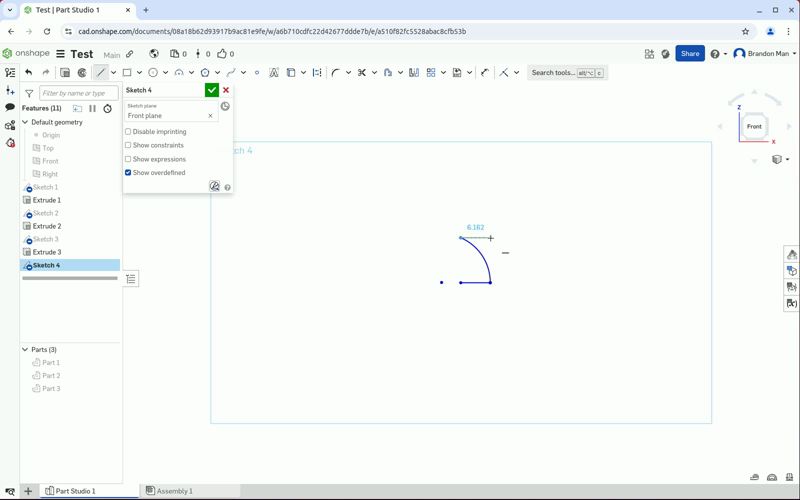
key_down(shift)
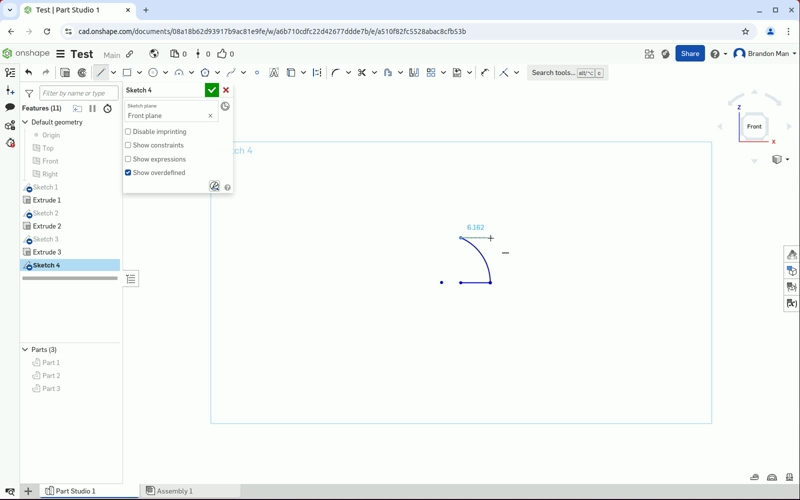
mouse_move(460, 282)
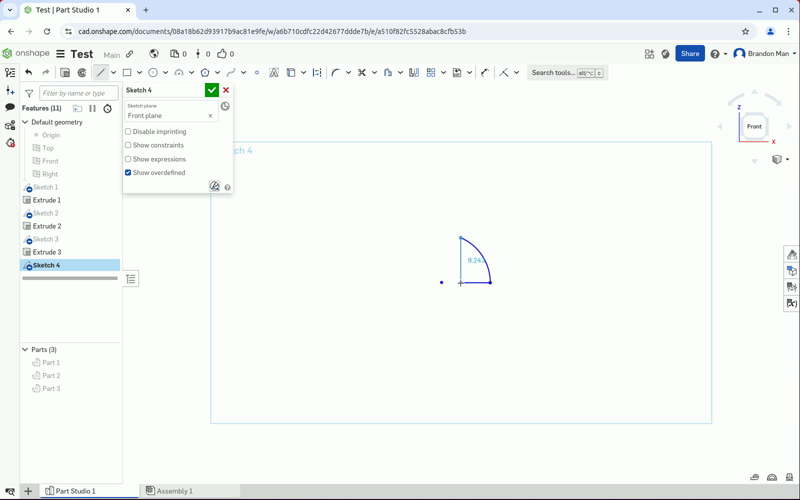
key_up(shift)
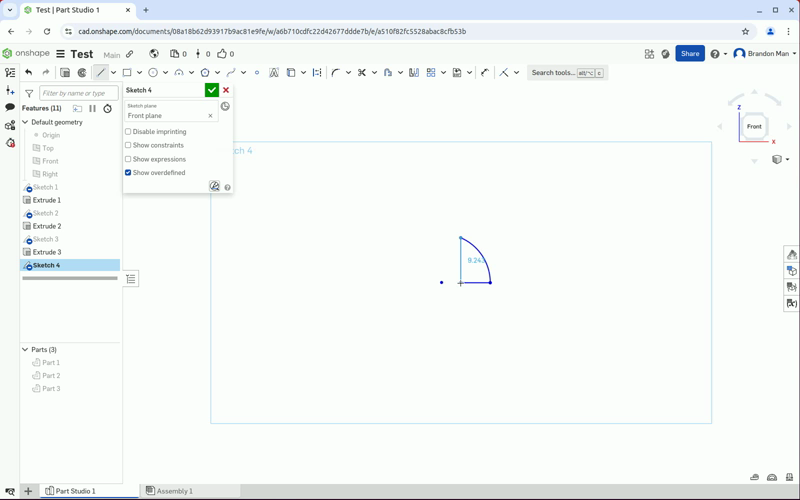
click(460, 282)
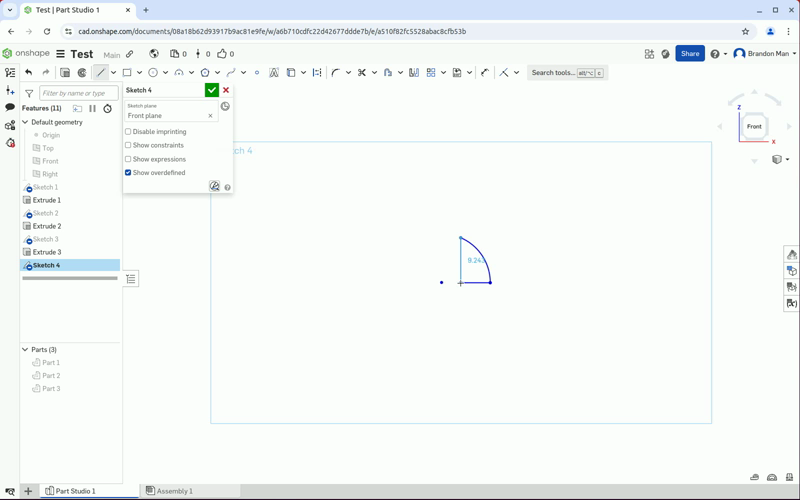
key(esc)
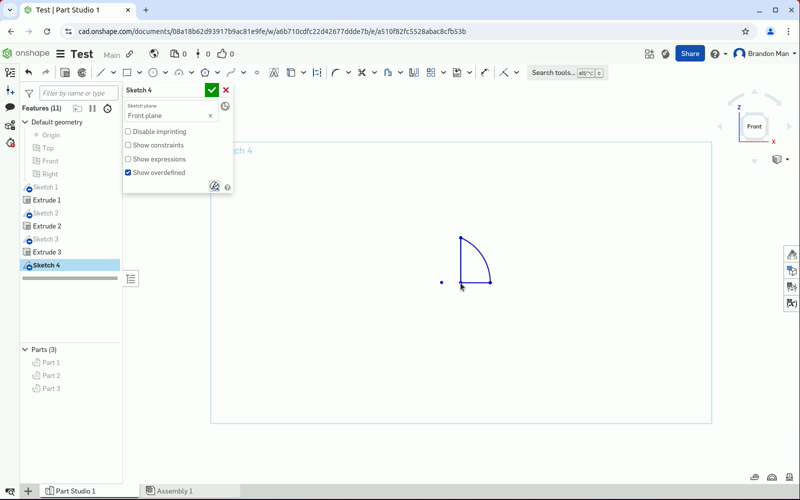
mouse_move(465, 256)
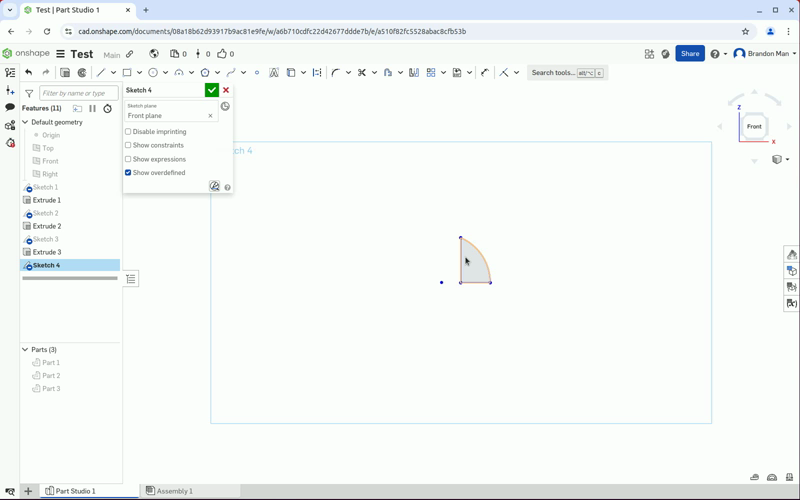
scroll(6)
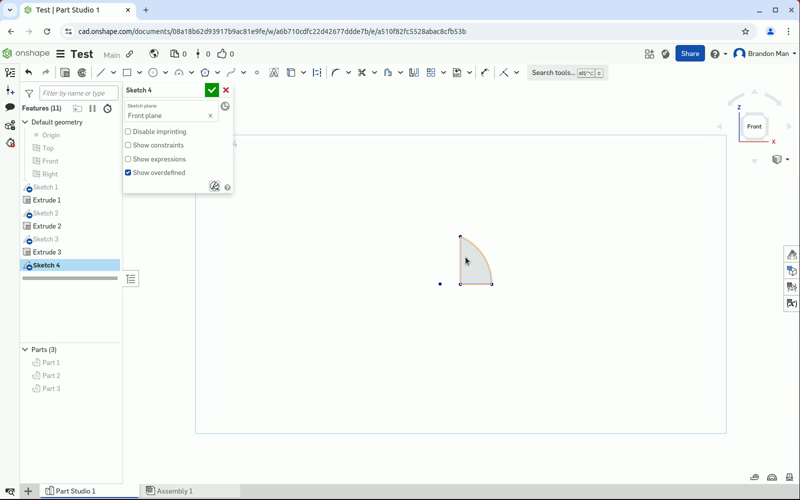
scroll(6)
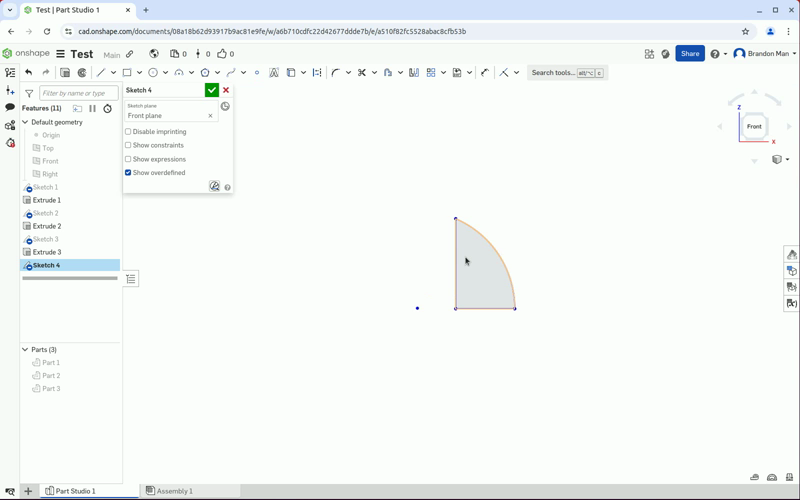
scroll(6)
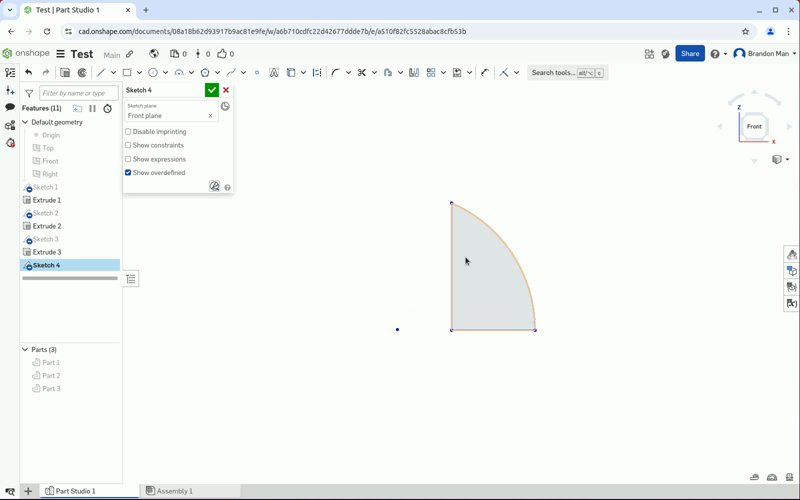
scroll(6)
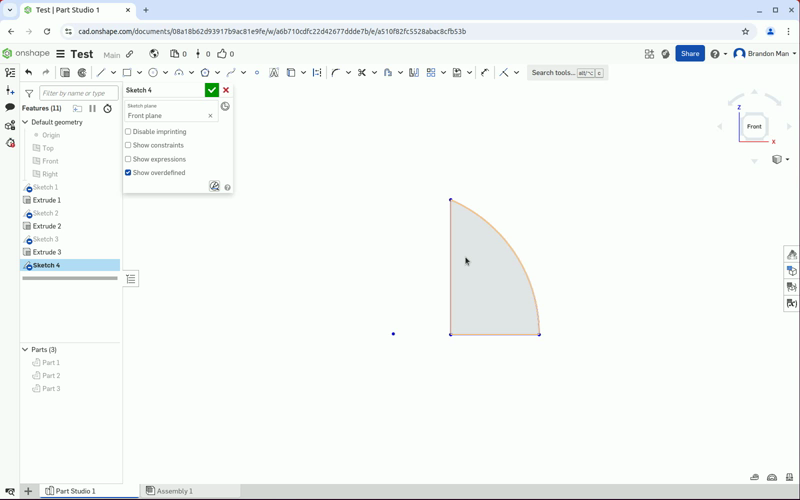
scroll(6)
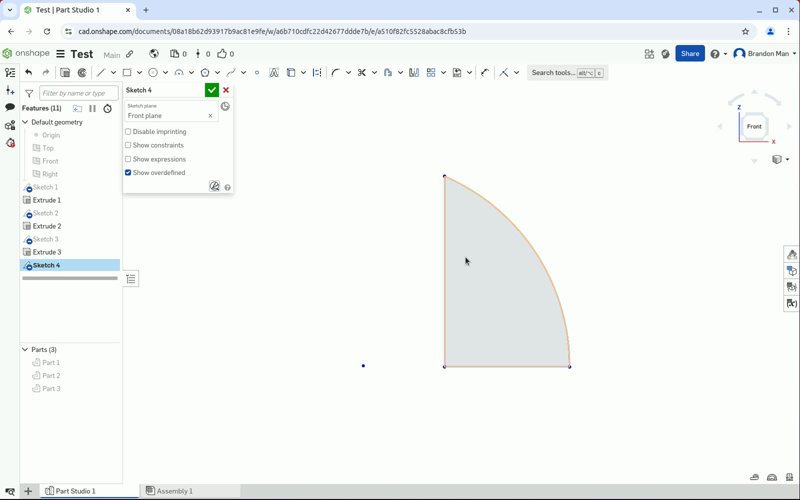
scroll(6)
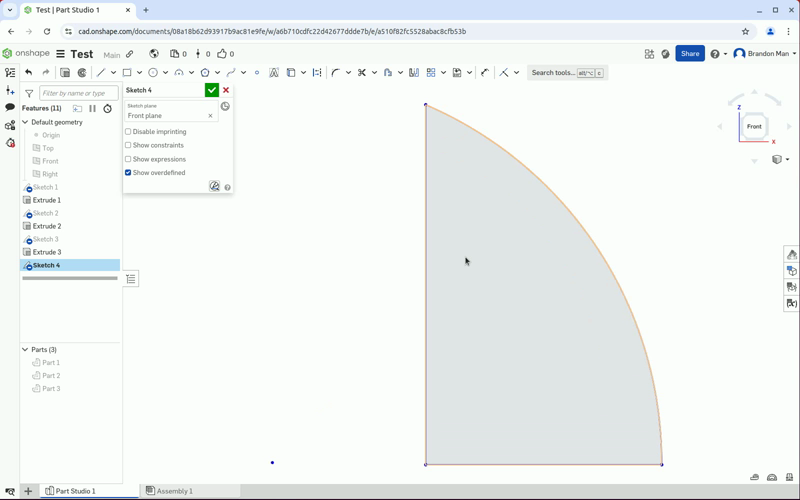
scroll(6)
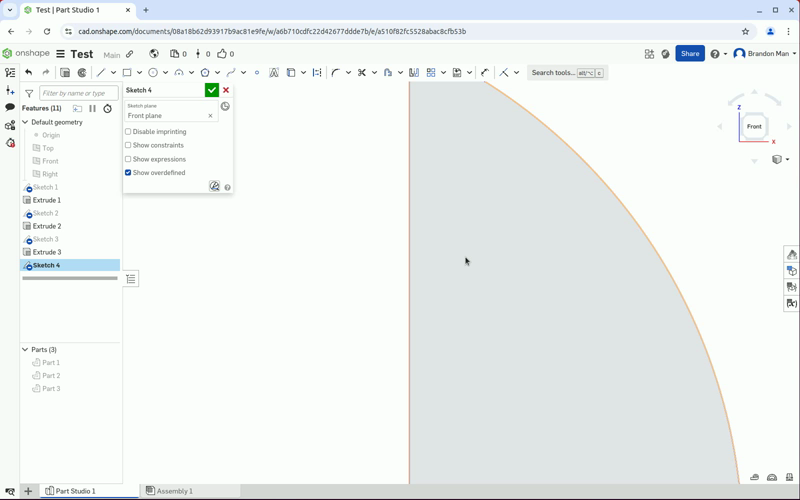
click(465, 256)
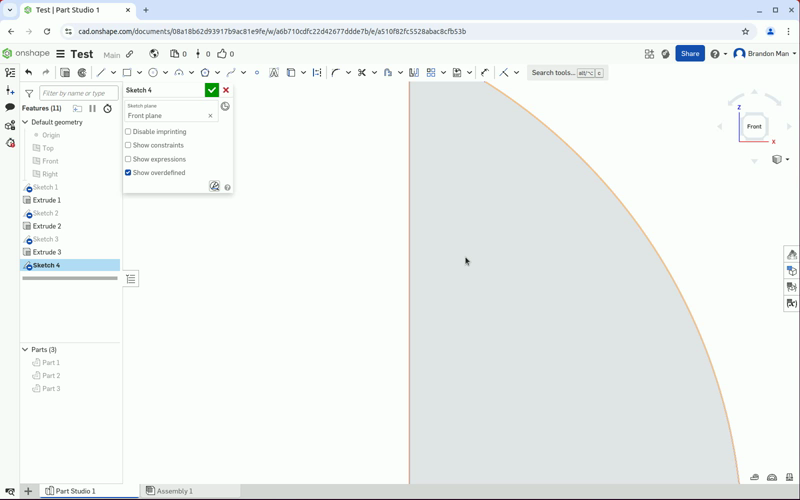
scroll(-6)
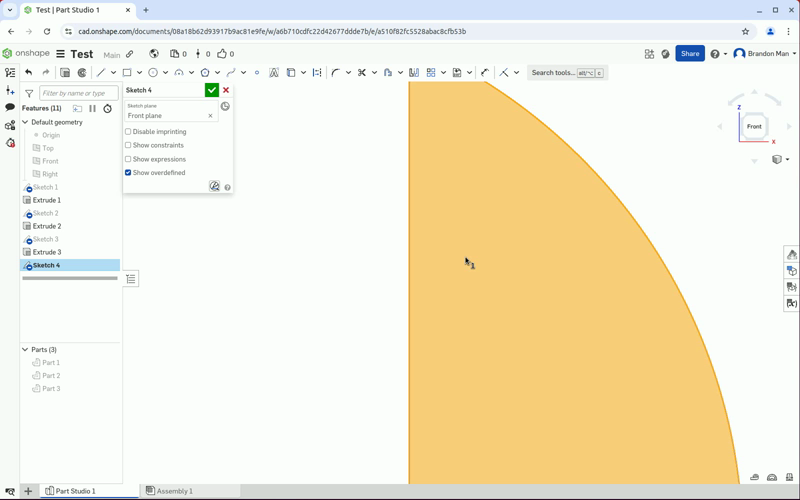
scroll(-6)
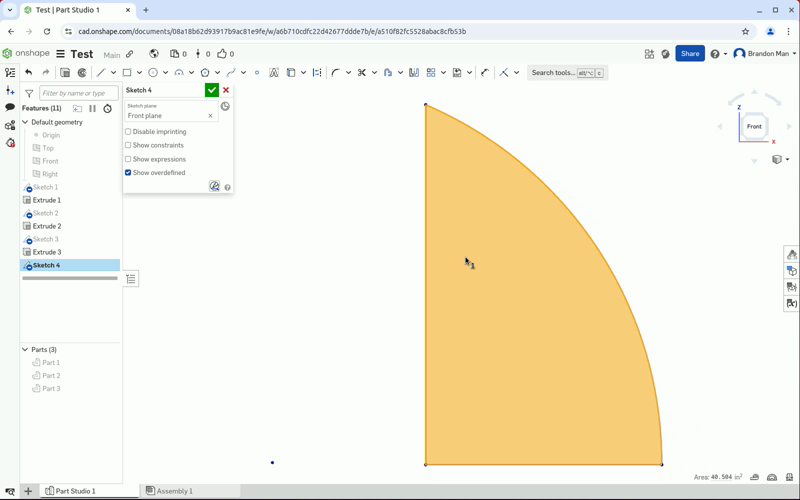
scroll(-6)
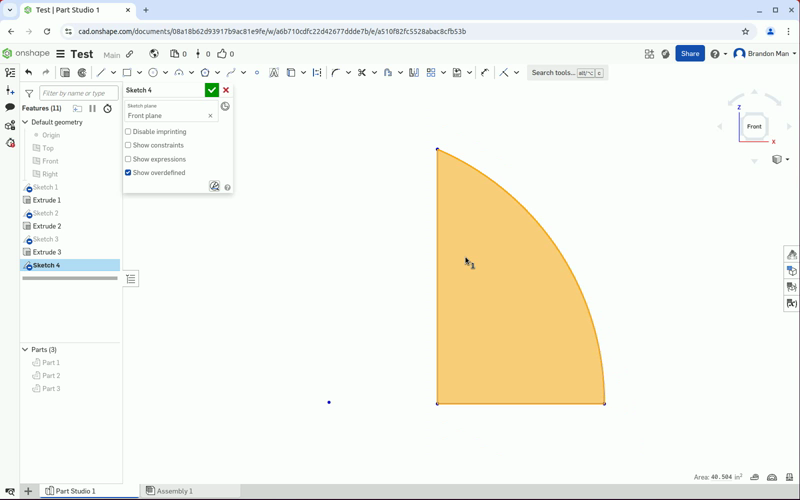
scroll(-6)
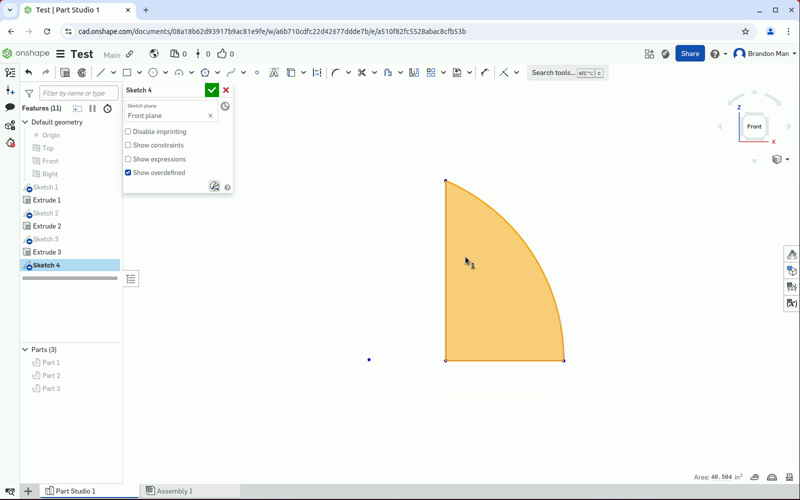
scroll(-6)
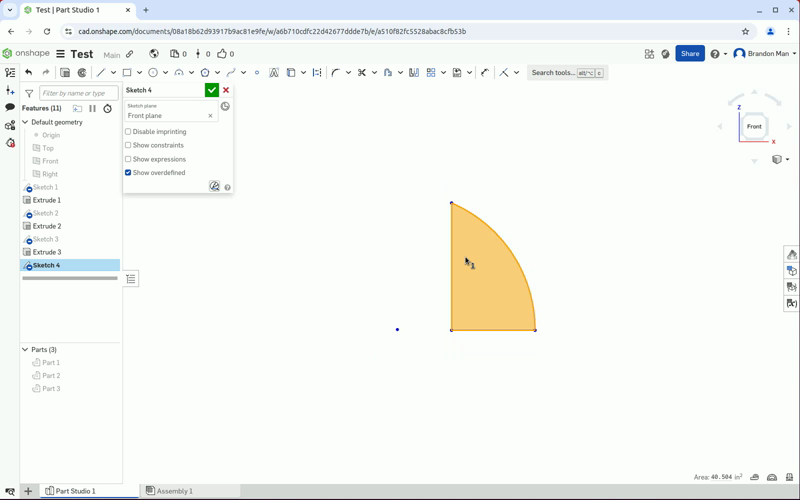
scroll(-6)
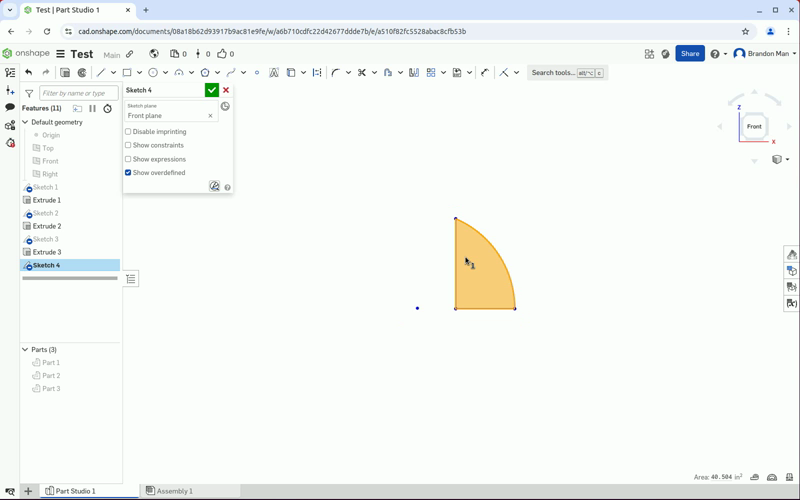
scroll(-6)
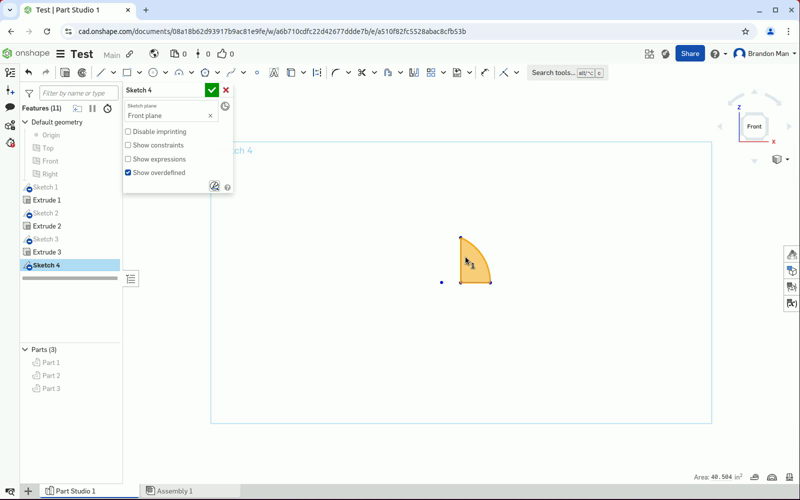
mouse_move(73, 352)
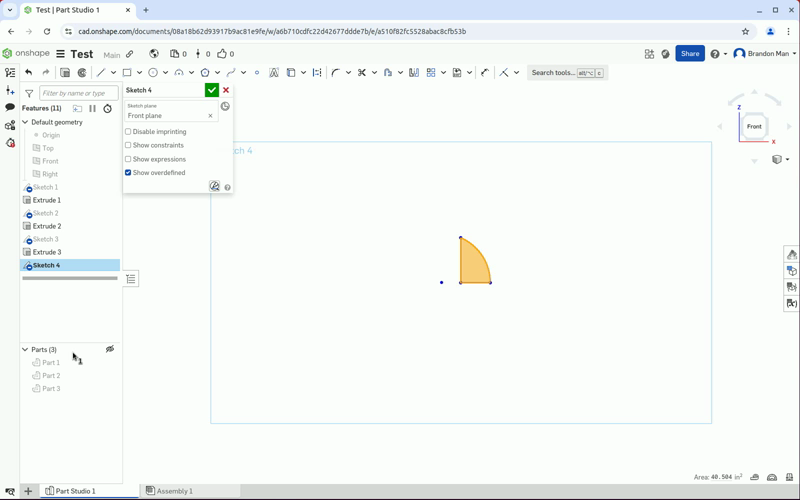
key(shift+y)
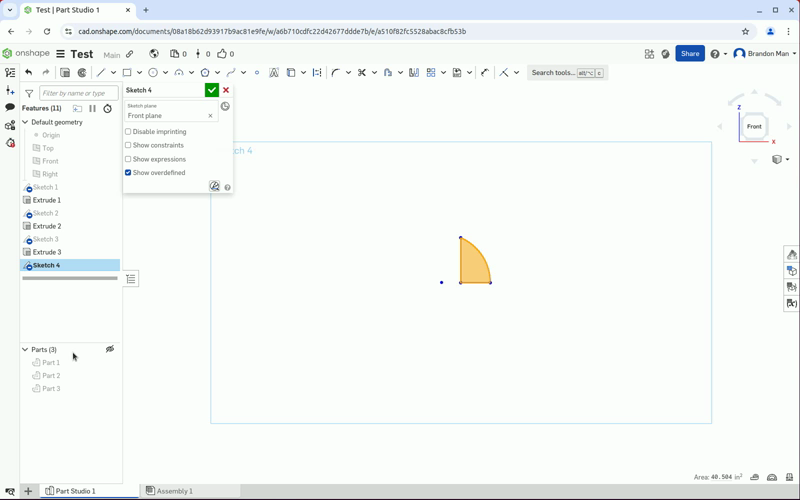
key(shift+e)
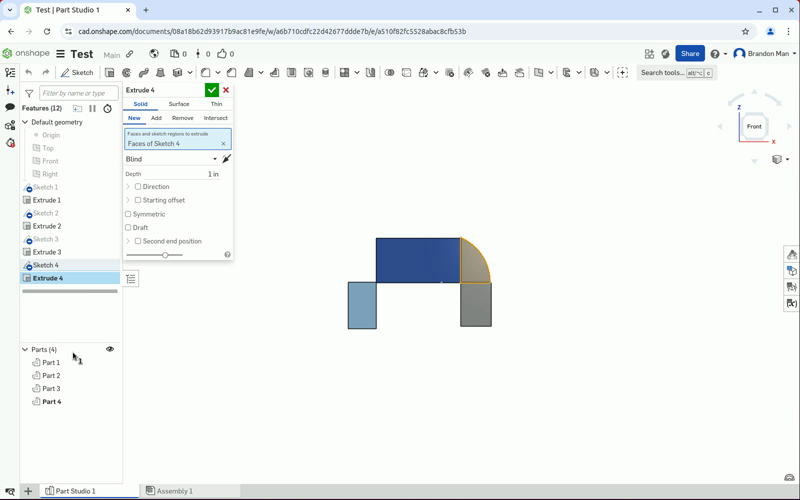
mouse_move(143, 106)
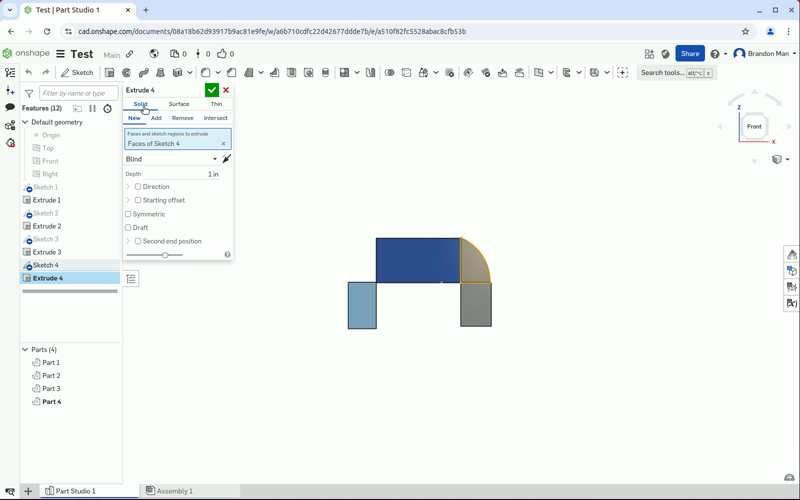
click(143, 106)
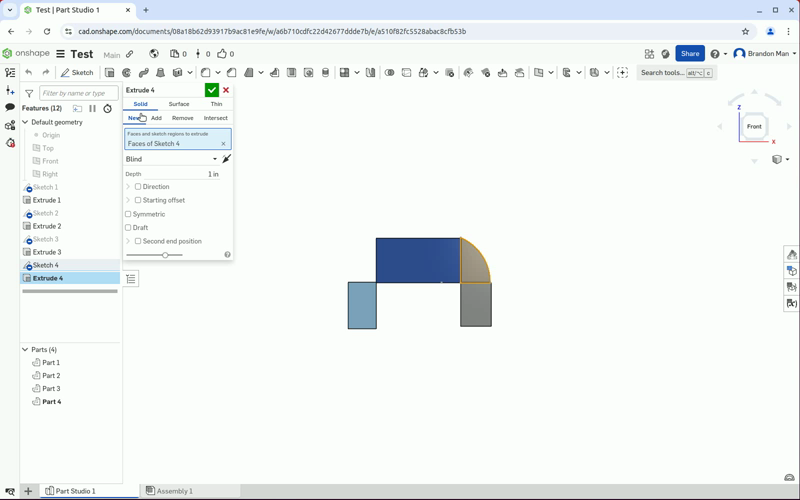
mouse_move(137, 120)
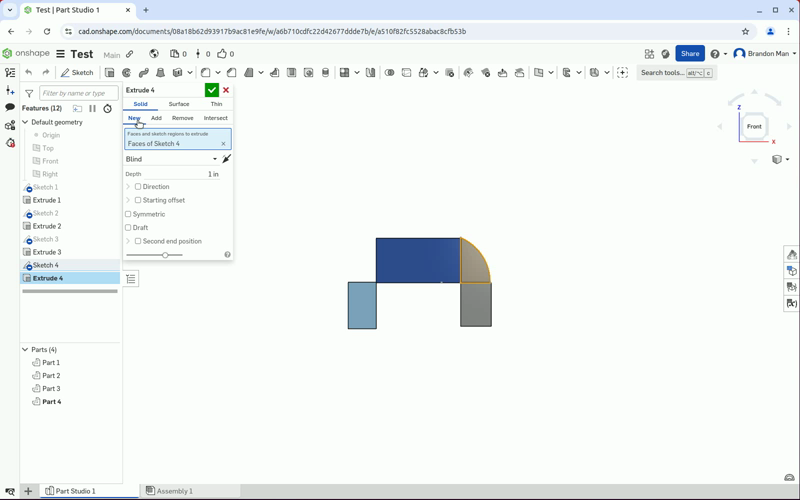
click(137, 120)
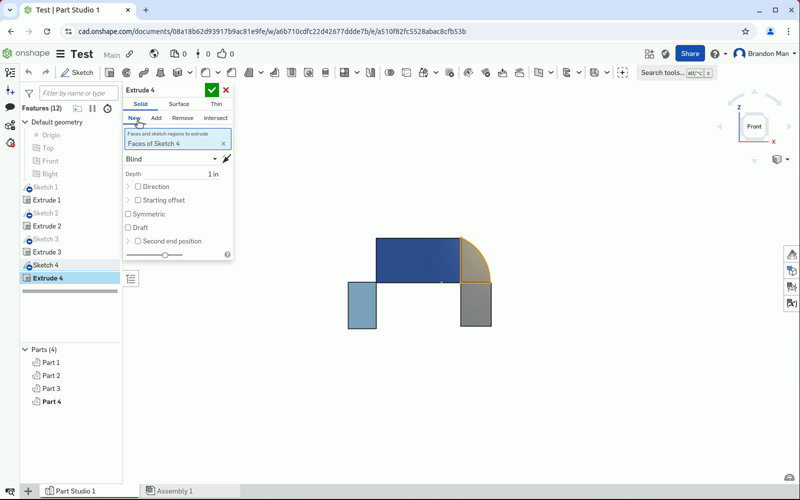
key(tab, 4)
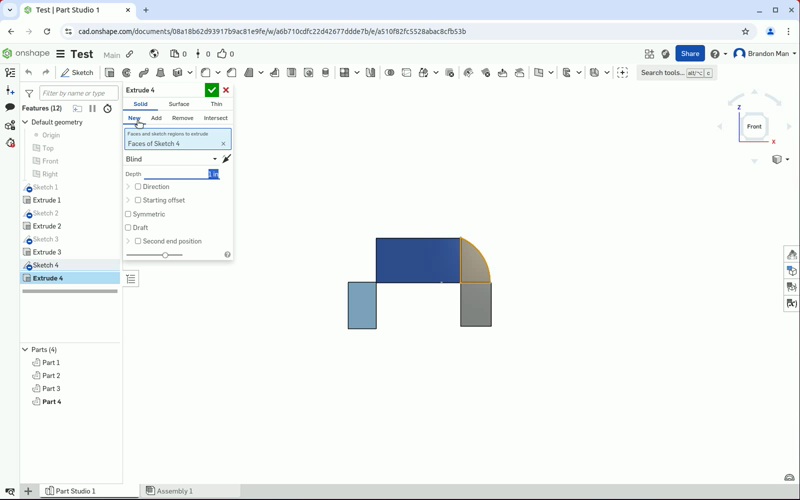
text(3.37)
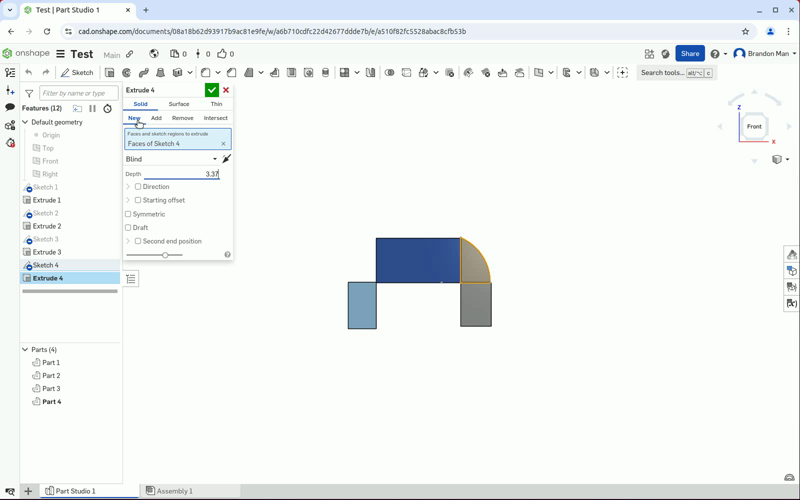
key(enter)
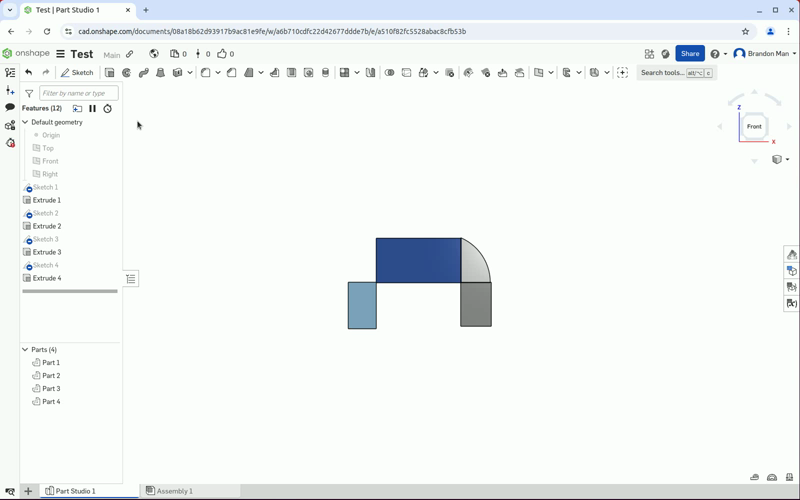
key(shift+h)
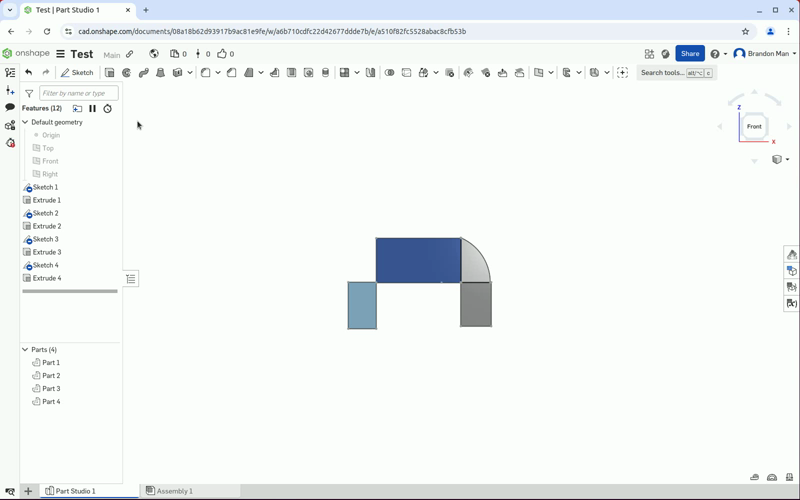
key(shift+h)
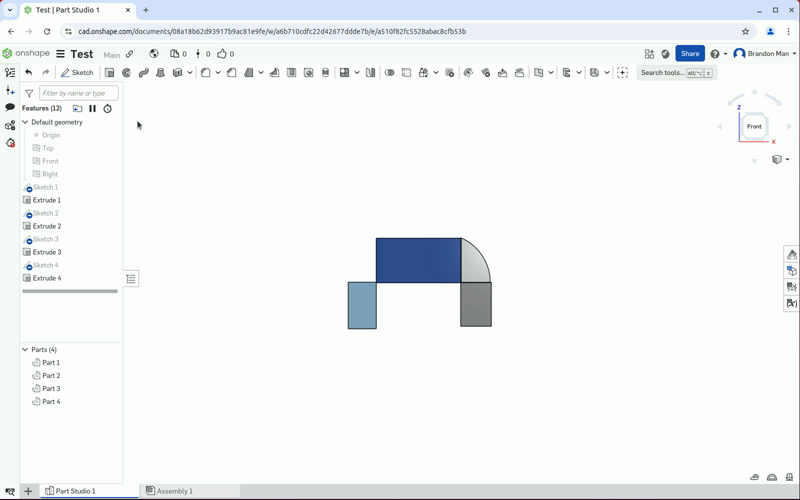
mouse_move(73, 189)
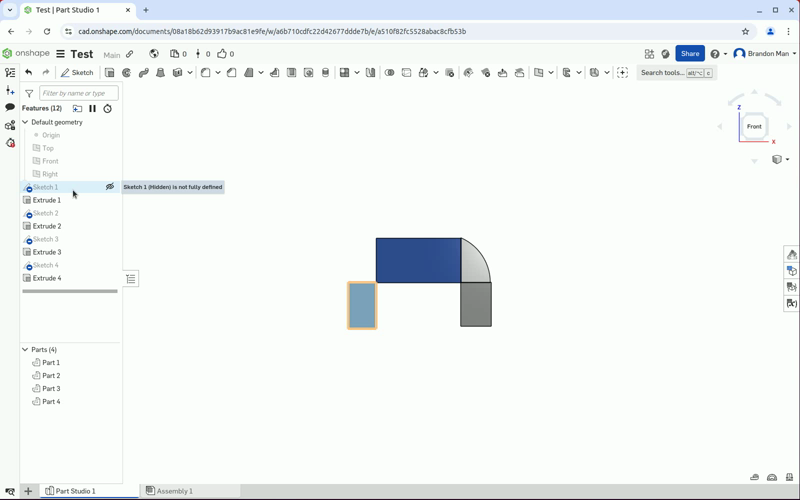
click(73, 189)
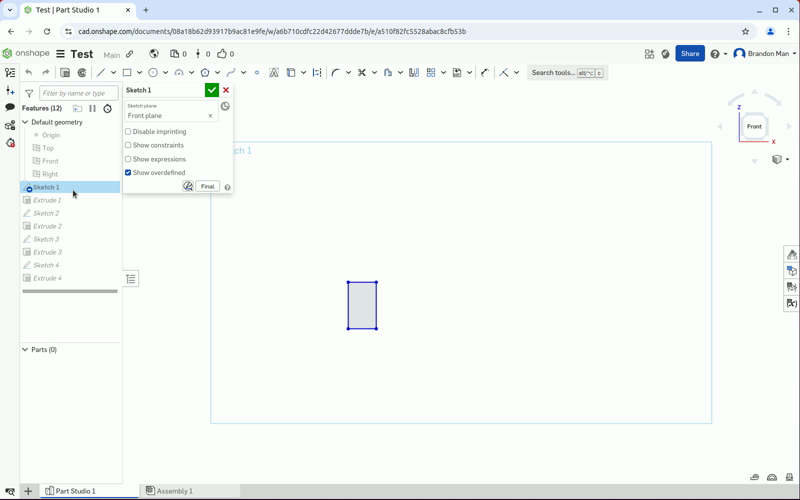
mouse_move(229, 92)
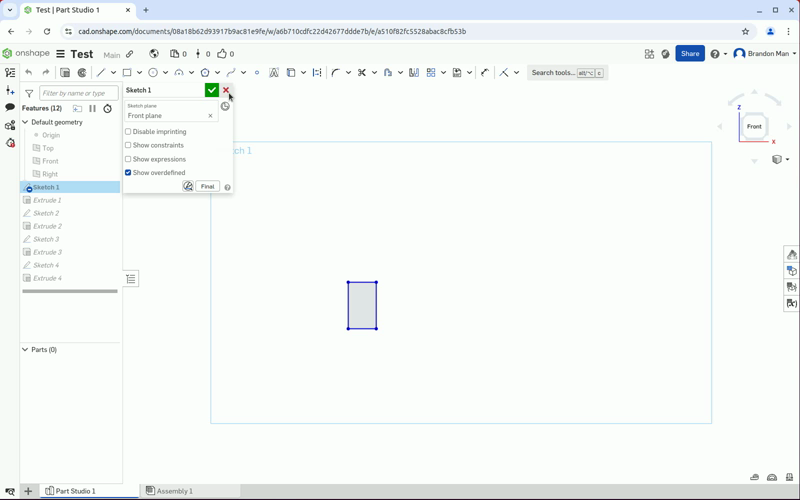
click(229, 92)
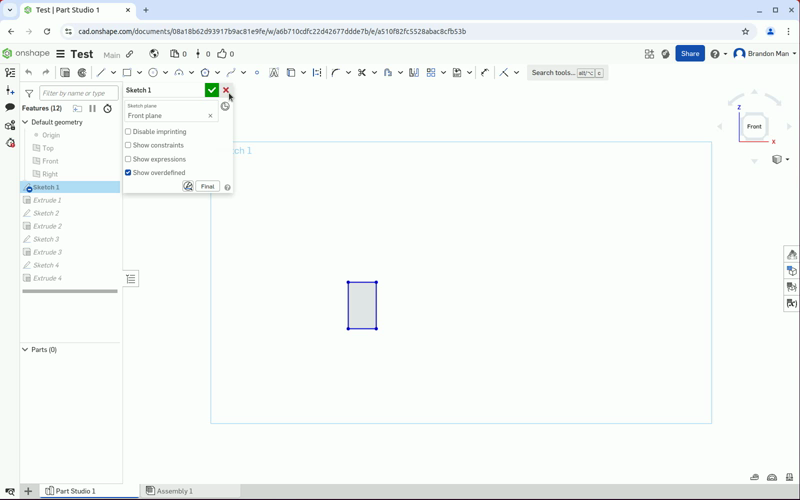
key(shift+s)
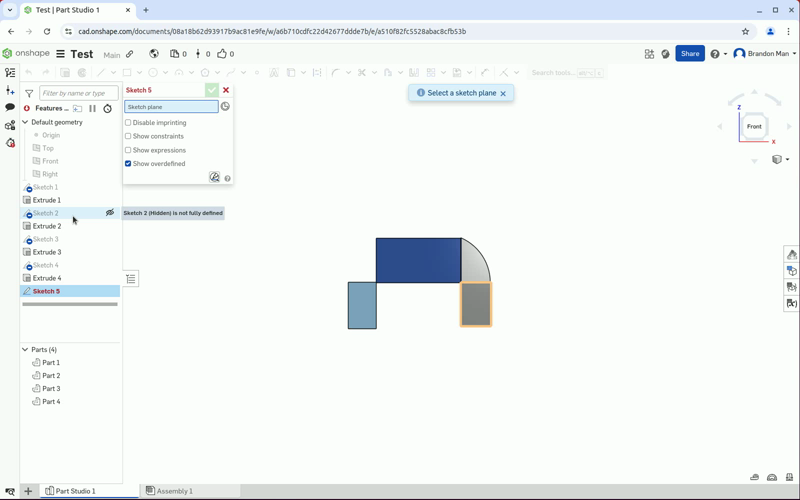
scroll(3)
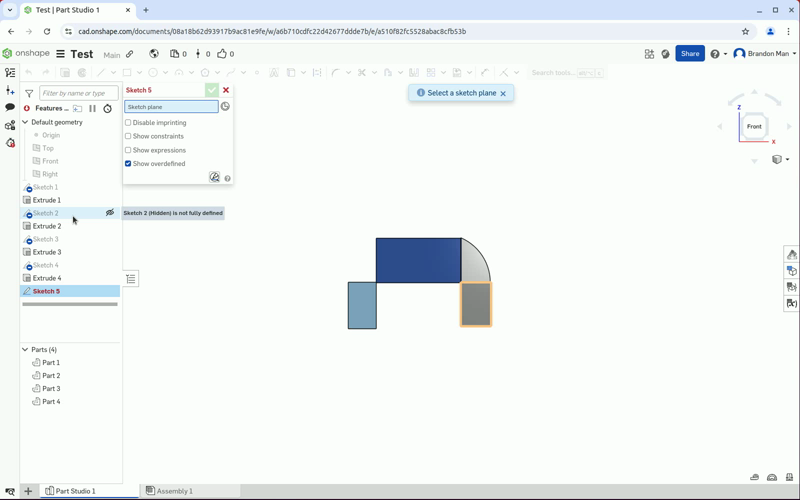
mouse_move(73, 163)
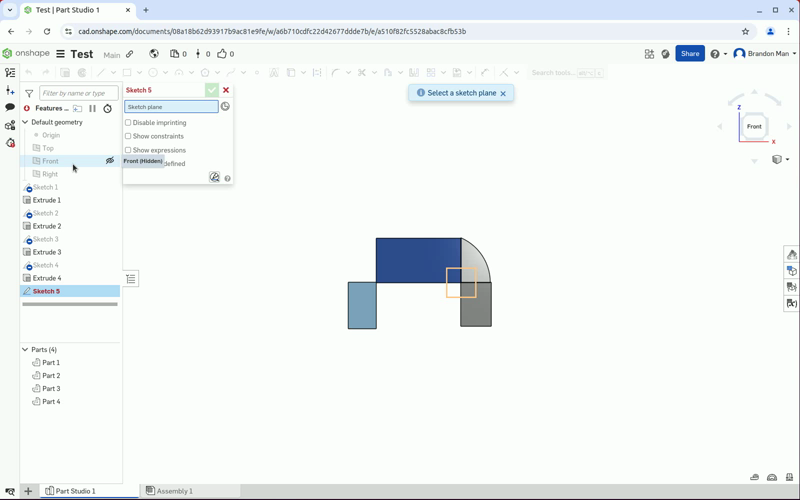
click(73, 163)
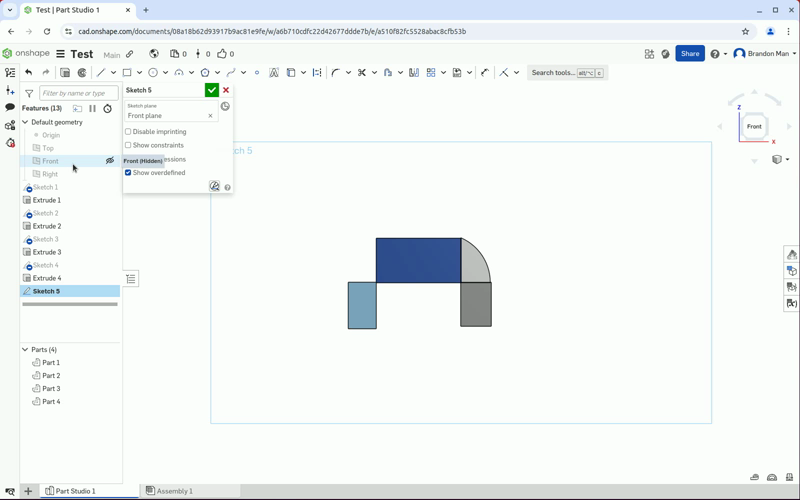
mouse_move(73, 352)
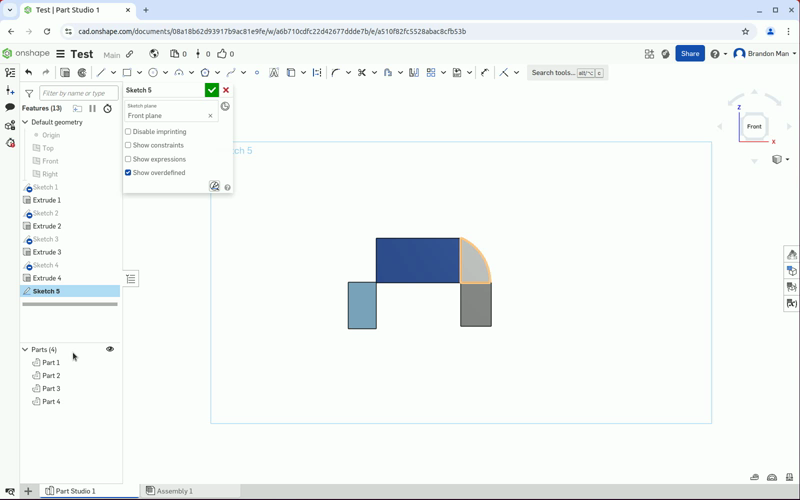
key(y)
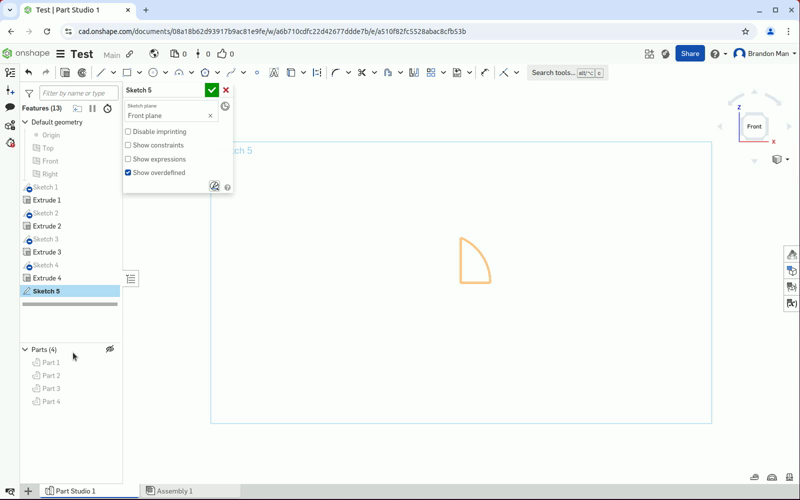
key(l)
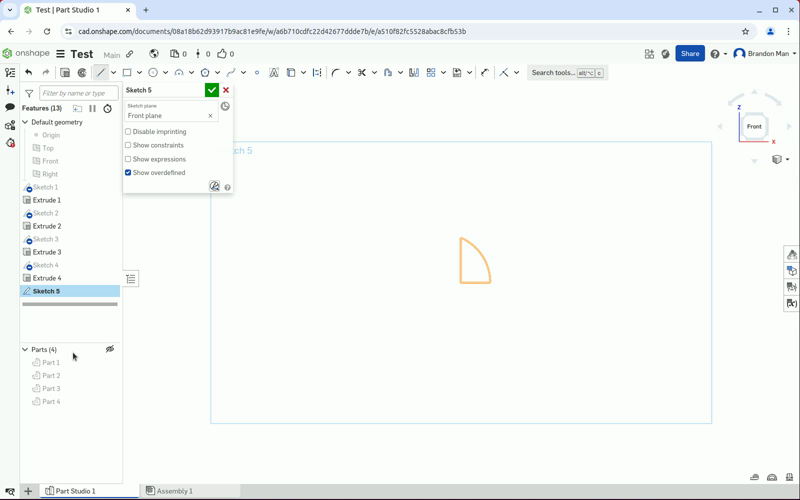
key_down(shift)
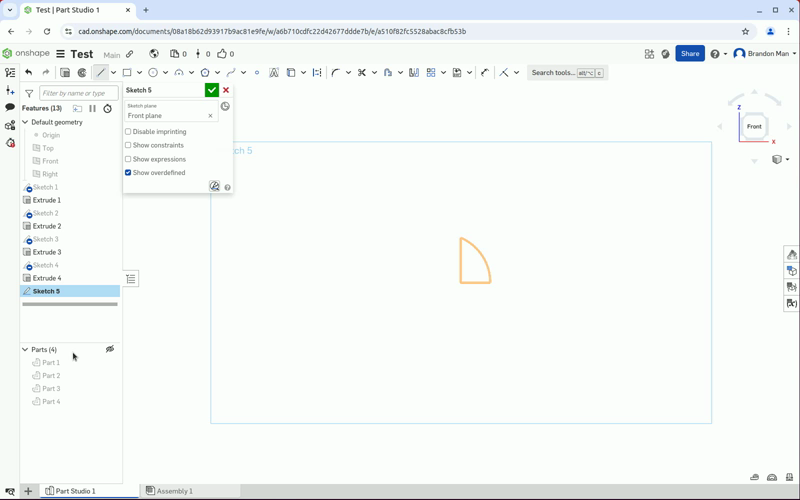
mouse_move(348, 282)
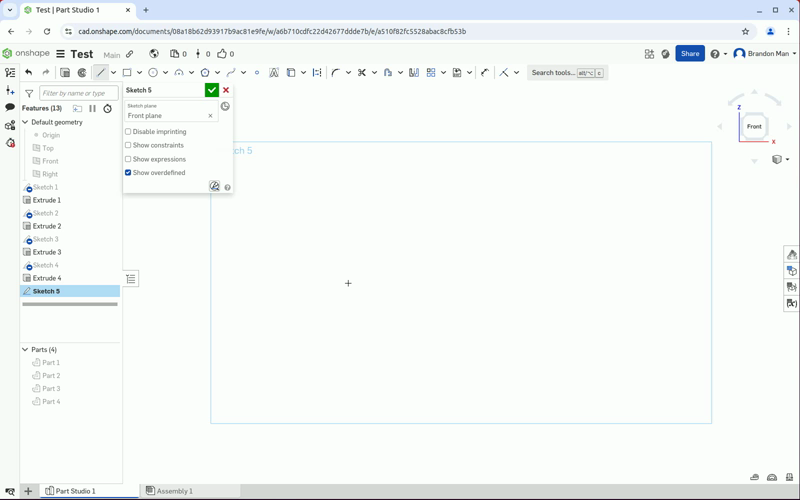
click(348, 282)
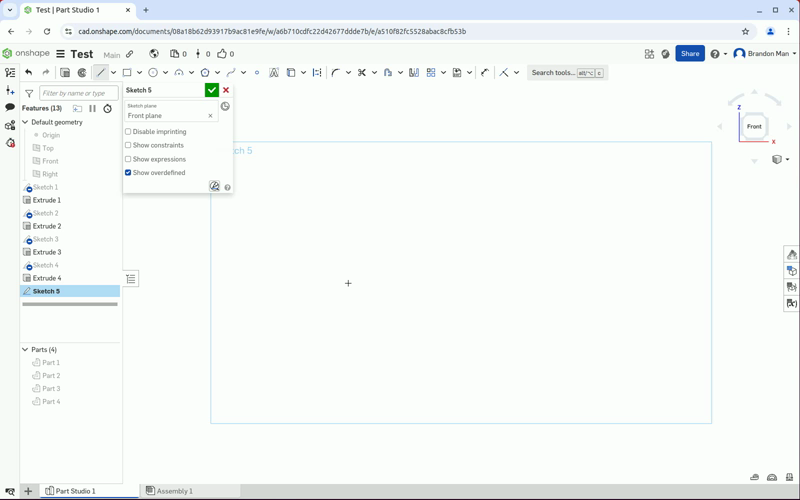
key_up(shift)
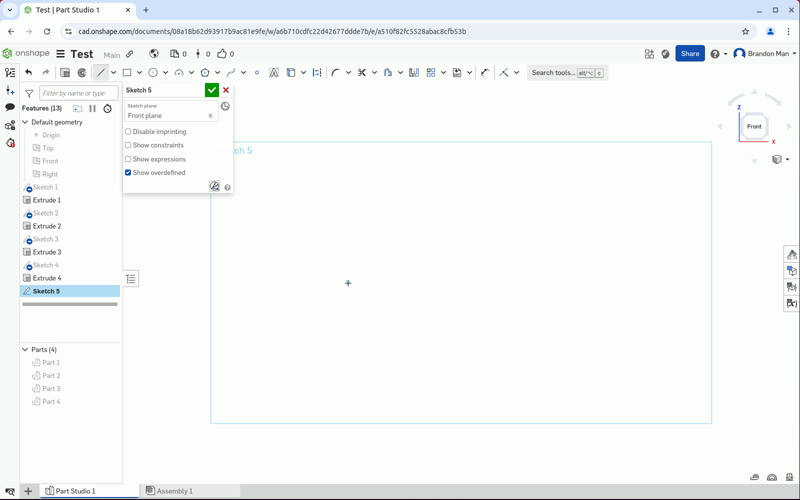
key_down(shift)
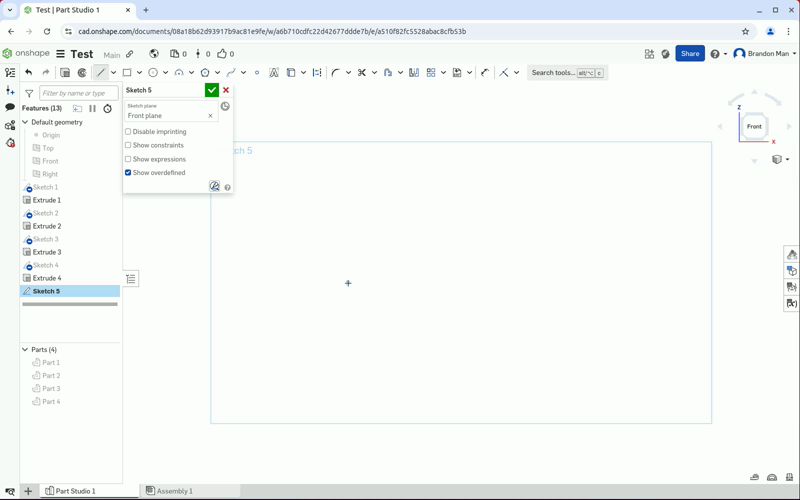
mouse_move(378, 282)
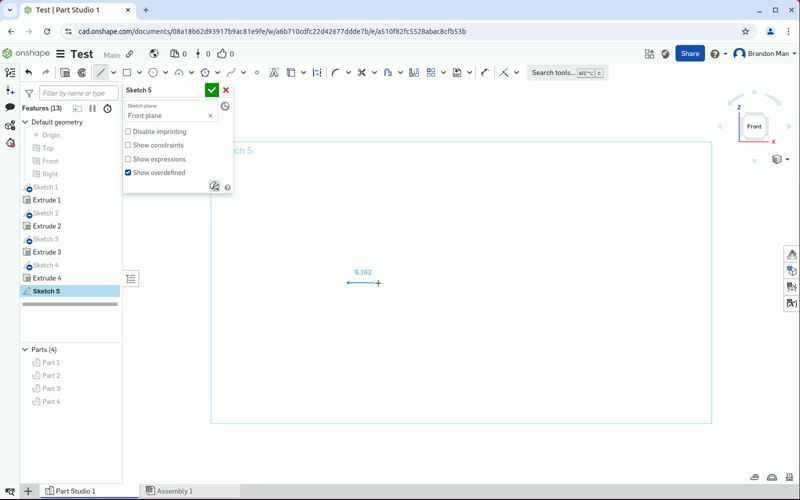
mouse_move(375, 282)
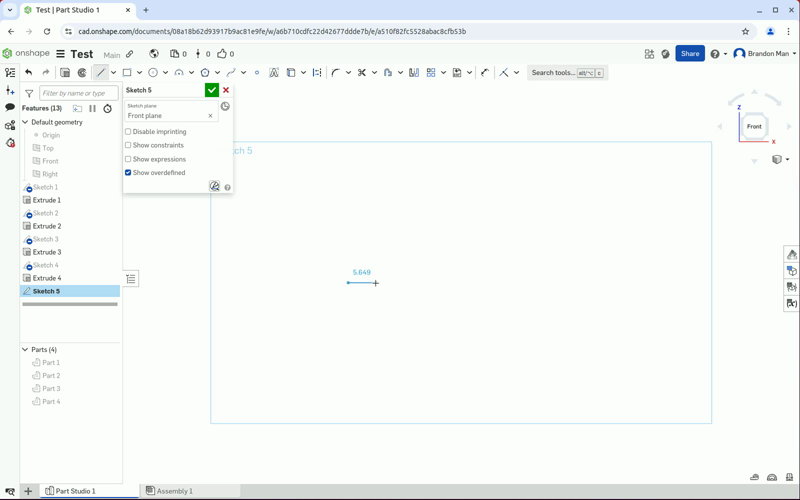
click(375, 282)
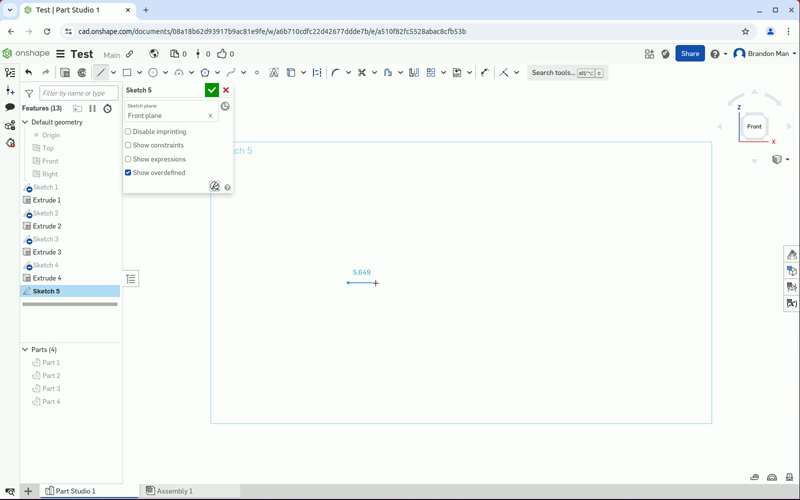
key_up(shift)
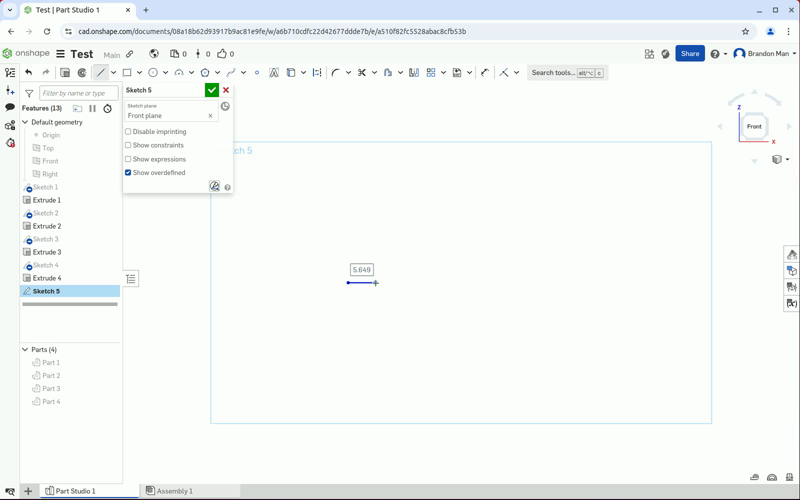
key_down(shift)
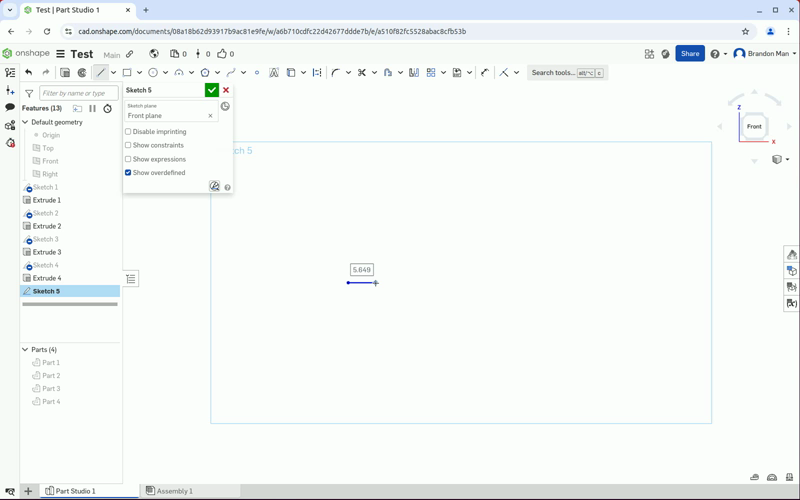
mouse_move(405, 282)
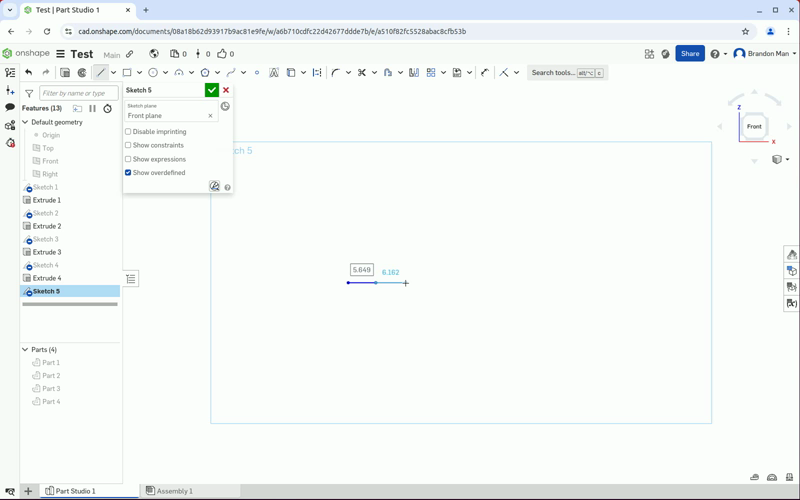
mouse_move(375, 237)
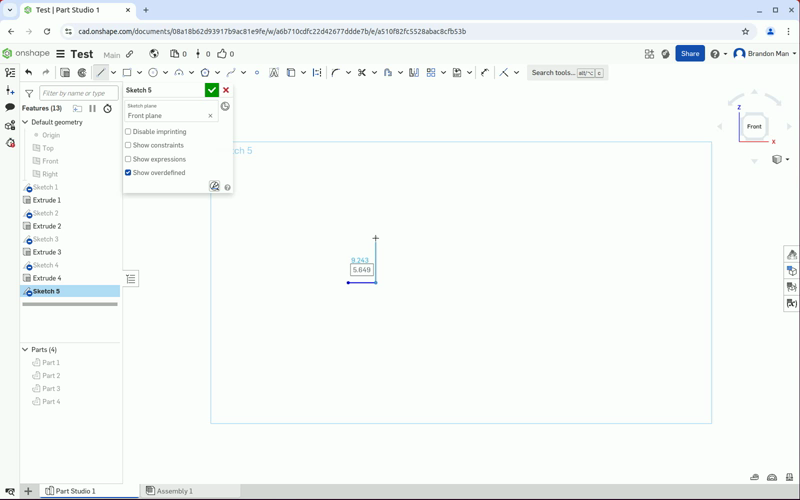
click(375, 237)
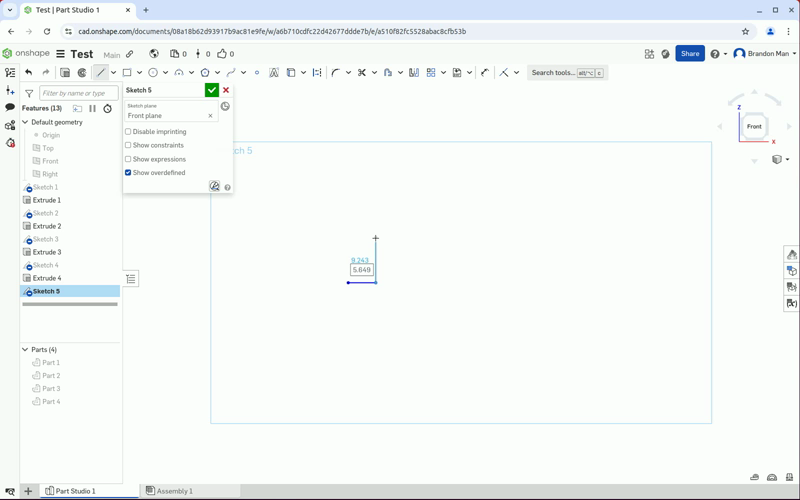
key_up(shift)
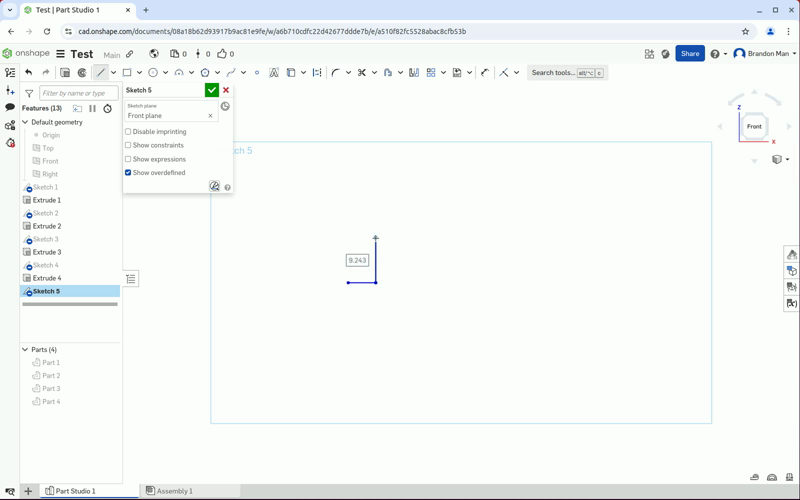
key(esc)
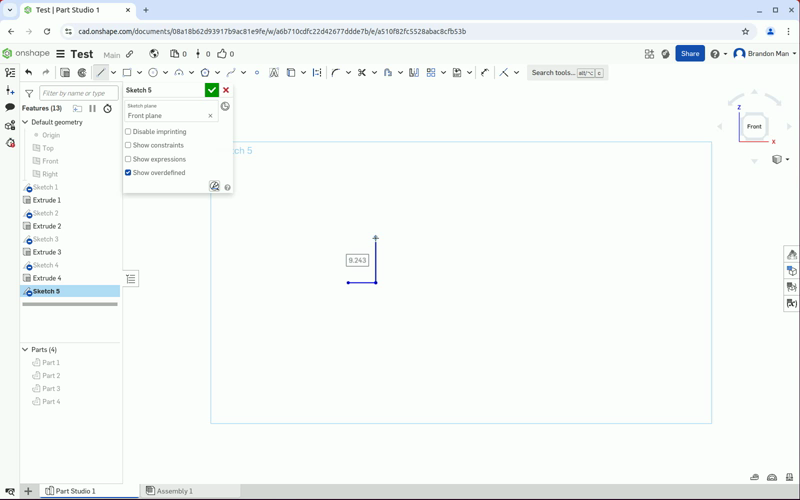
key(a)
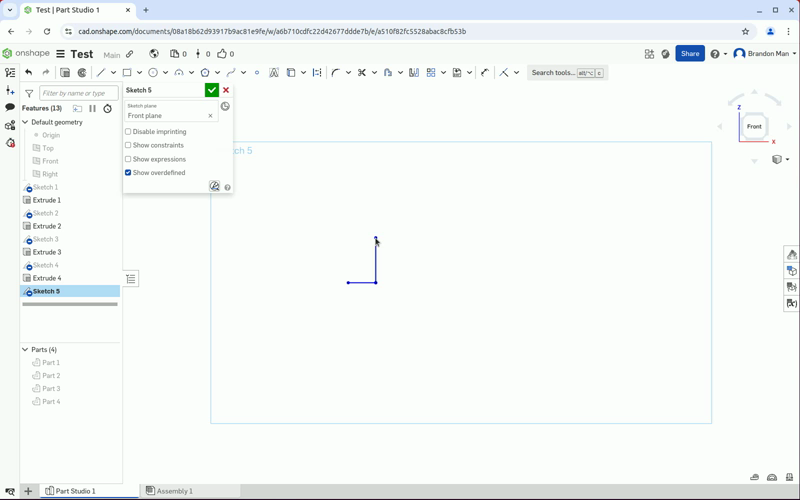
mouse_move(375, 237)
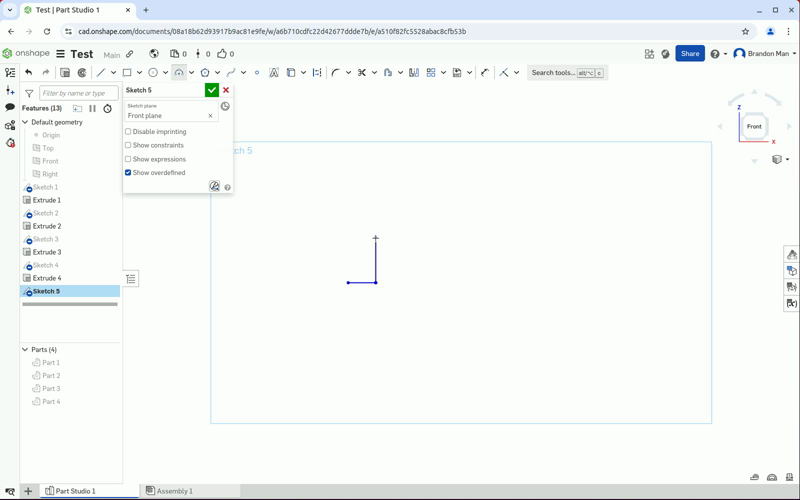
click(375, 237)
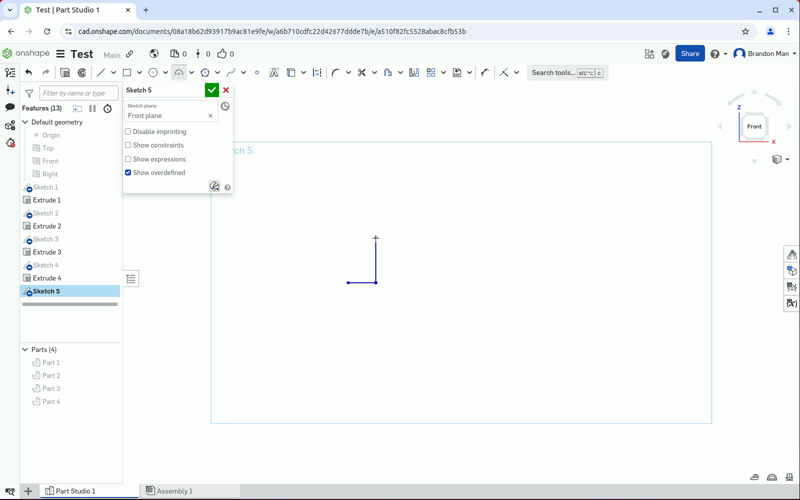
mouse_move(348, 282)
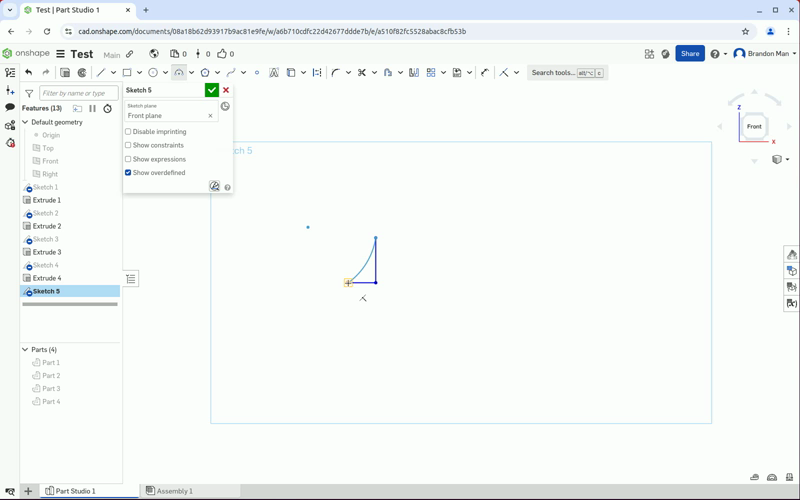
click(348, 282)
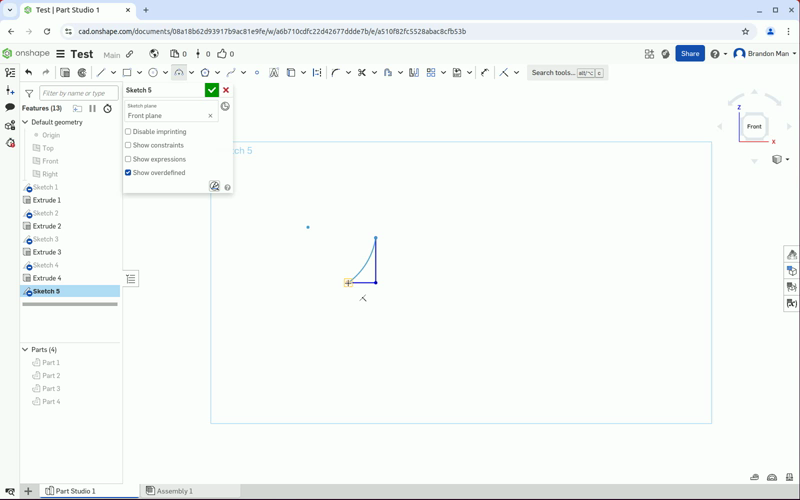
key_down(shift)
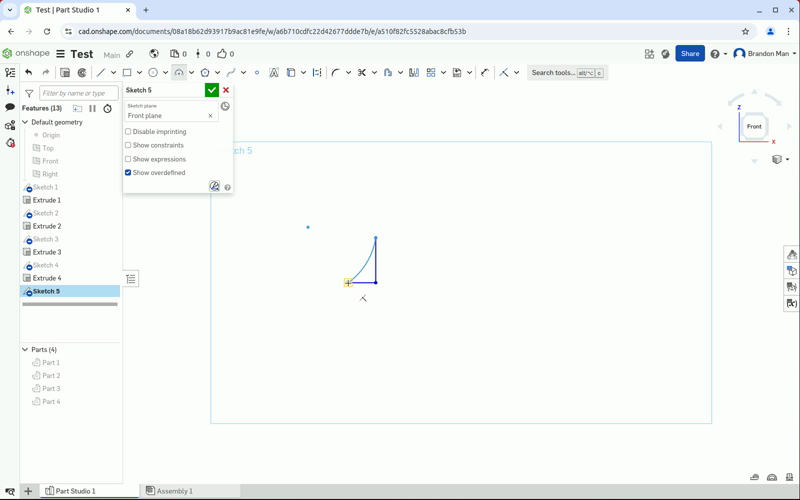
mouse_move(355, 256)
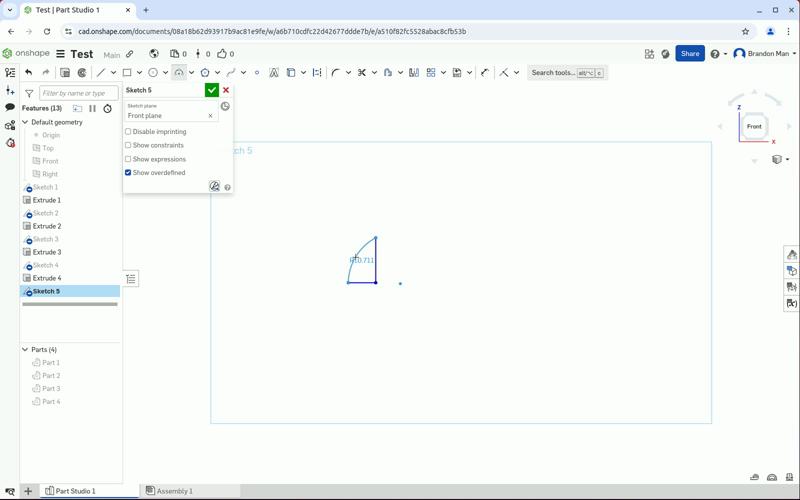
click(355, 256)
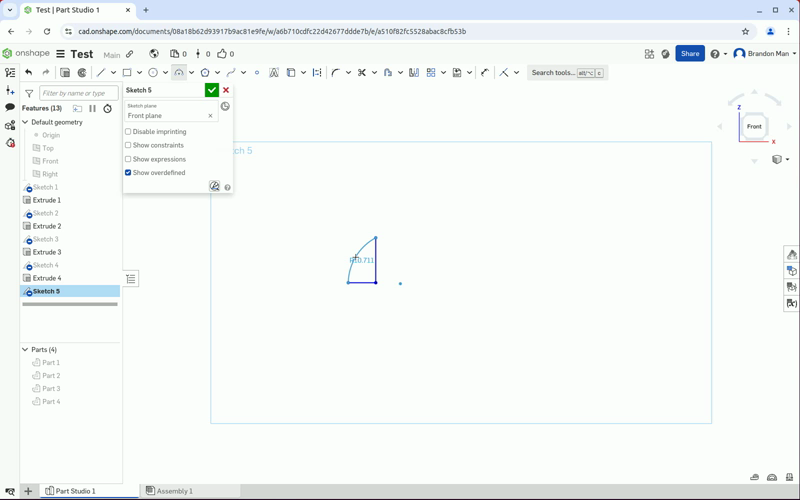
key_up(shift)
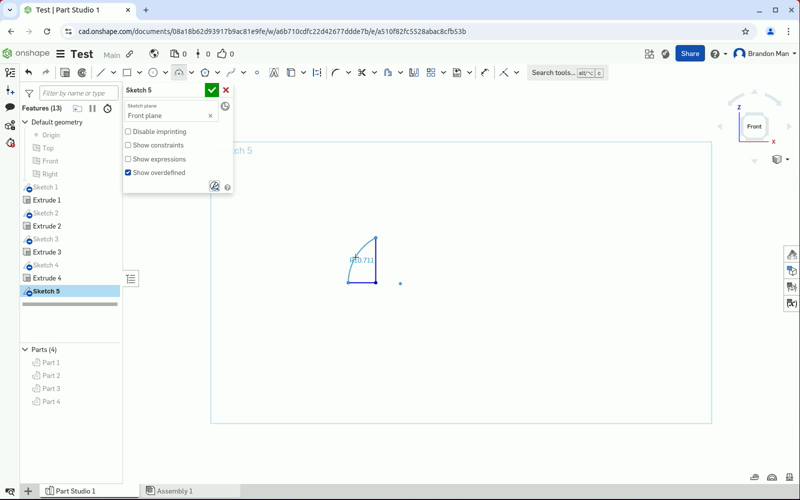
key(esc)
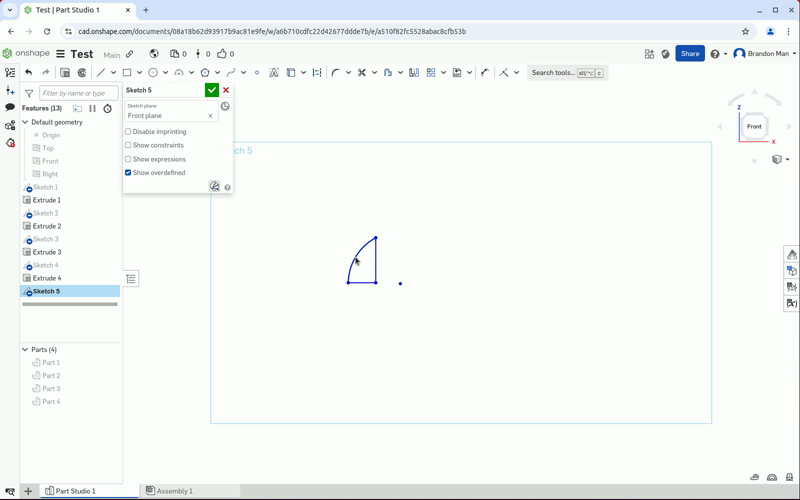
mouse_move(357, 279)
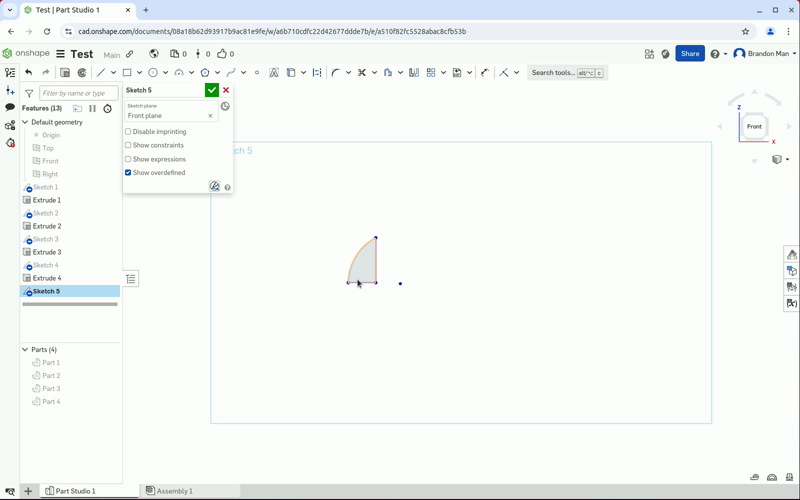
scroll(6)
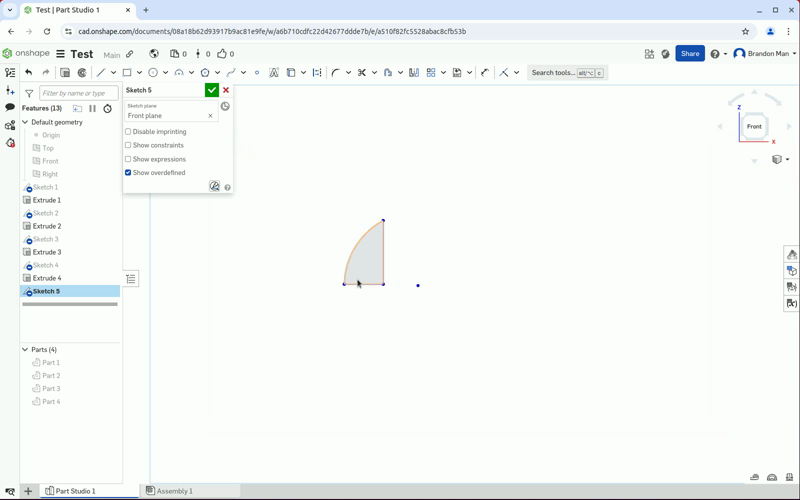
scroll(6)
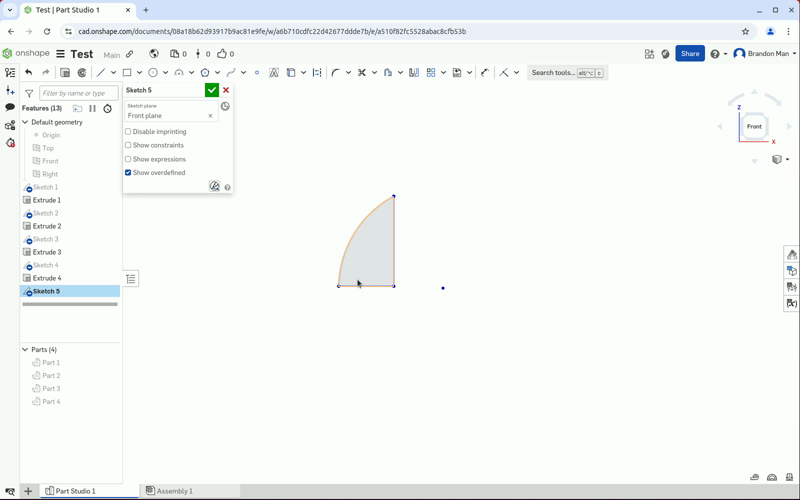
scroll(6)
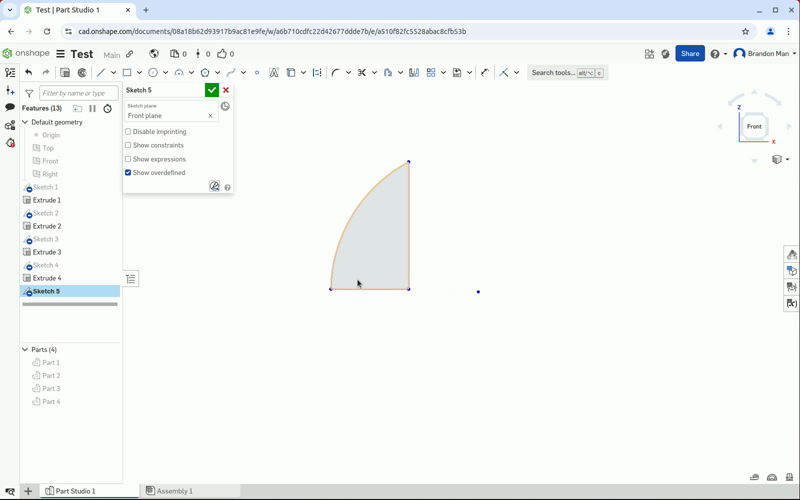
scroll(6)
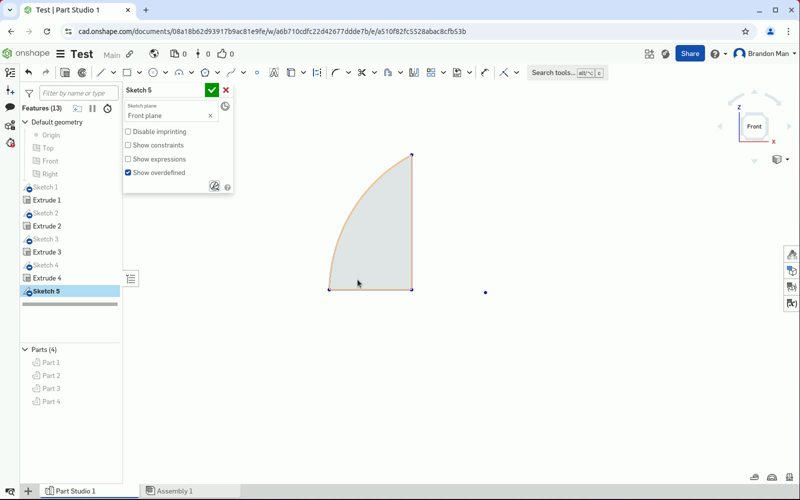
scroll(6)
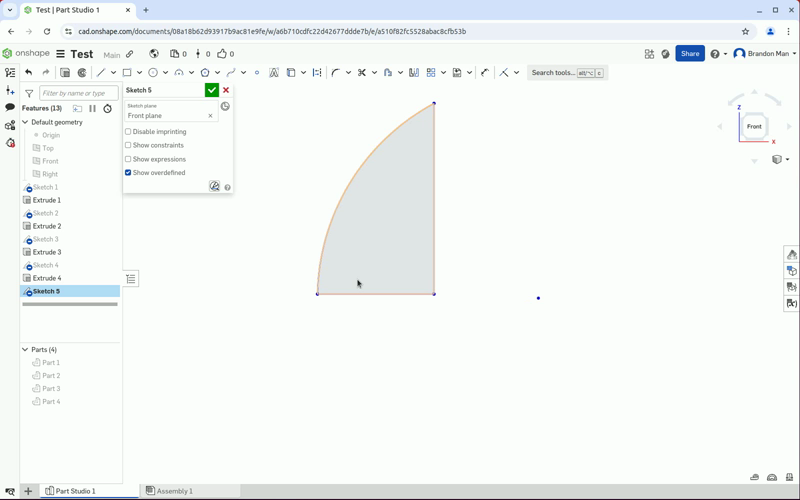
scroll(6)
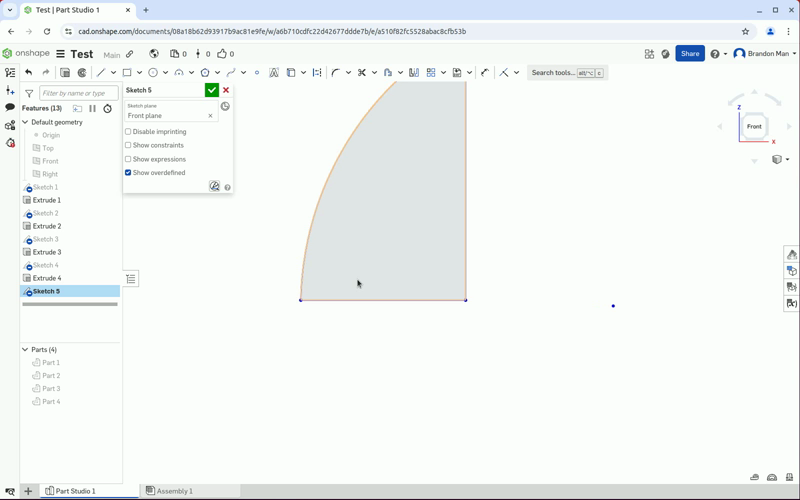
scroll(6)
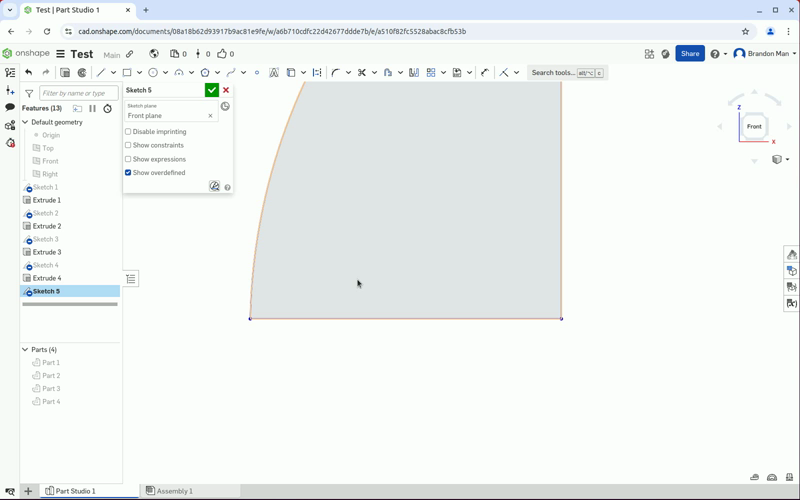
click(357, 279)
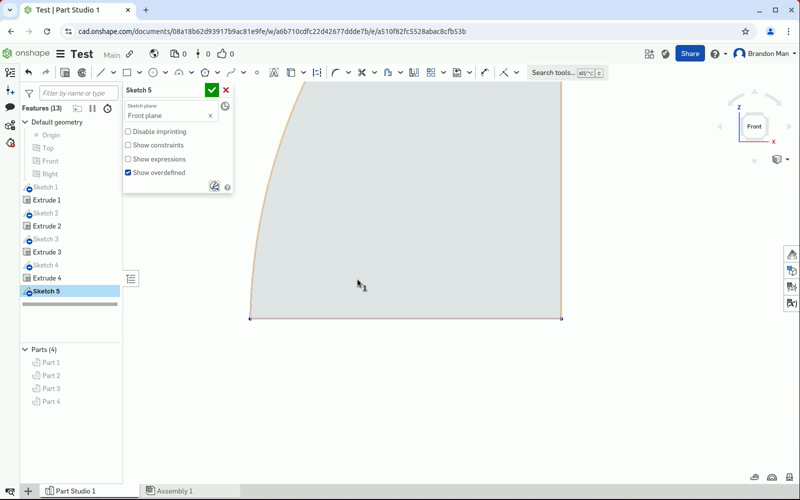
scroll(-6)
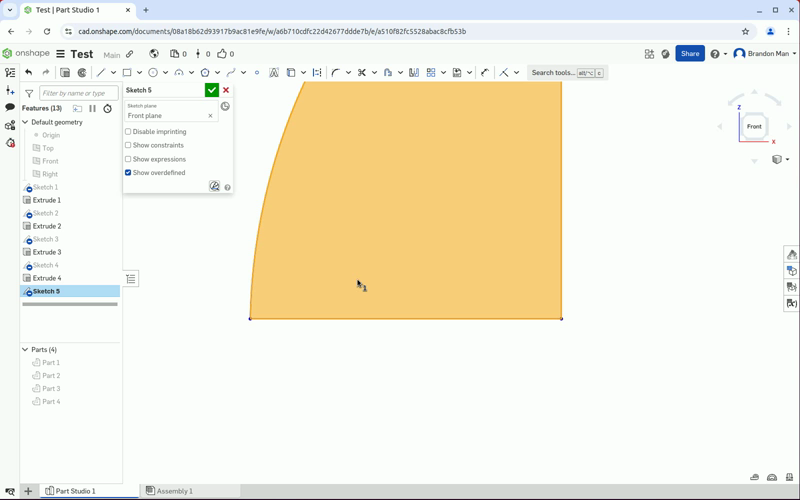
scroll(-6)
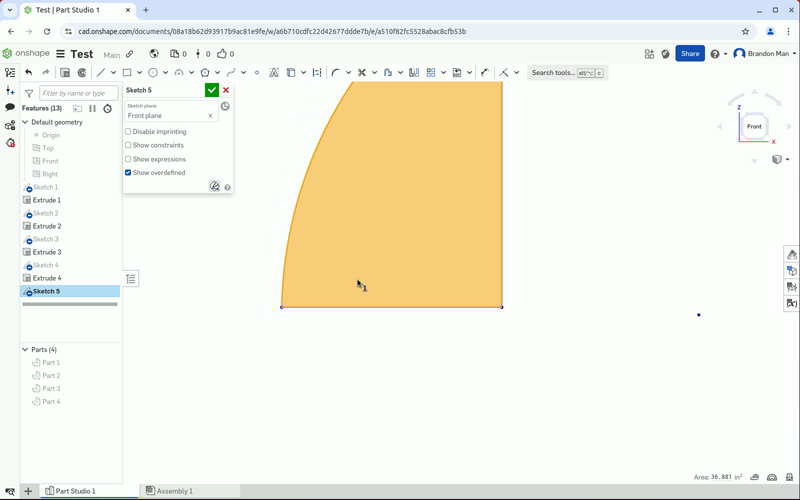
scroll(-6)
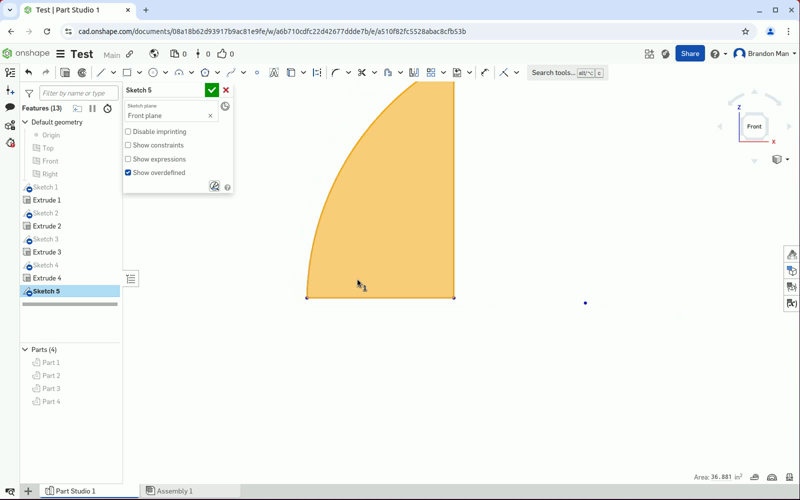
scroll(-6)
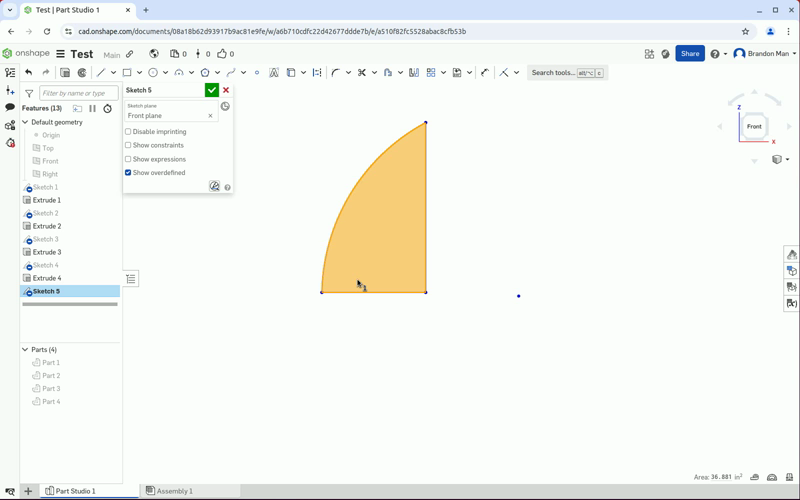
scroll(-6)
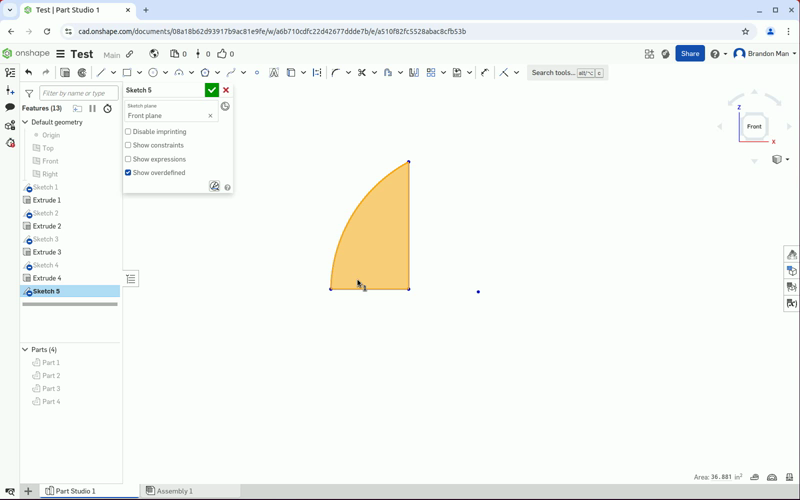
scroll(-6)
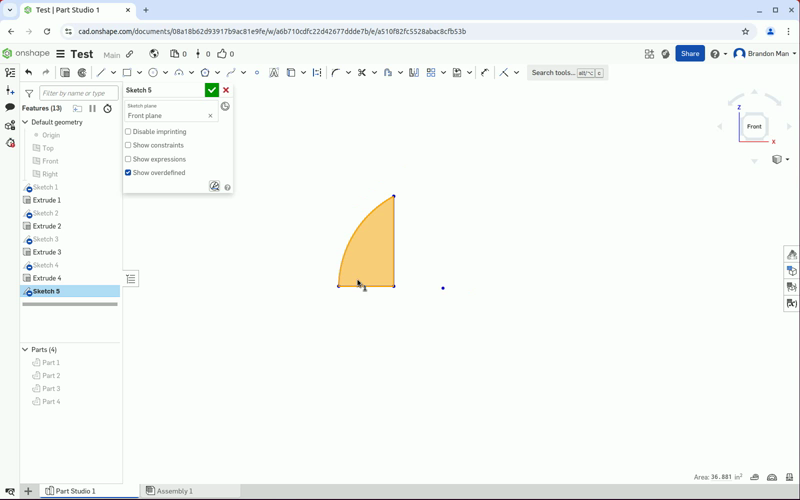
scroll(-6)
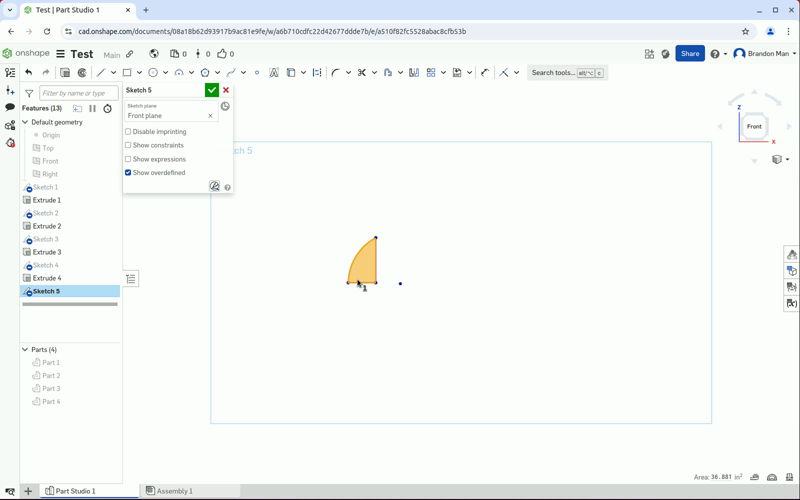
mouse_move(73, 352)
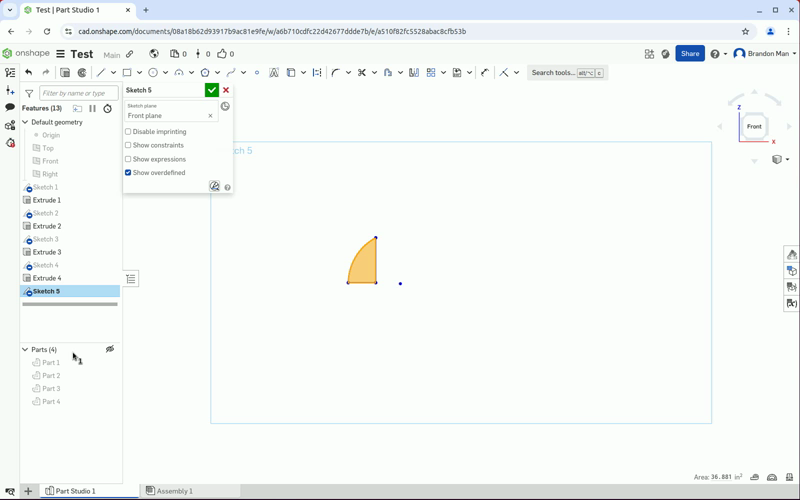
key(shift+y)
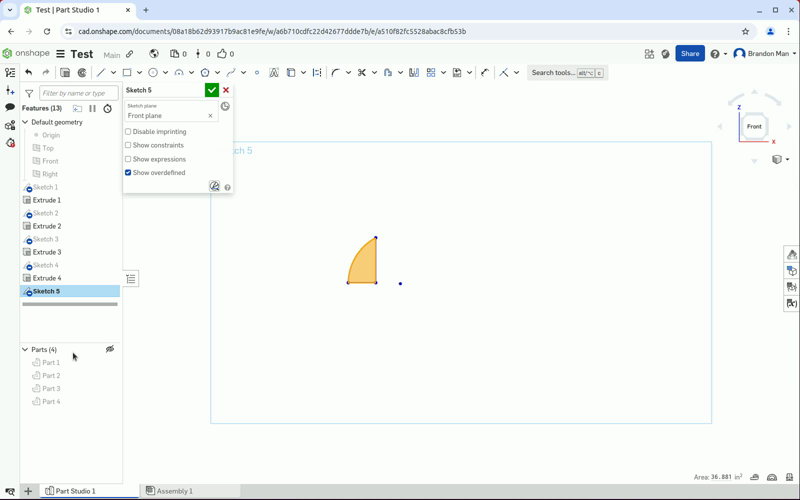
key(shift+e)
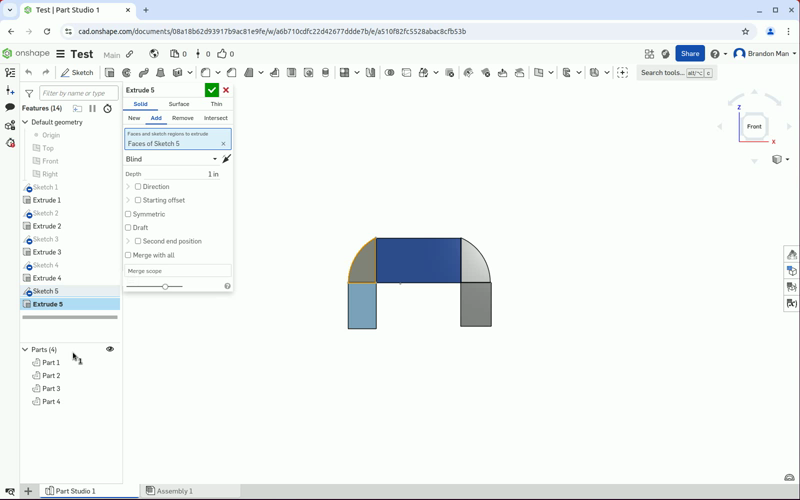
mouse_move(143, 106)
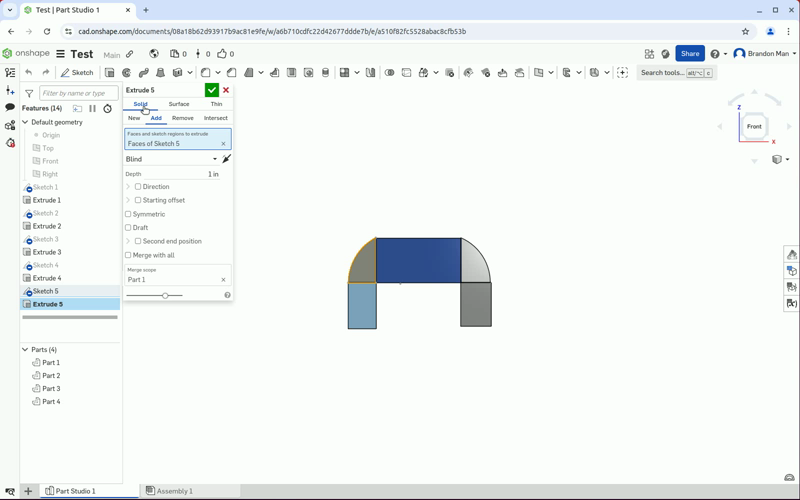
click(143, 106)
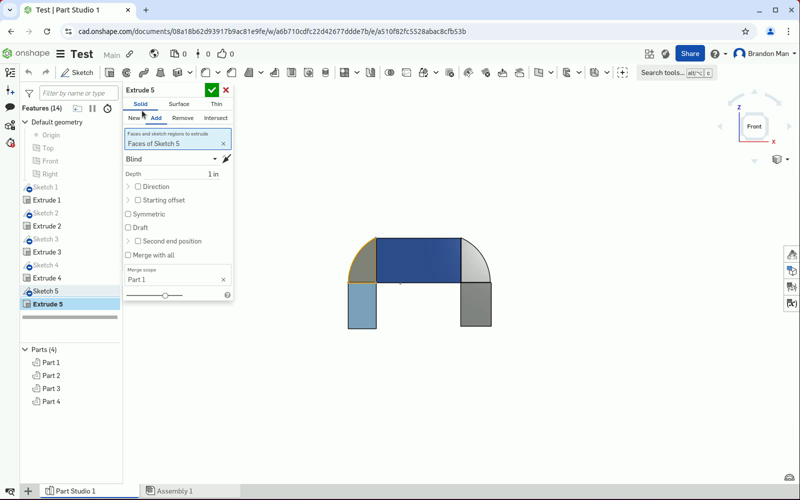
mouse_move(137, 120)
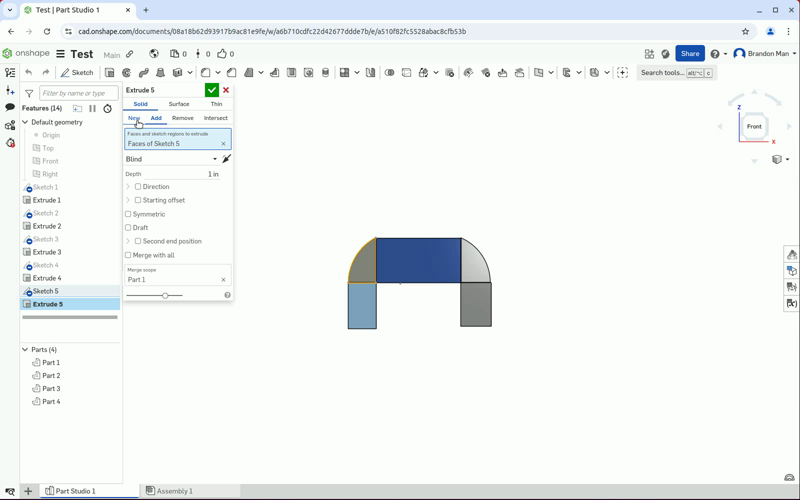
click(137, 120)
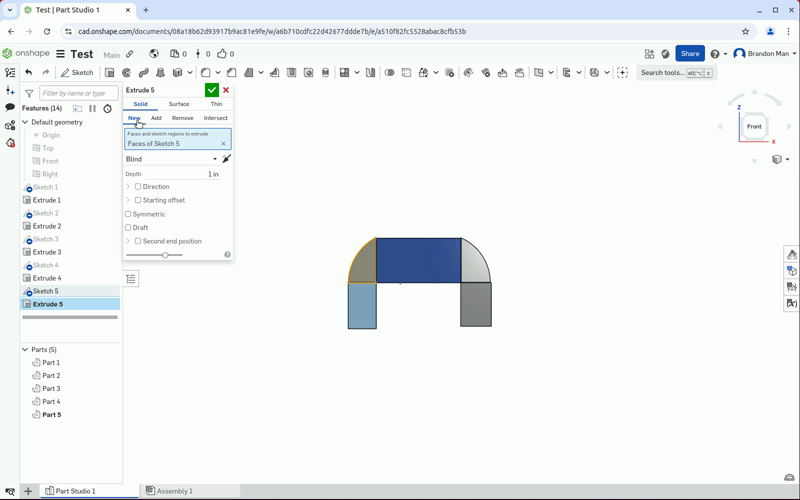
key(tab, 4)
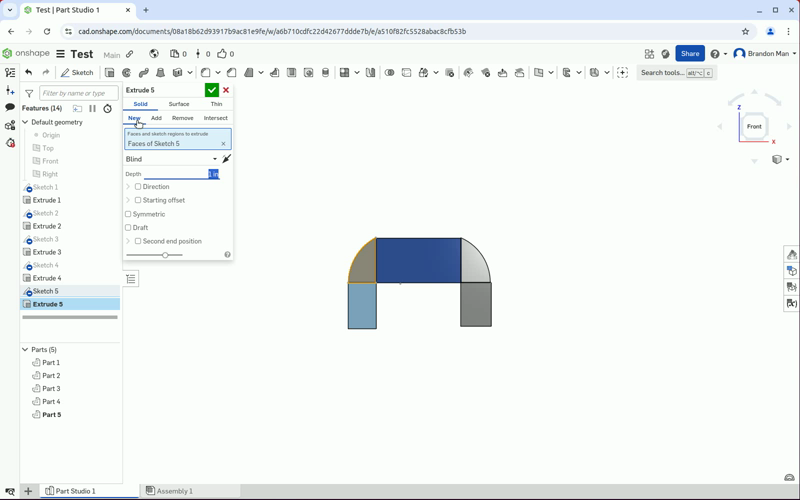
text(3.37)
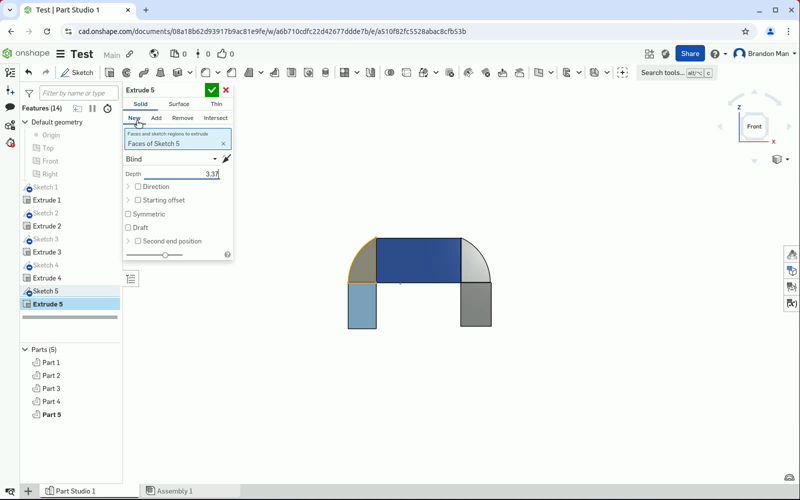
key(enter)
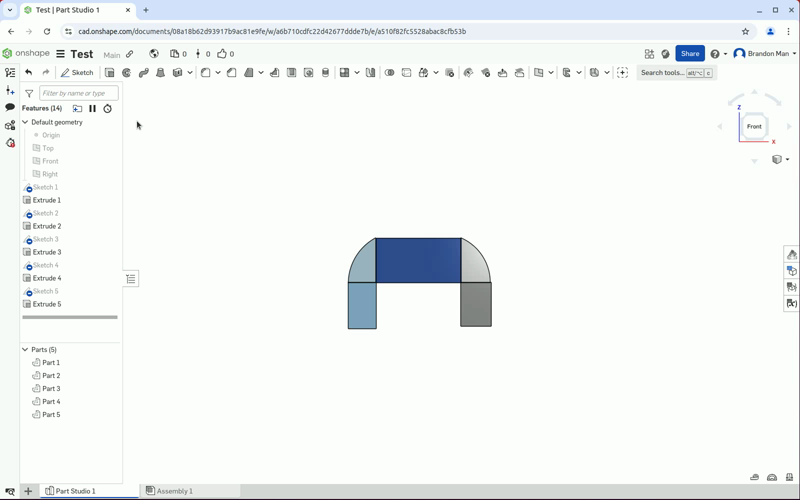
key(shift+h)
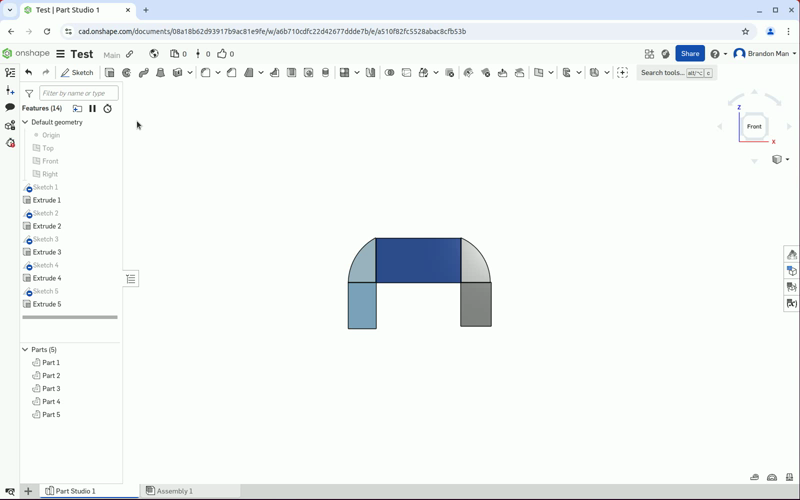
key(shift+h)
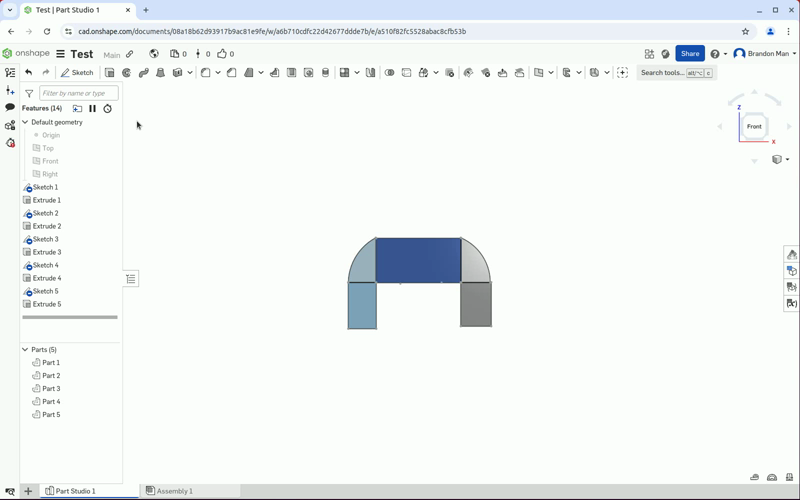
key(shift+7)
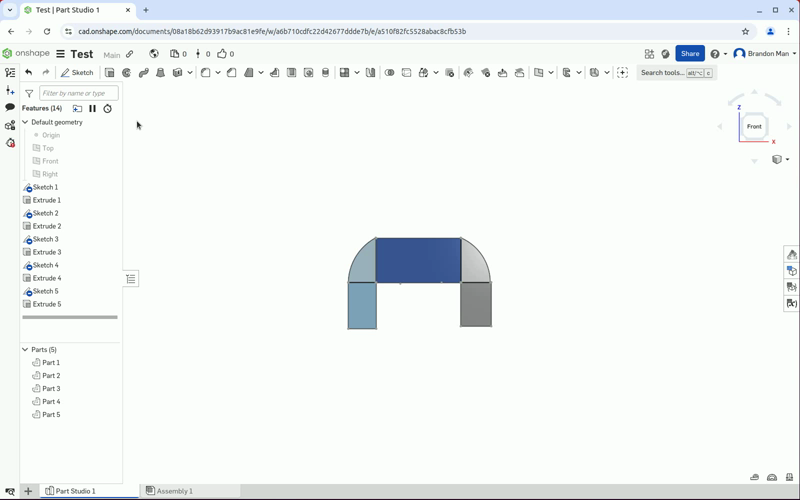
key(left, 2)
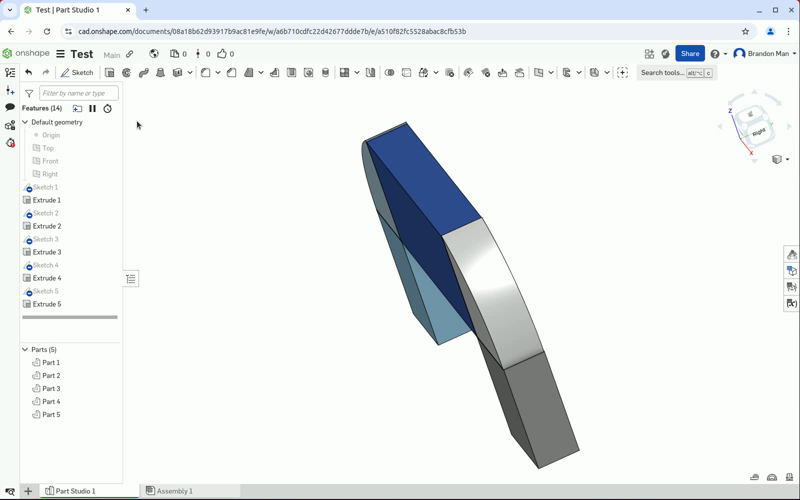
key(down, 2)
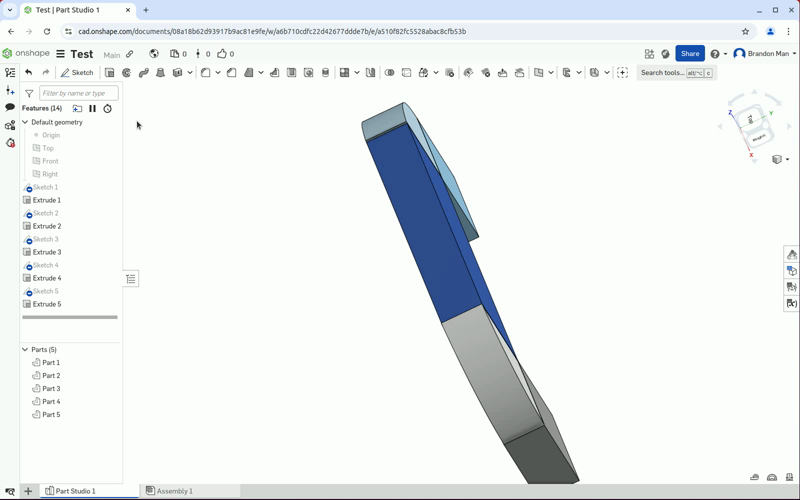
key(up, 2)
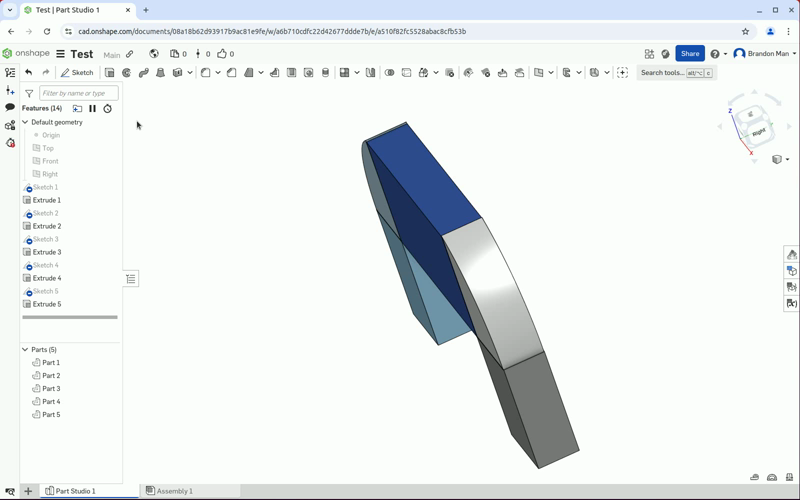
key(right, 2)
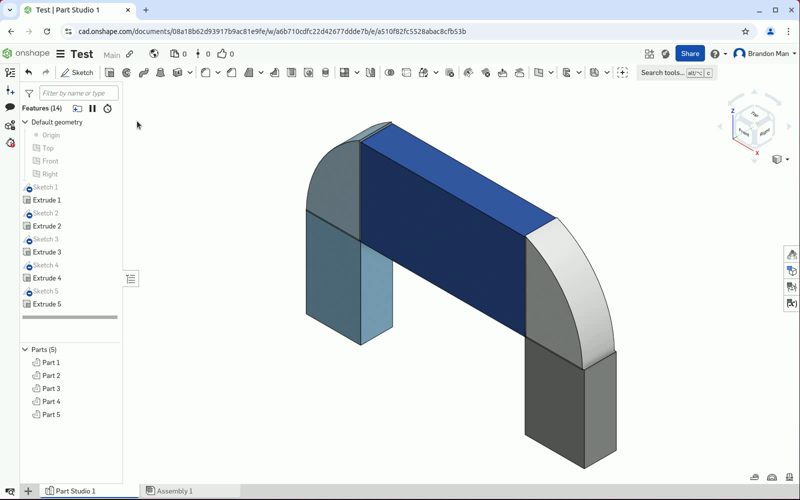
mouse_move(73, 189)
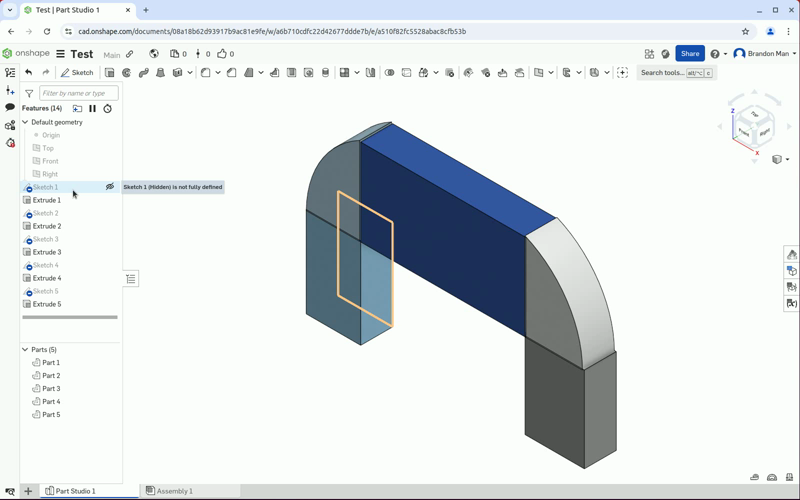
click(73, 189)